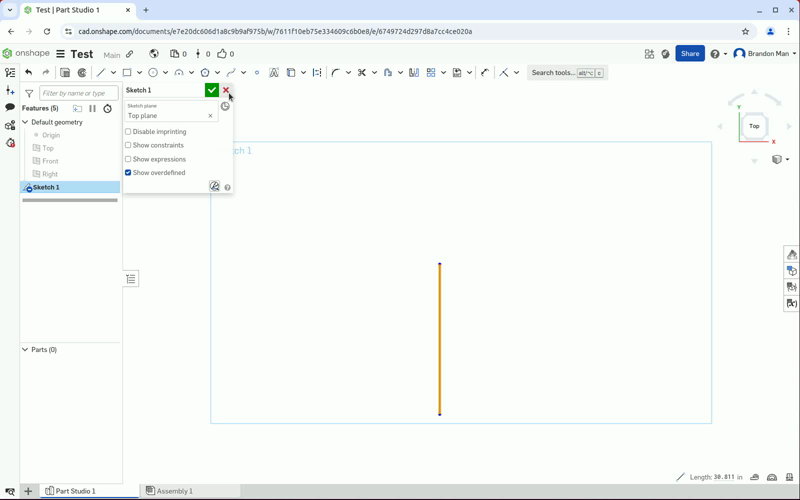
key(shift+h)
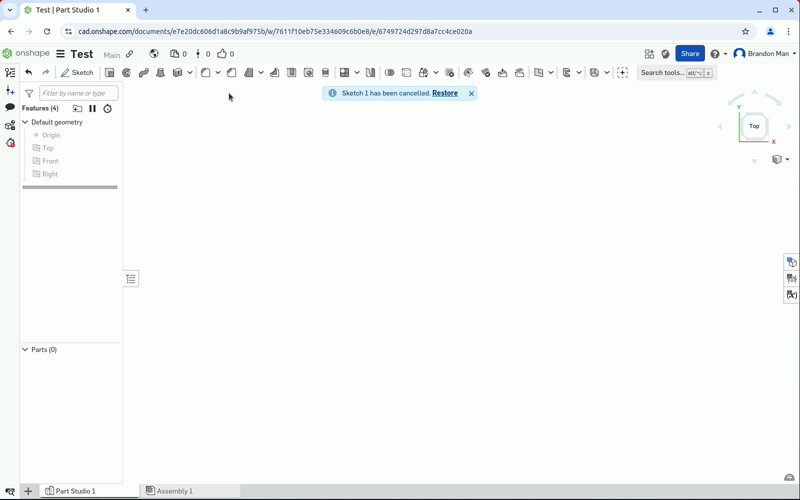
mouse_move(73, 352)
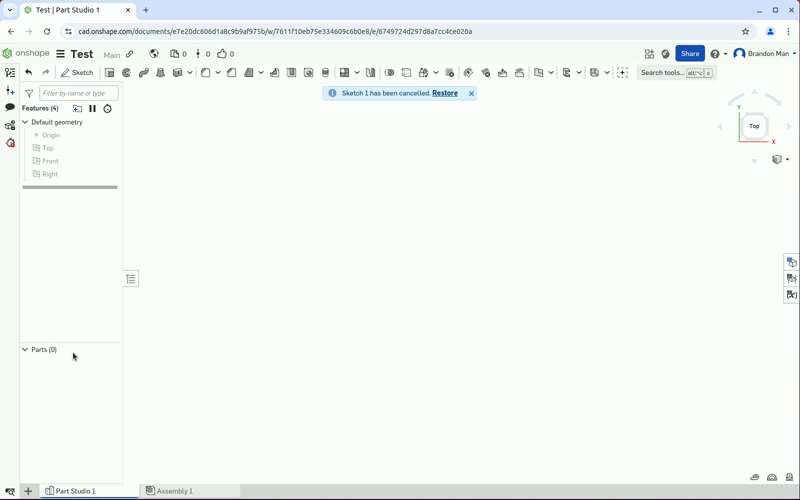
key(y)
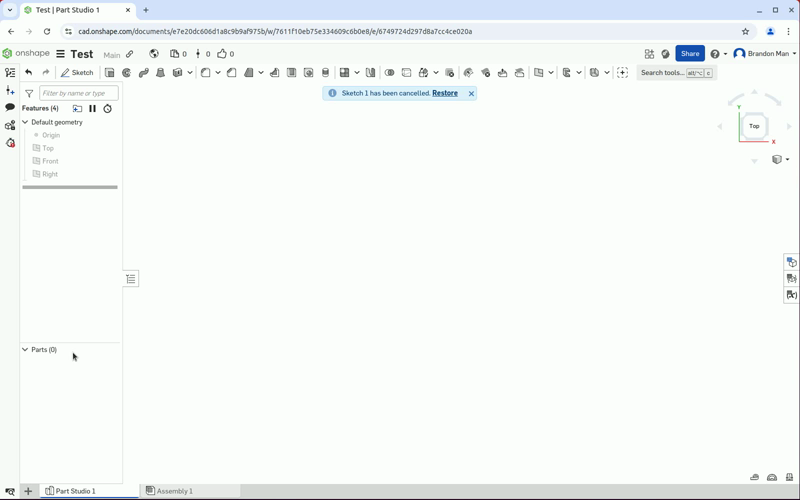
key(shift+p)
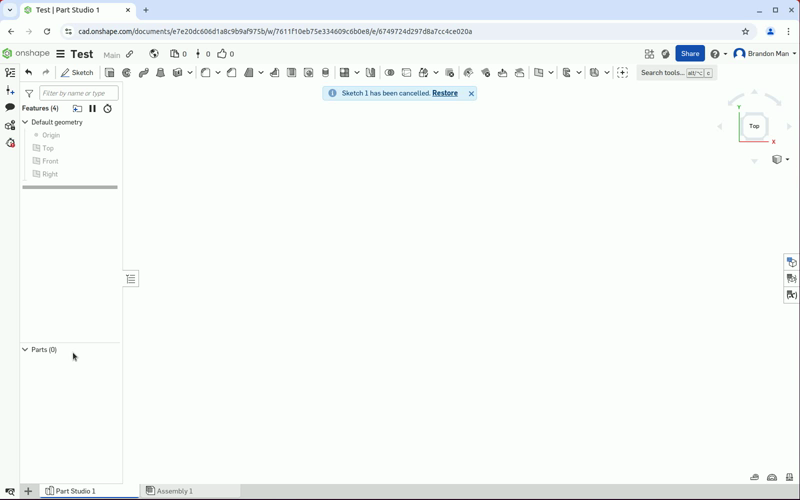
key(space)
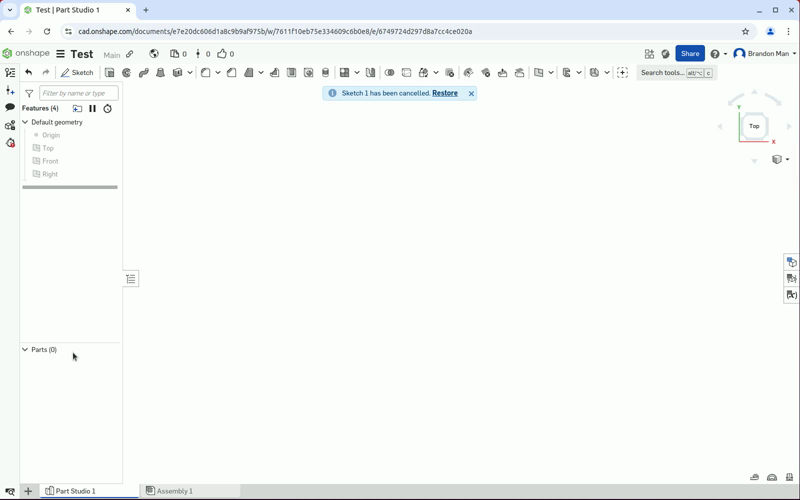
key_down(shift)
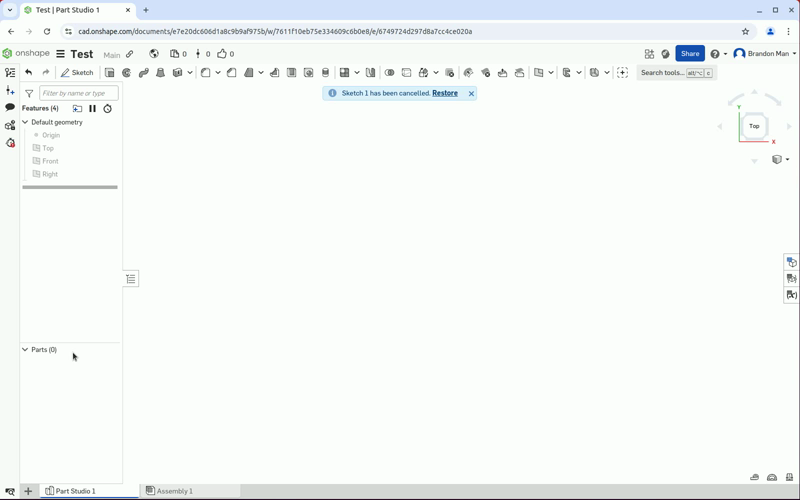
key(up)
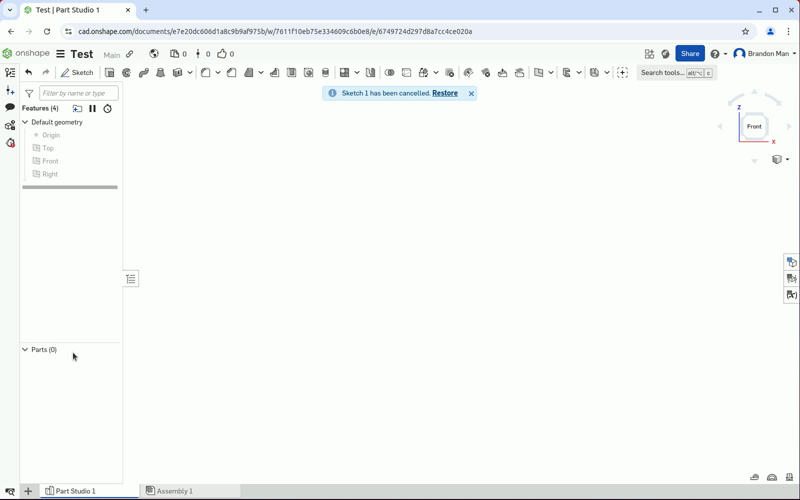
key_up(shift)
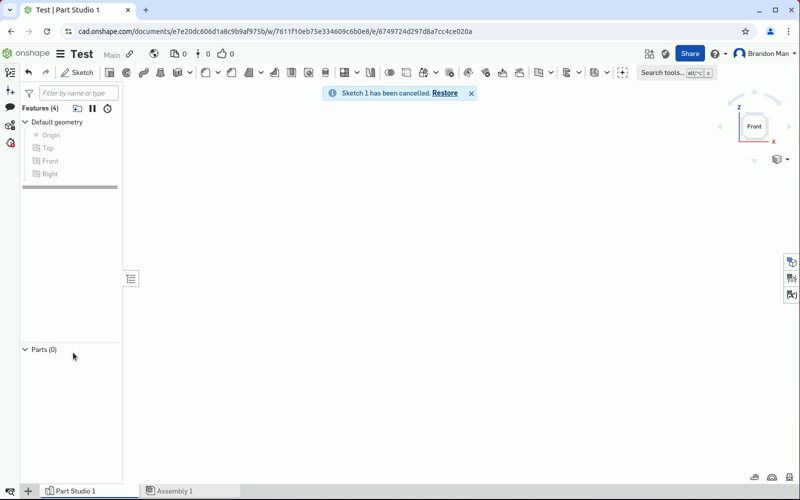
mouse_move(73, 352)
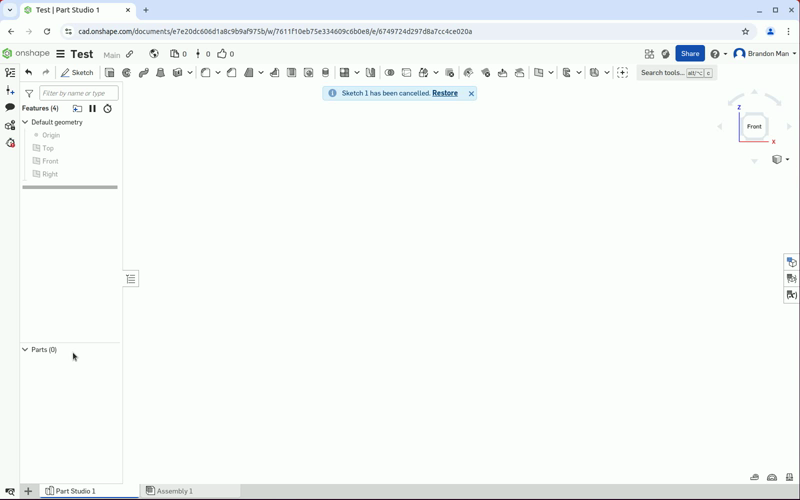
key(shift+y)
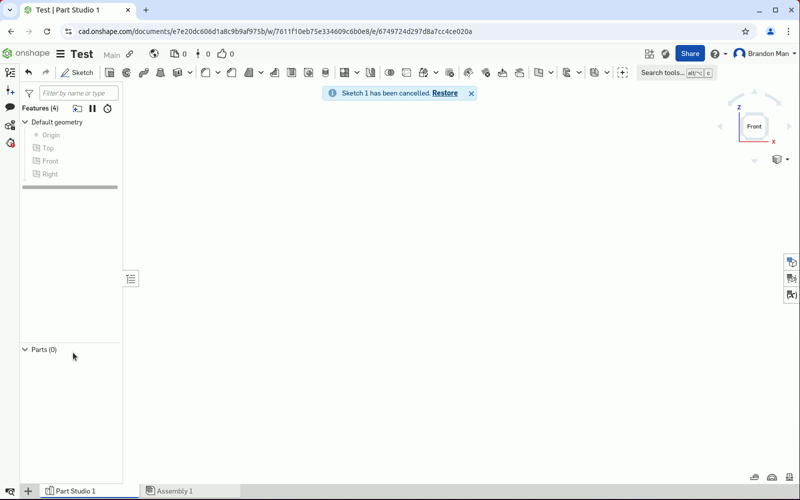
key(shift+s)
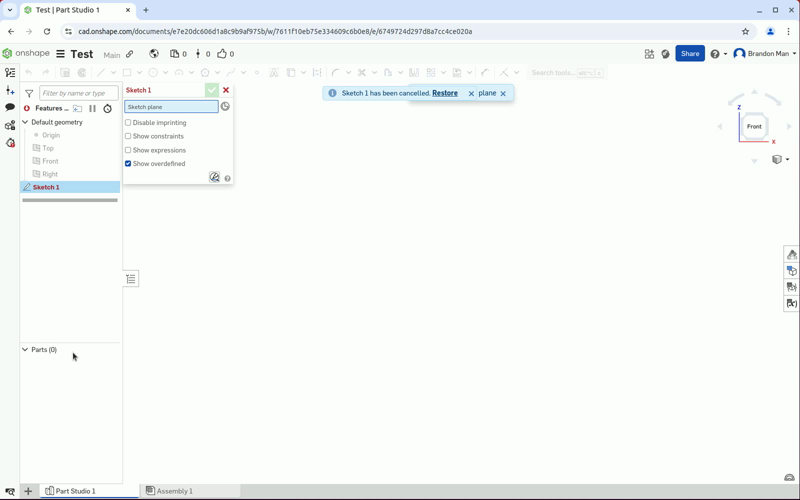
mouse_move(73, 163)
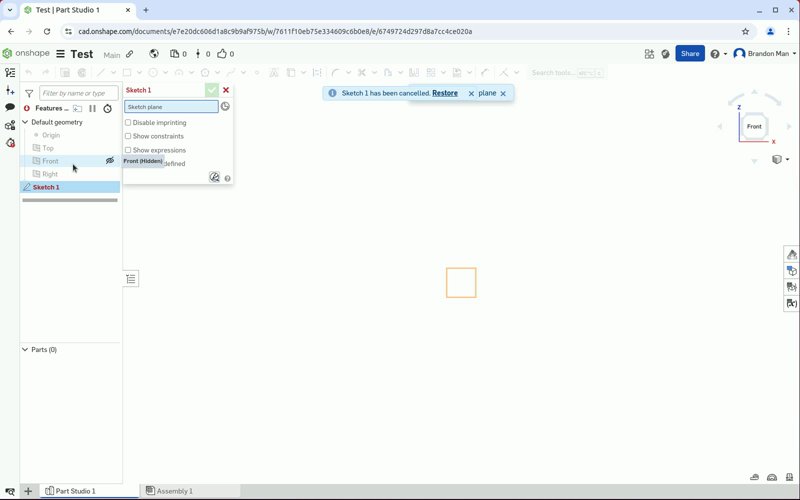
click(73, 163)
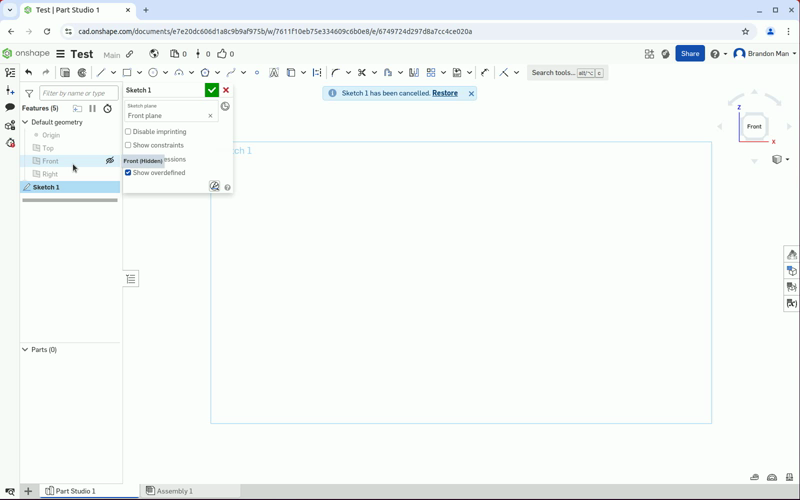
mouse_move(73, 352)
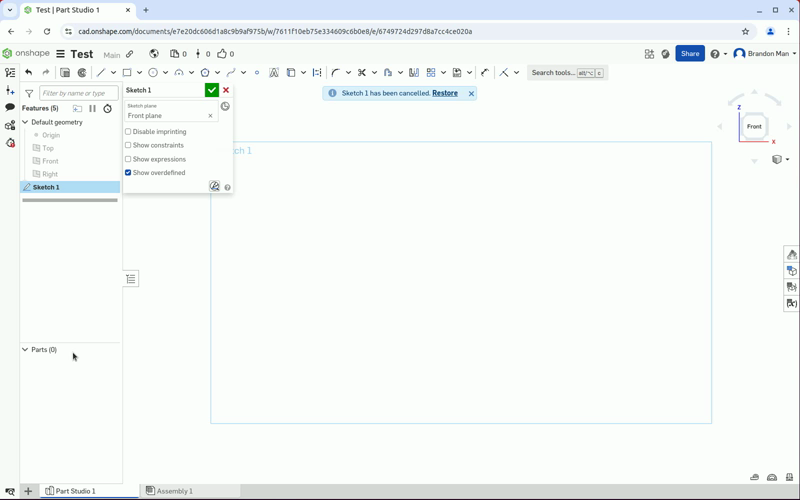
key(y)
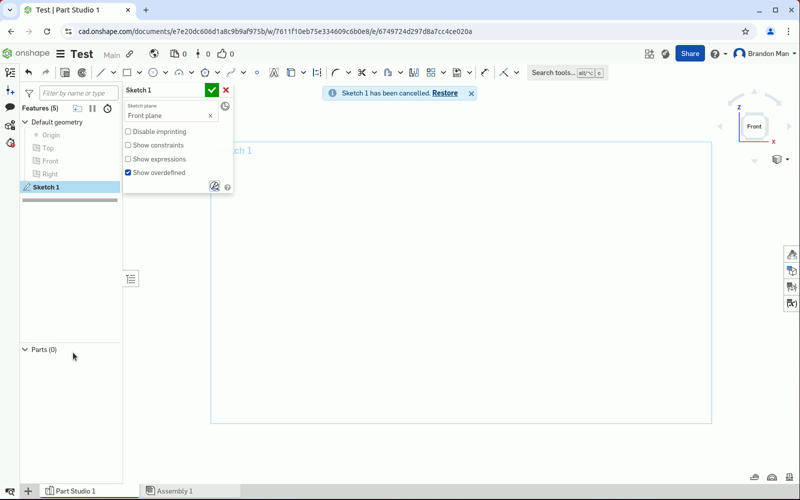
key(l)
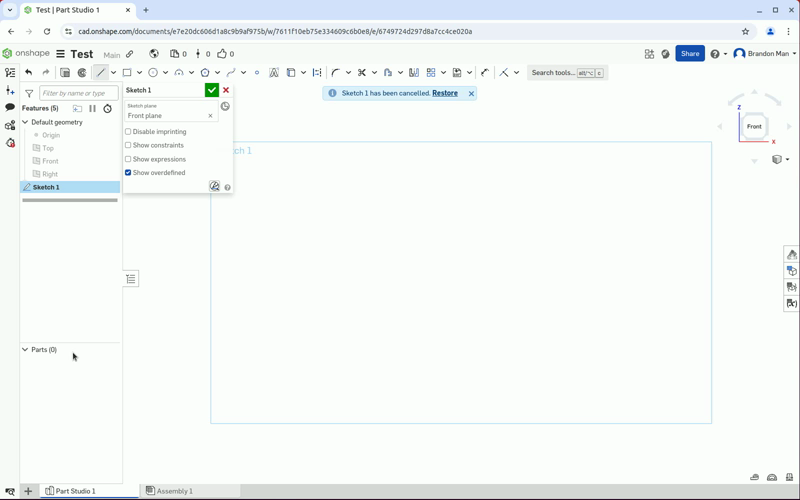
key_down(shift)
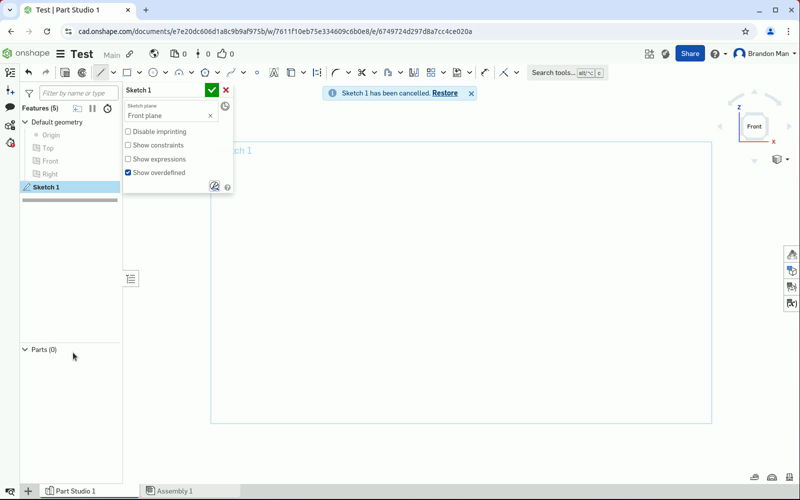
mouse_move(445, 395)
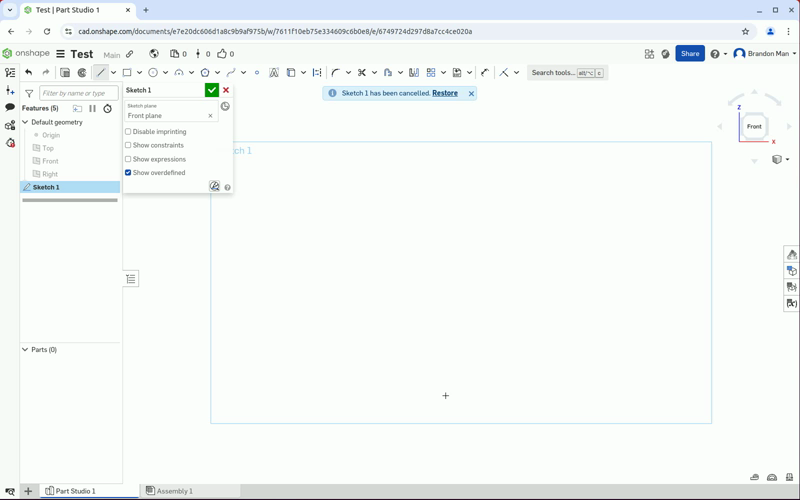
click(445, 395)
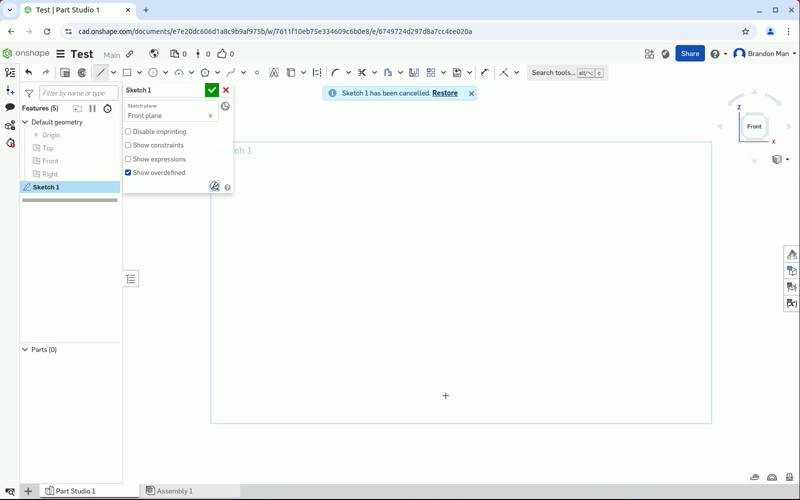
key_up(shift)
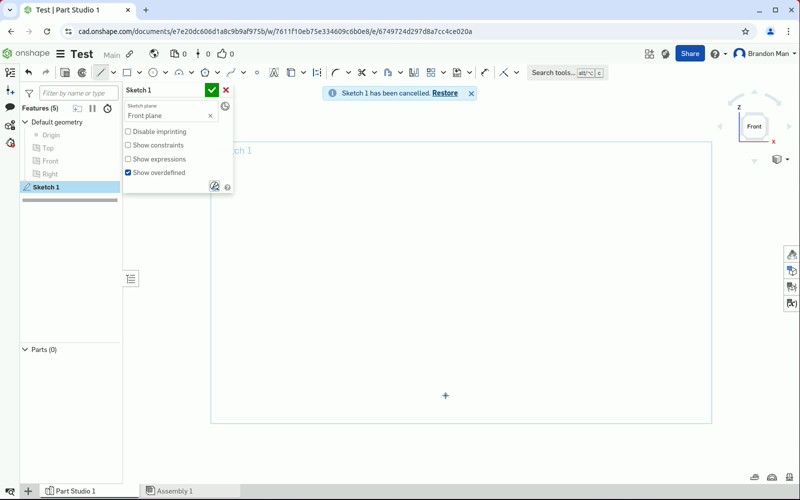
key_down(shift)
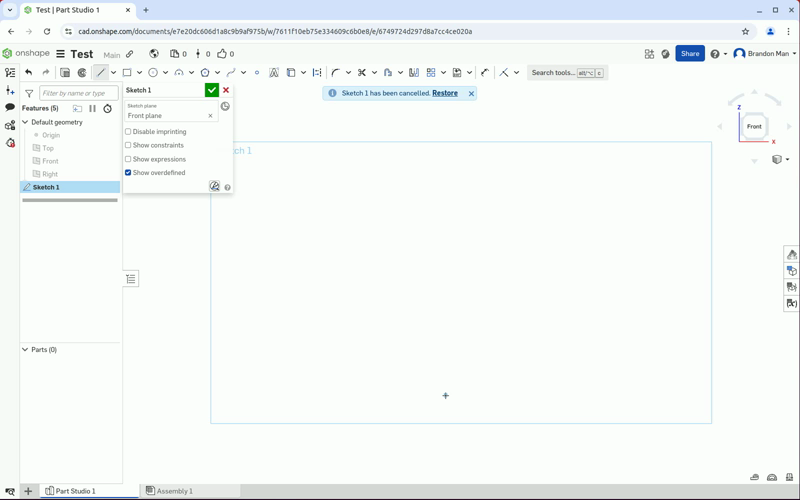
mouse_move(475, 395)
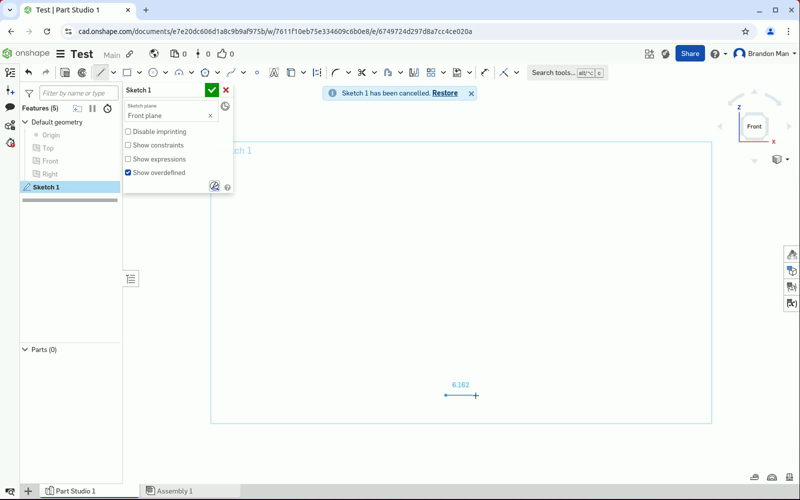
mouse_move(454, 395)
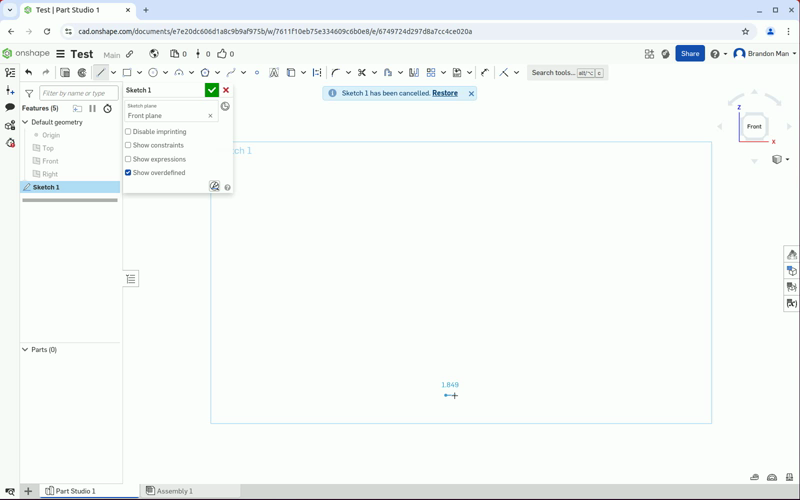
click(454, 395)
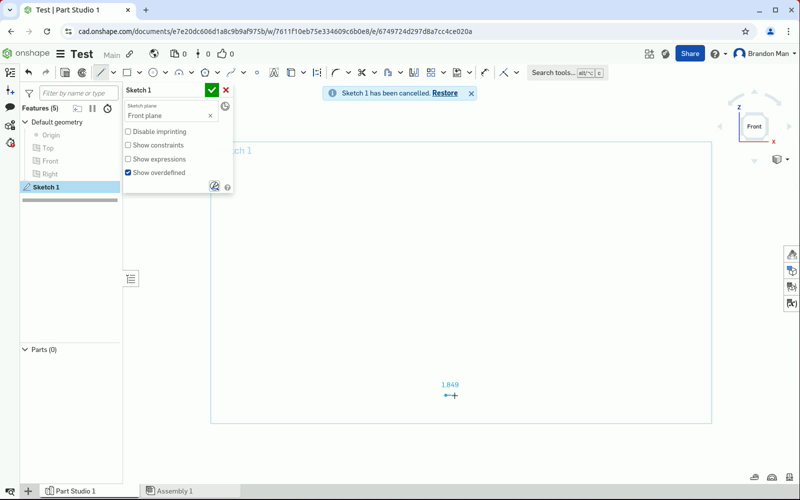
key_up(shift)
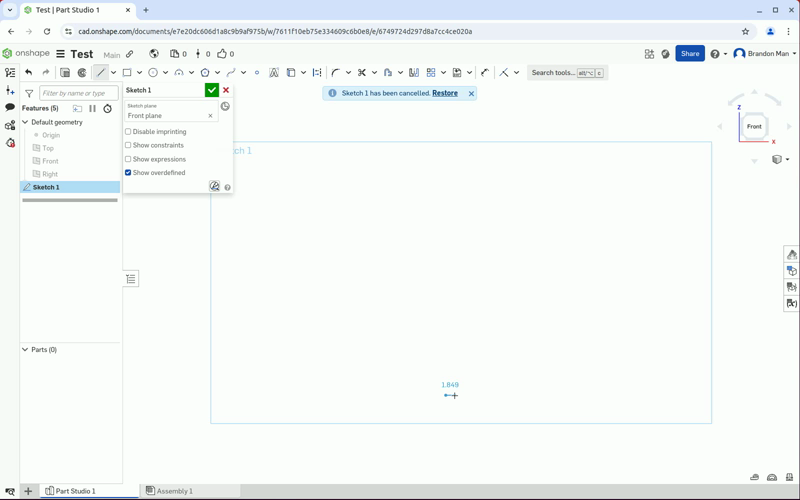
key_down(shift)
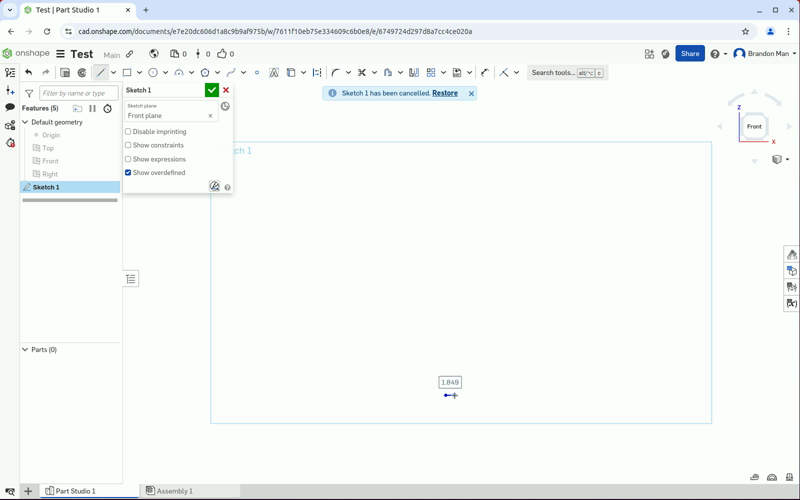
mouse_move(454, 295)
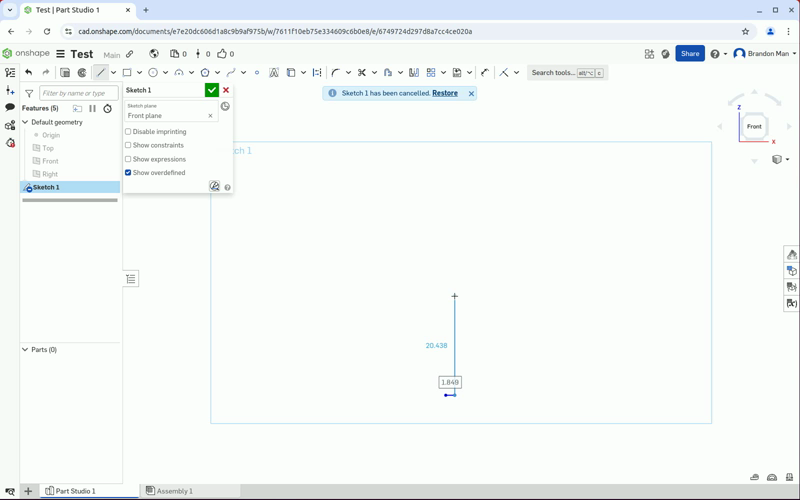
click(454, 295)
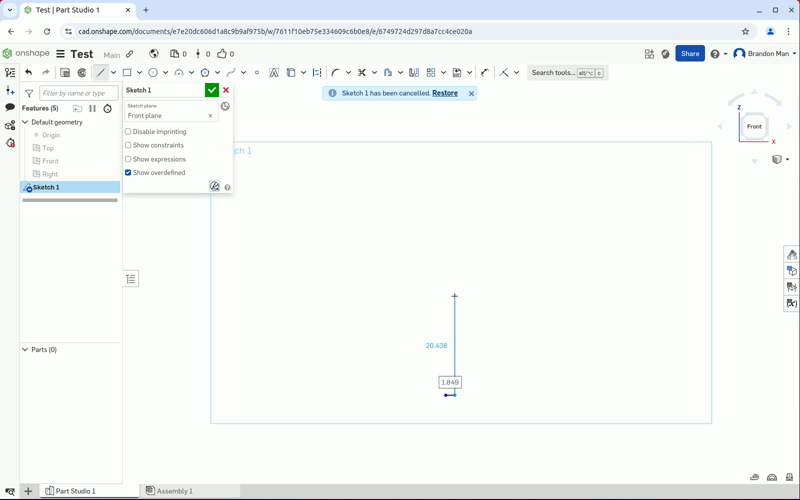
key_up(shift)
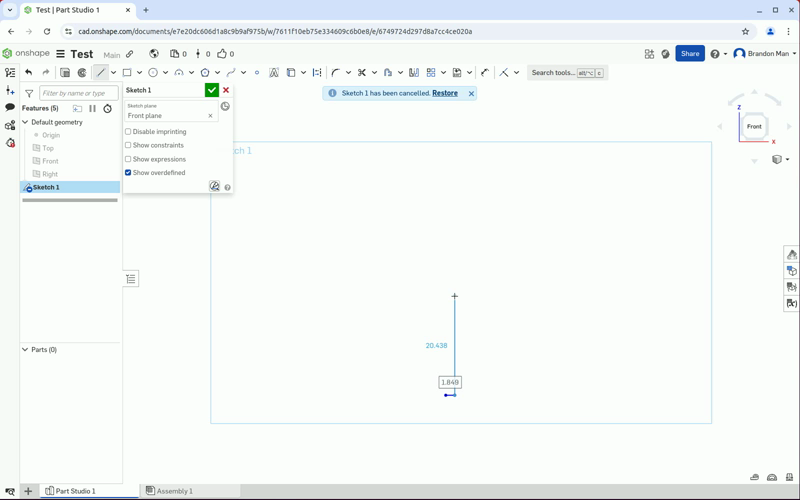
key_down(shift)
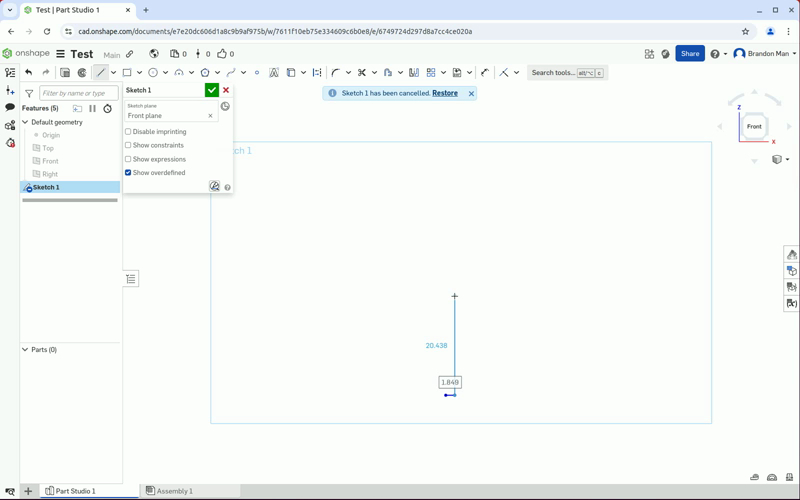
mouse_move(484, 295)
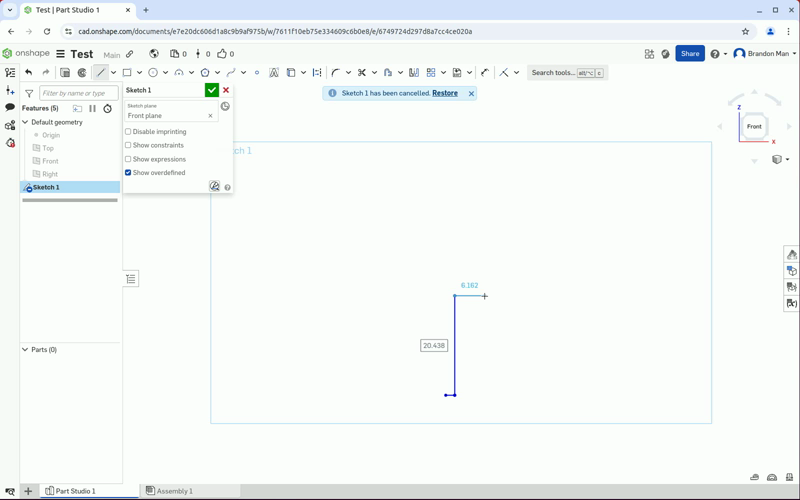
mouse_move(445, 295)
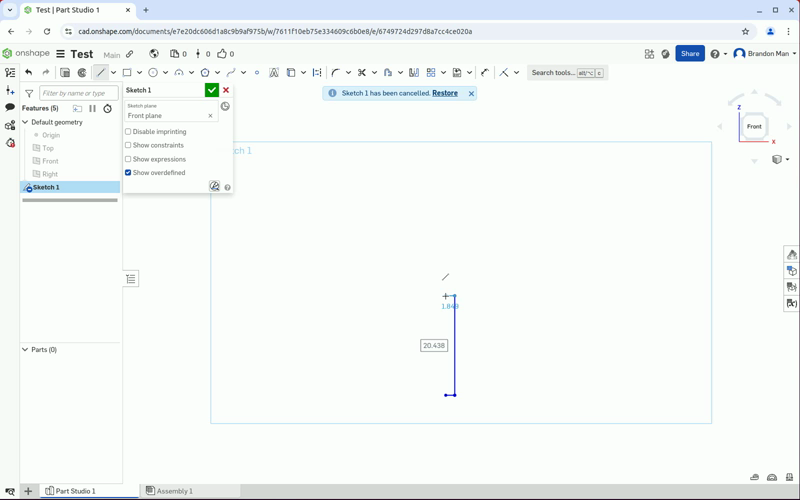
click(445, 295)
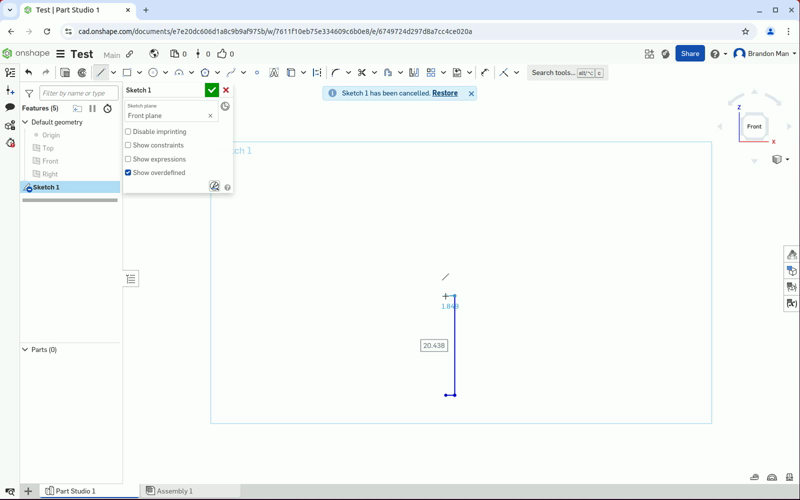
key_up(shift)
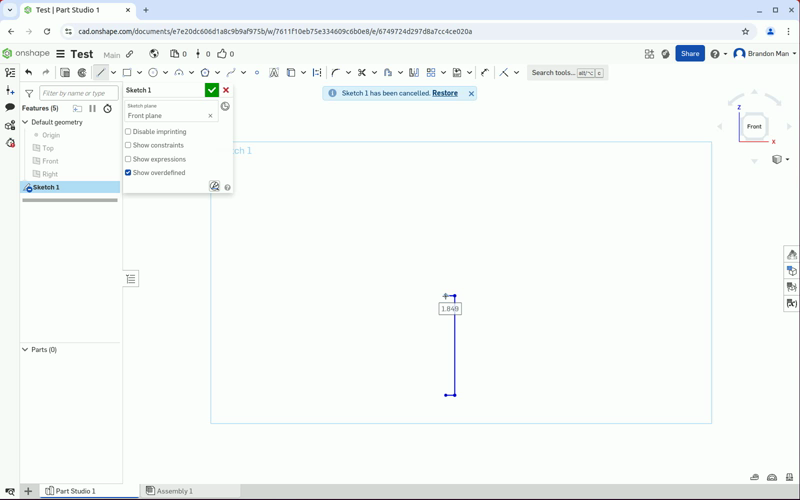
key_down(shift)
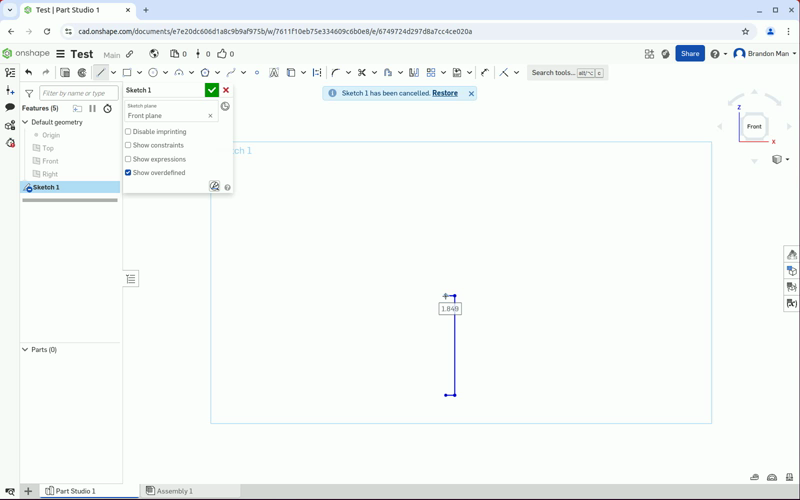
mouse_move(445, 395)
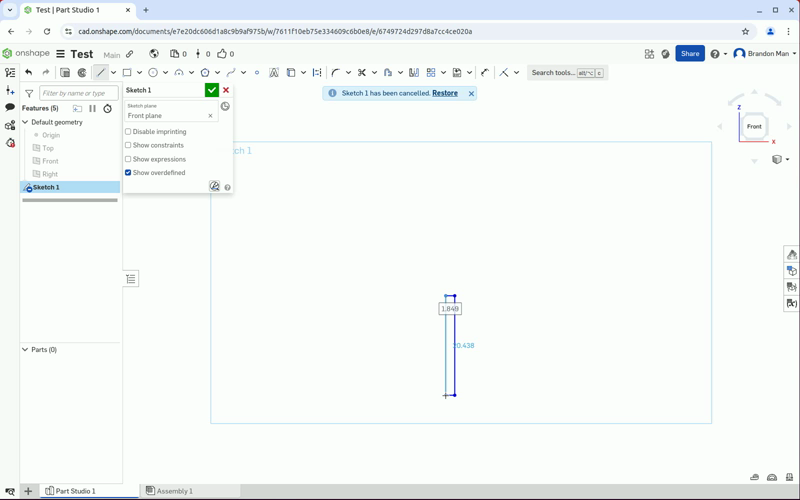
key_up(shift)
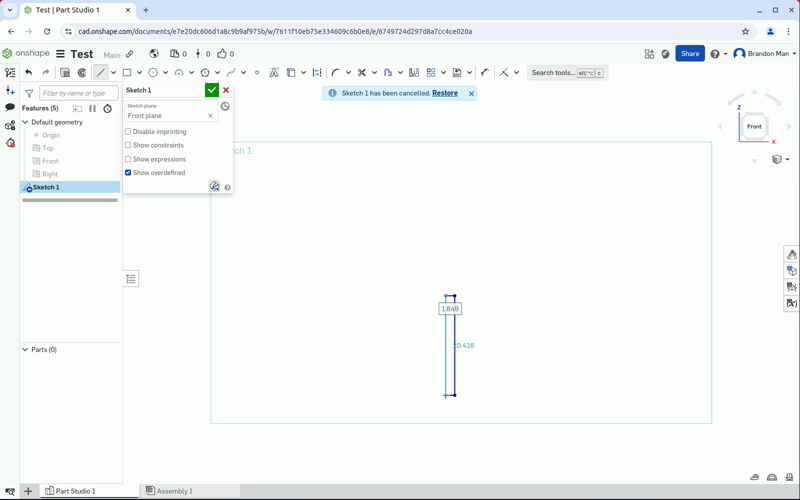
click(445, 395)
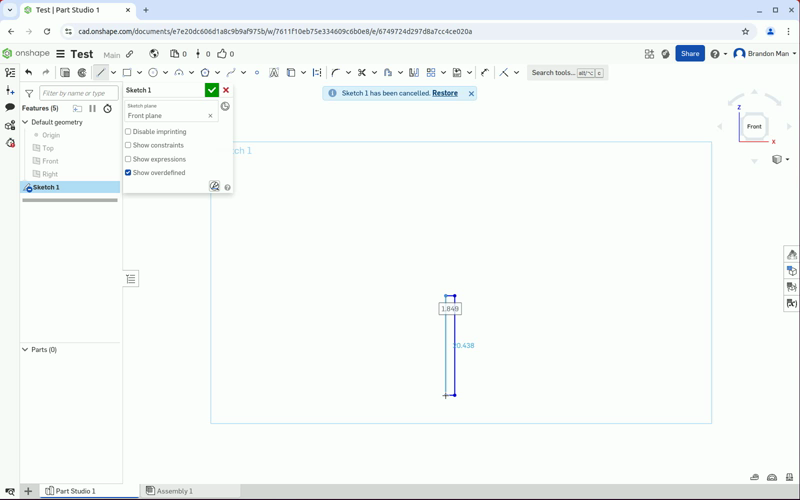
key(esc)
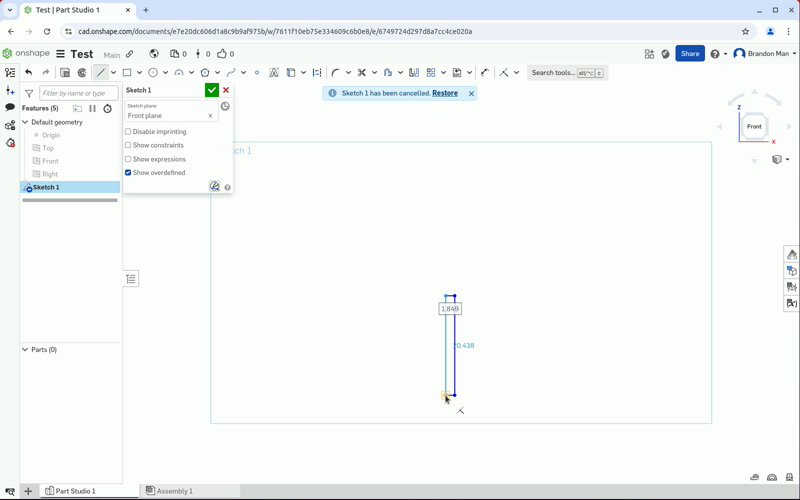
mouse_move(453, 302)
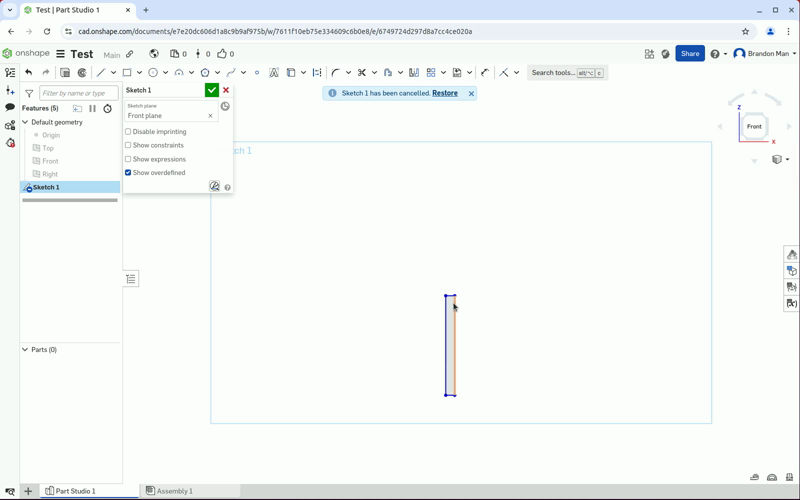
scroll(6)
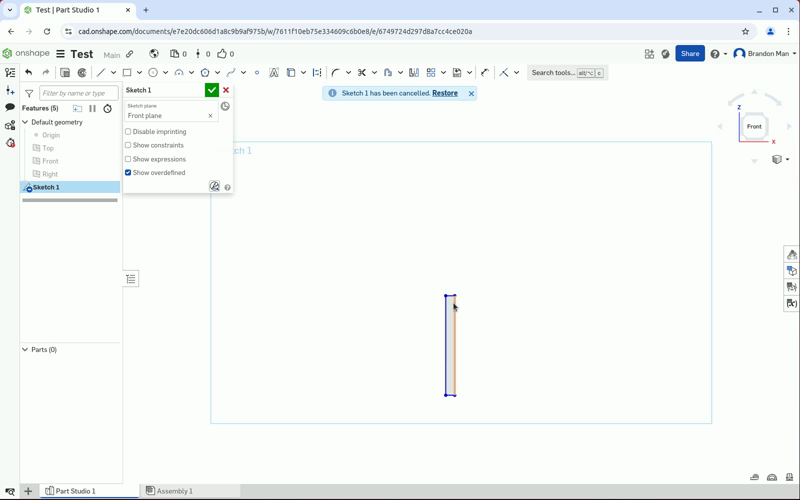
scroll(6)
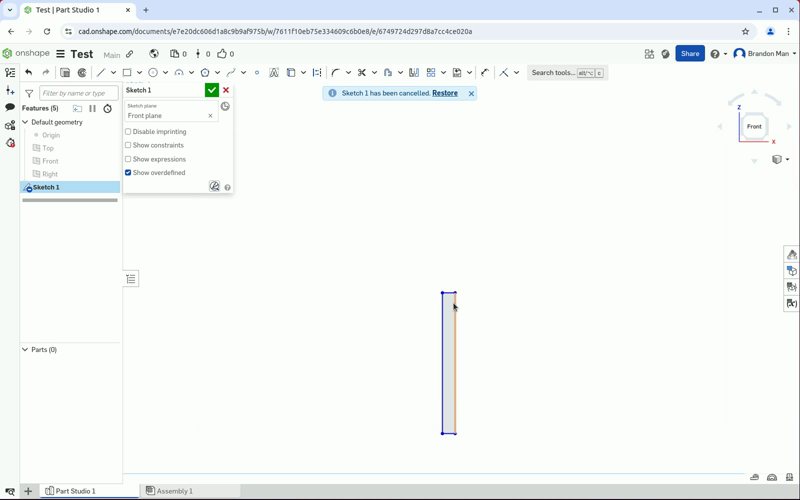
scroll(6)
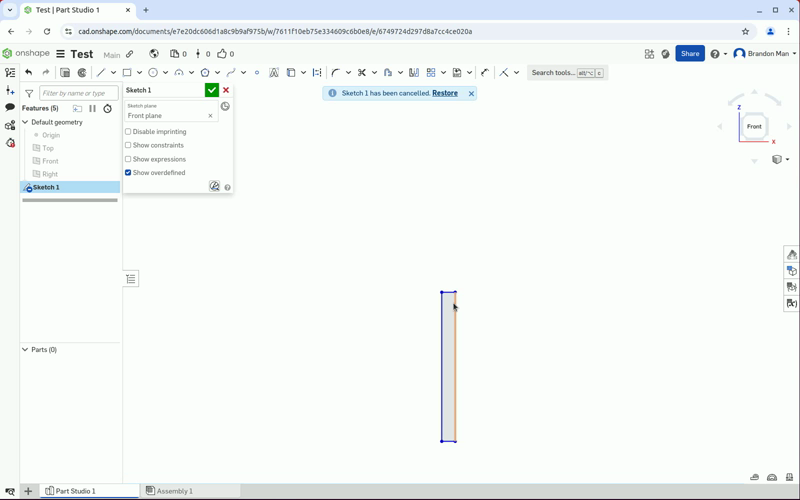
scroll(6)
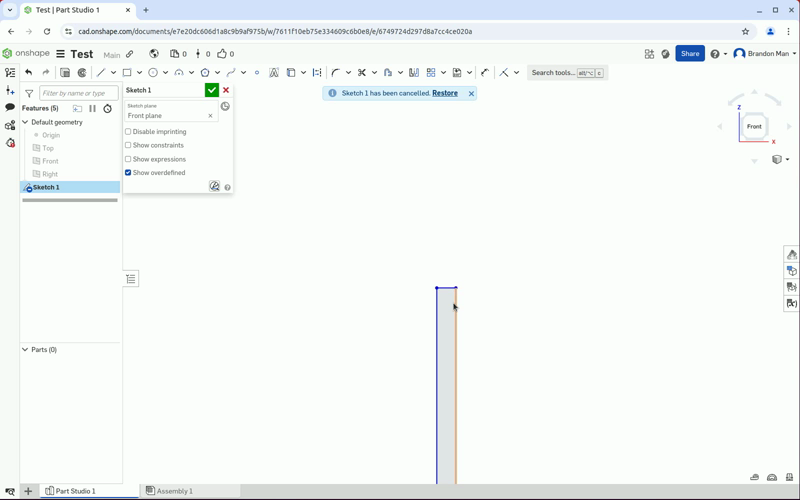
scroll(6)
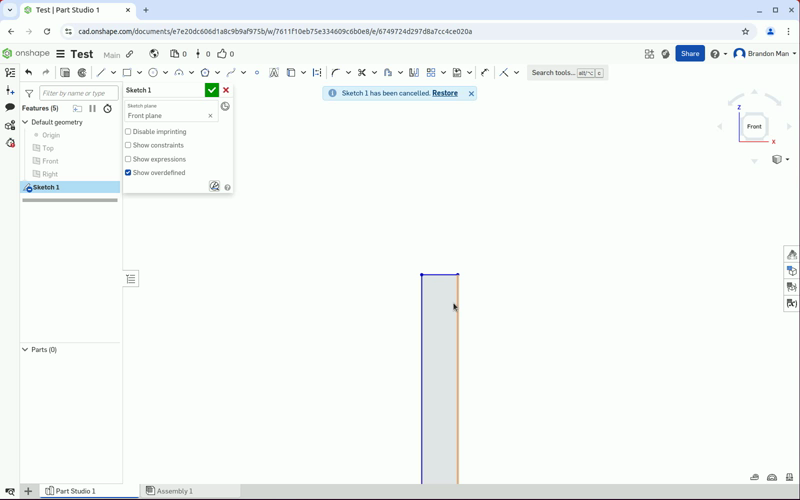
scroll(6)
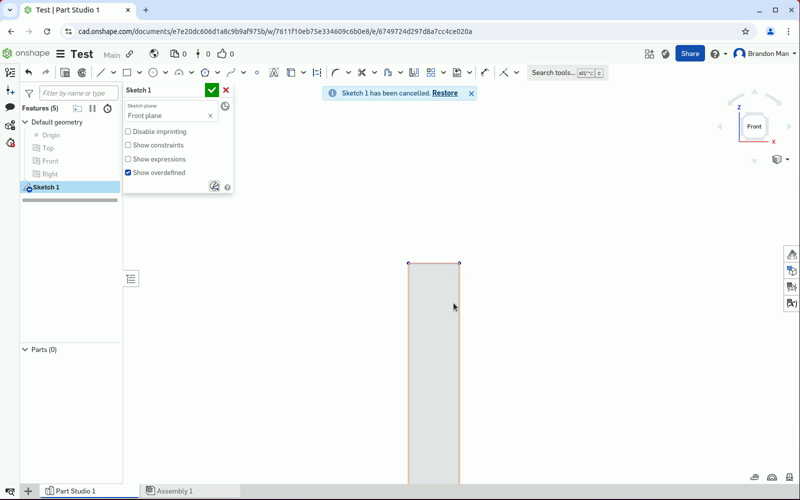
scroll(6)
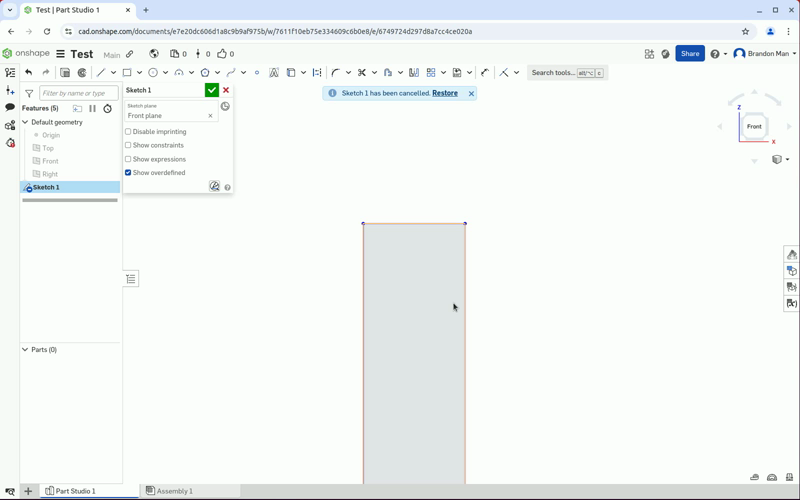
click(453, 302)
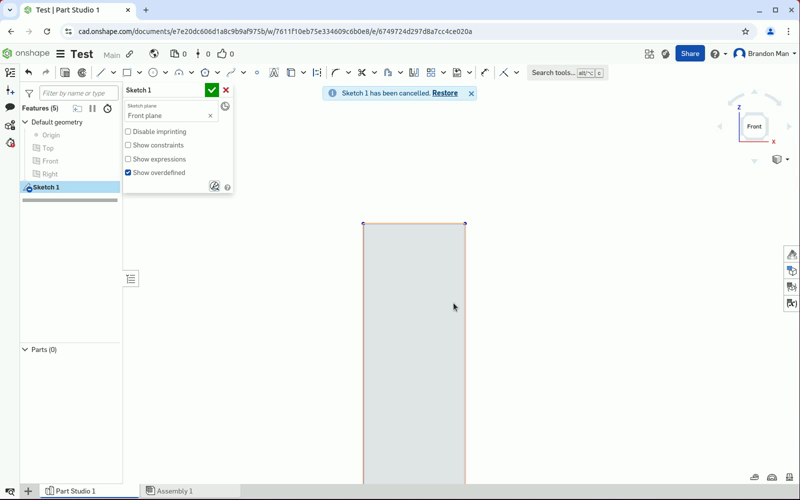
scroll(-6)
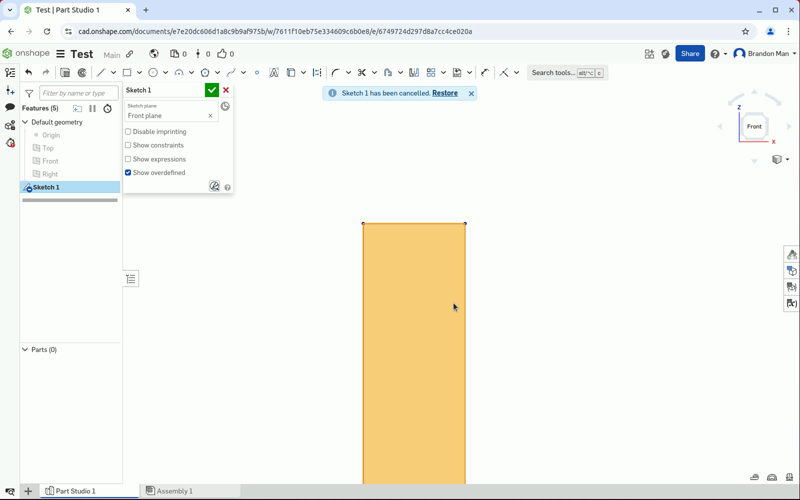
scroll(-6)
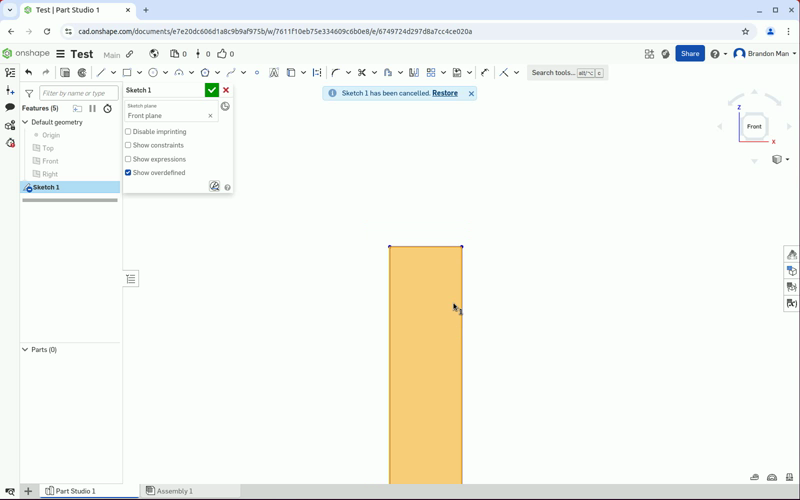
scroll(-6)
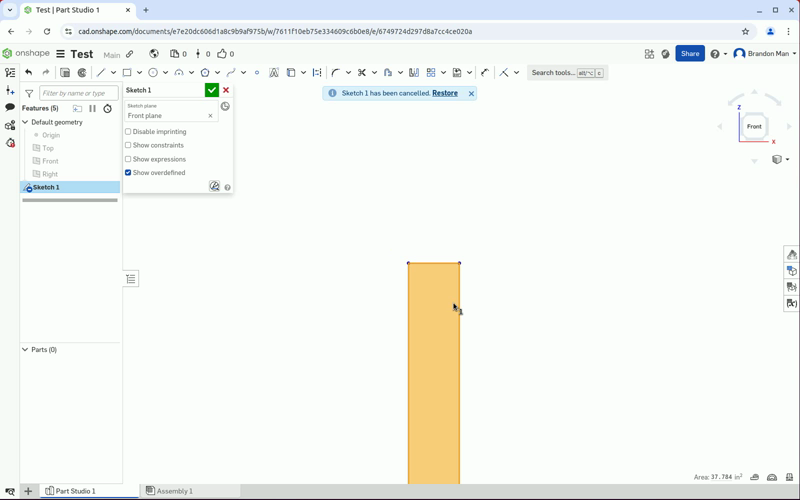
scroll(-6)
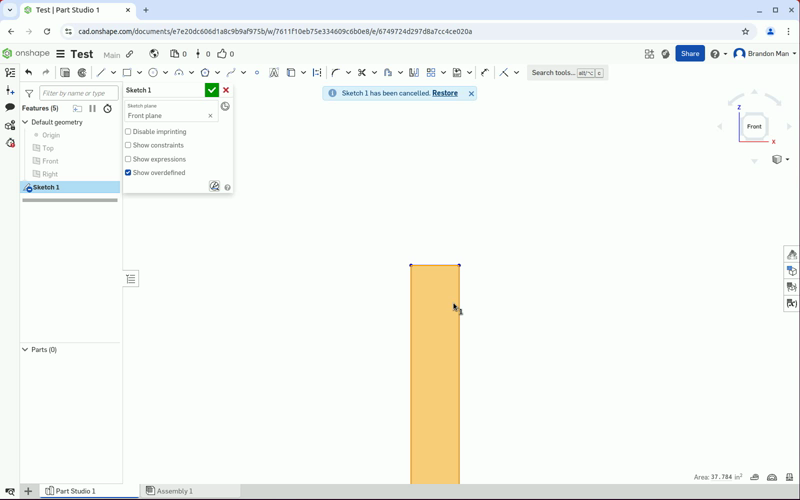
scroll(-6)
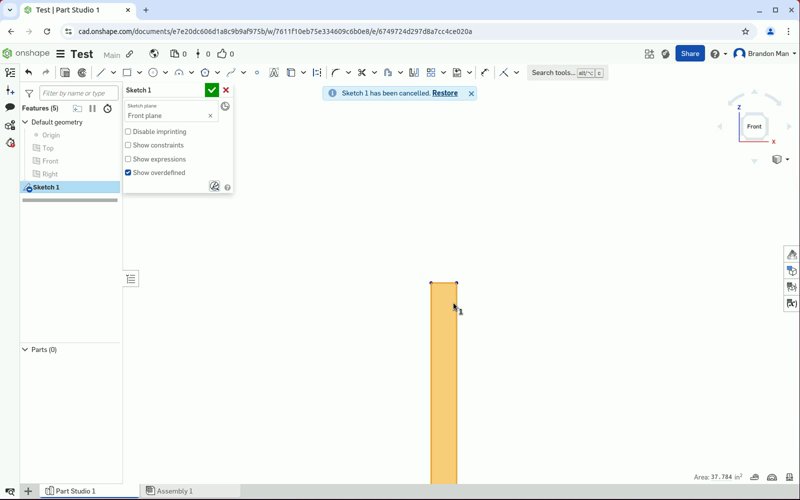
scroll(-6)
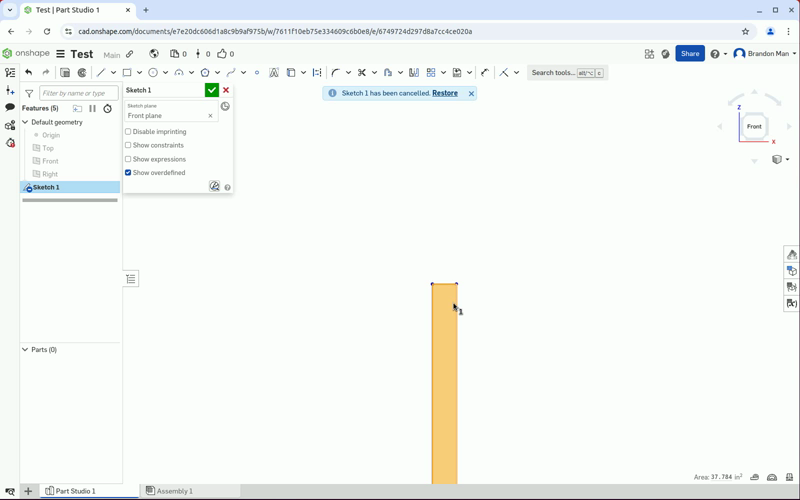
scroll(-6)
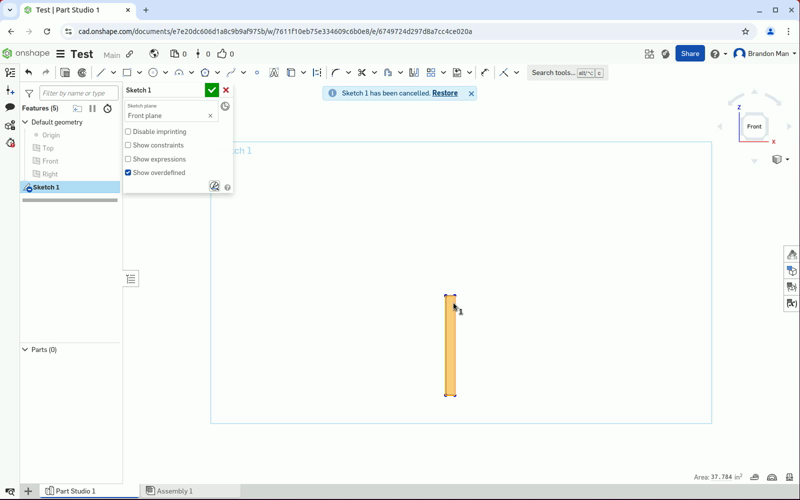
mouse_move(73, 352)
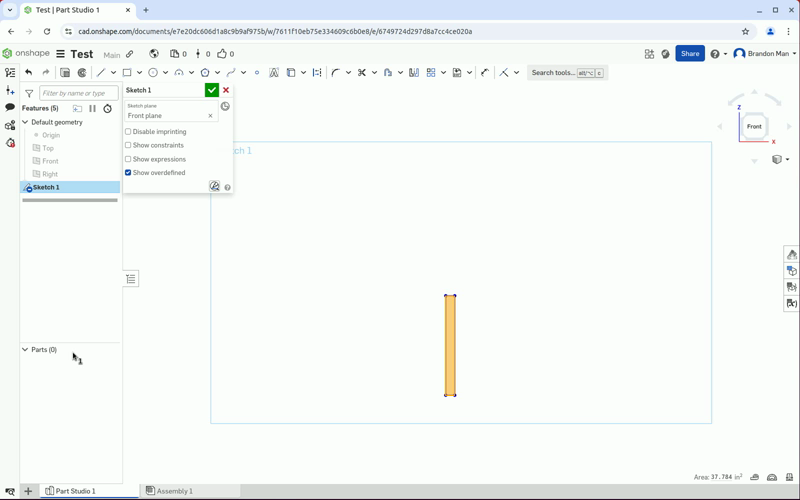
key(shift+y)
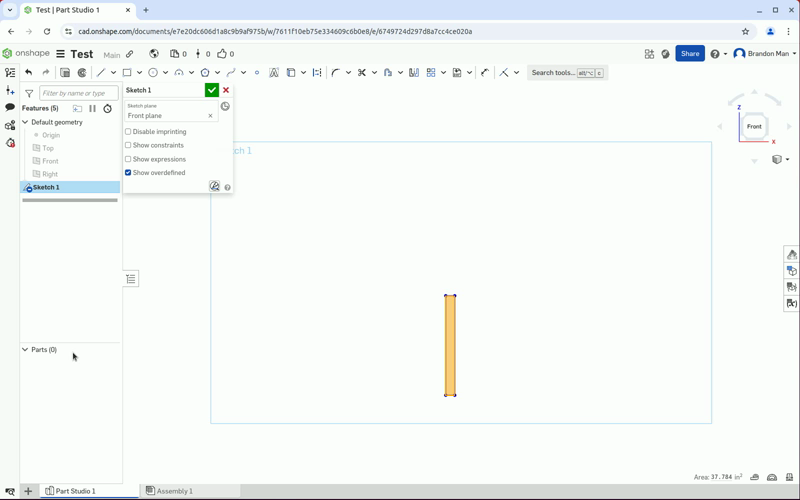
key(shift+e)
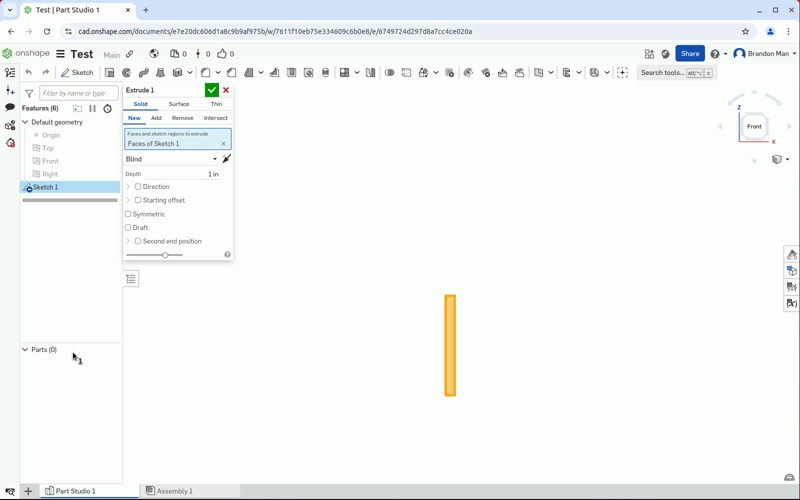
mouse_move(143, 106)
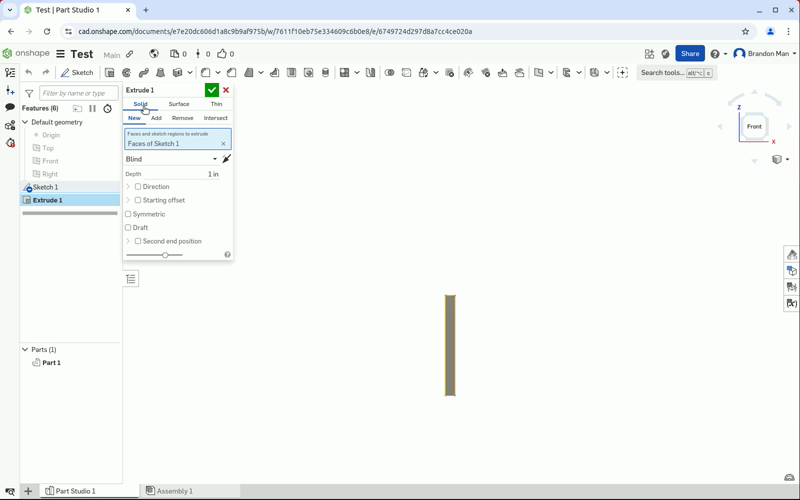
click(143, 106)
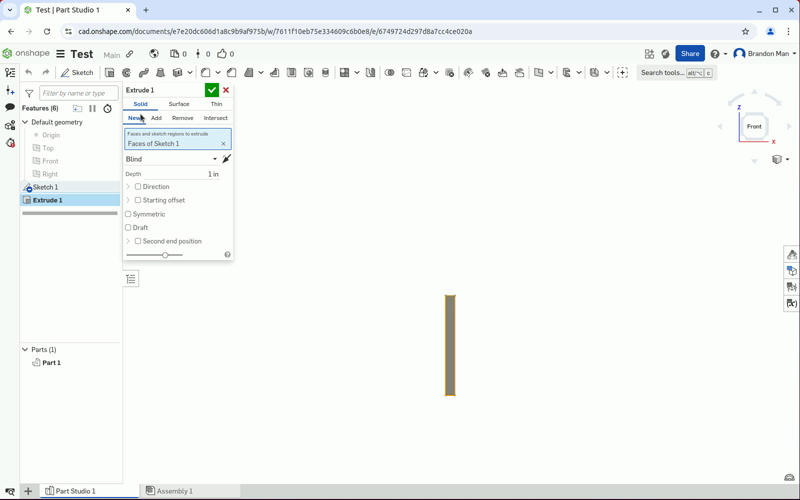
mouse_move(137, 120)
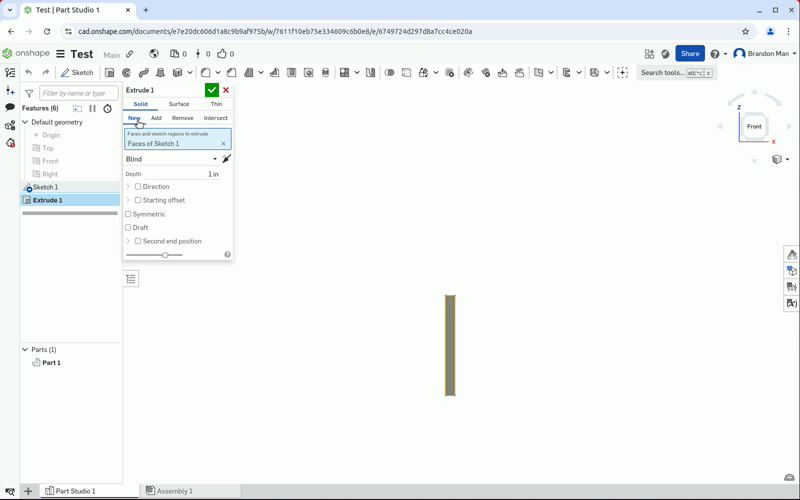
click(137, 120)
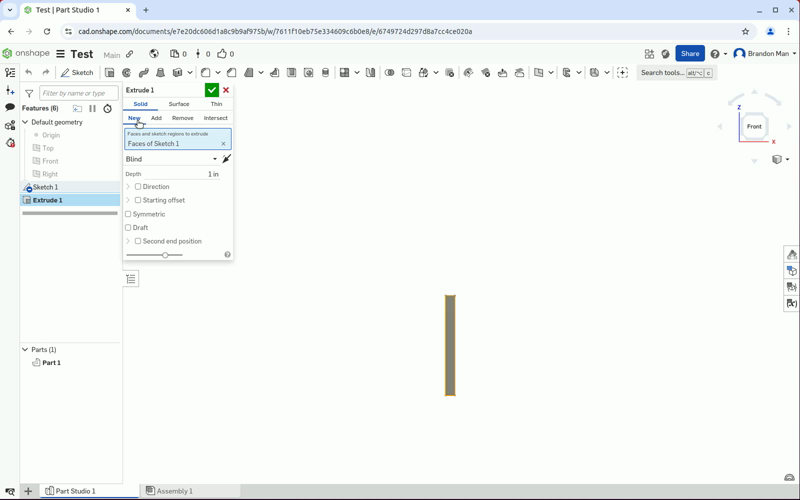
key(tab, 4)
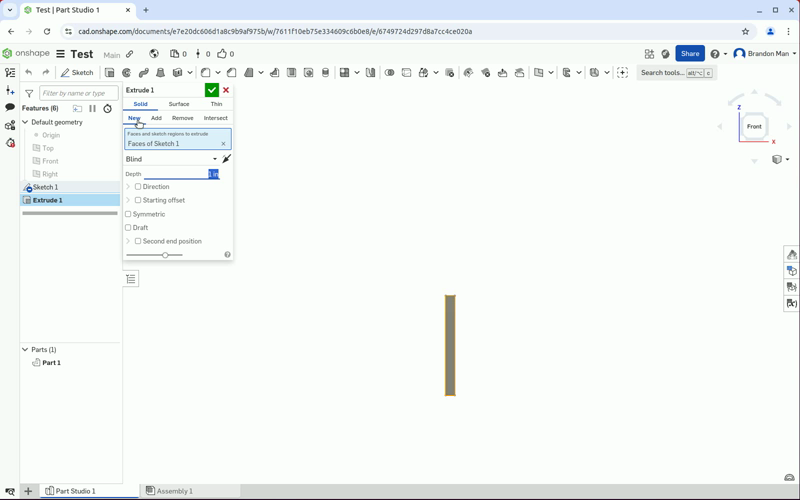
text(0.241)
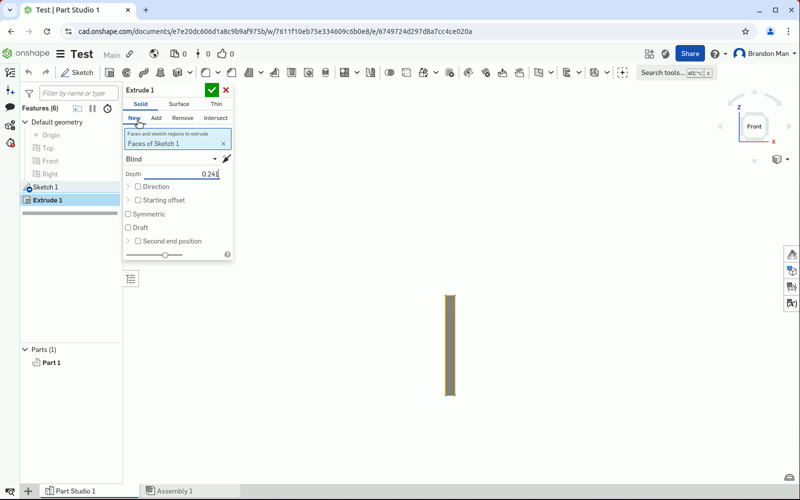
key(enter)
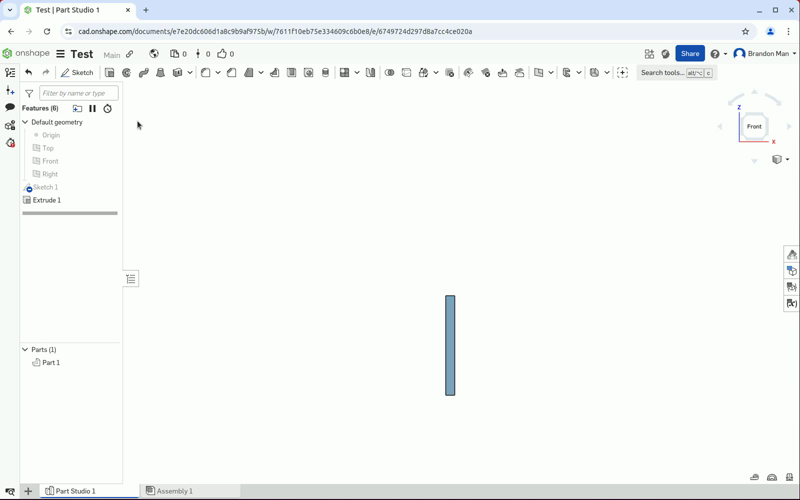
key(shift+h)
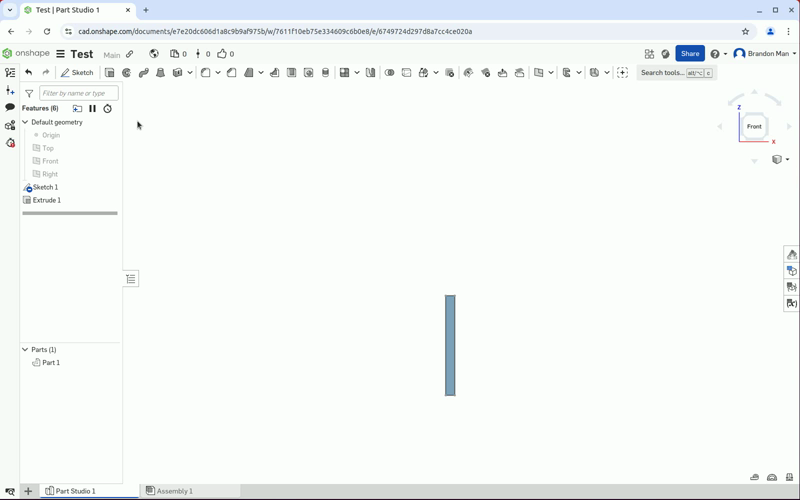
key(shift+h)
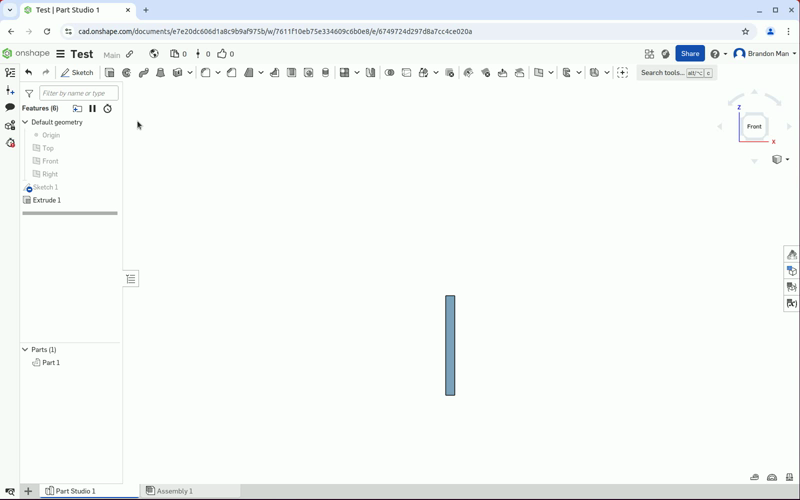
mouse_move(73, 189)
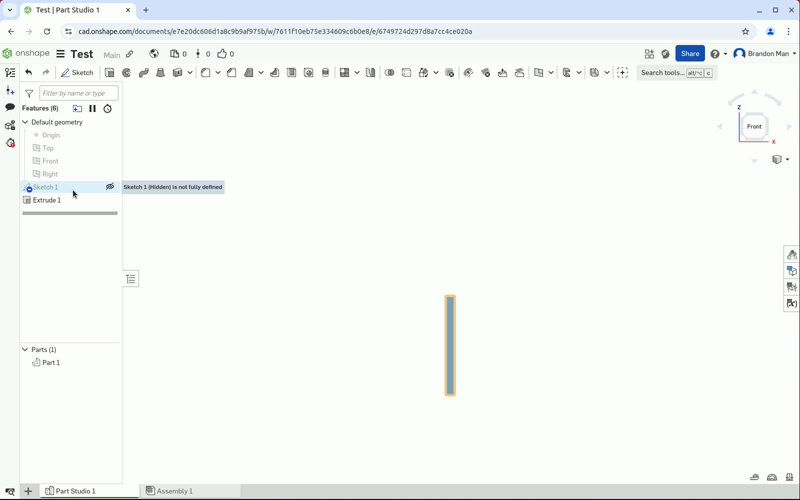
click(73, 189)
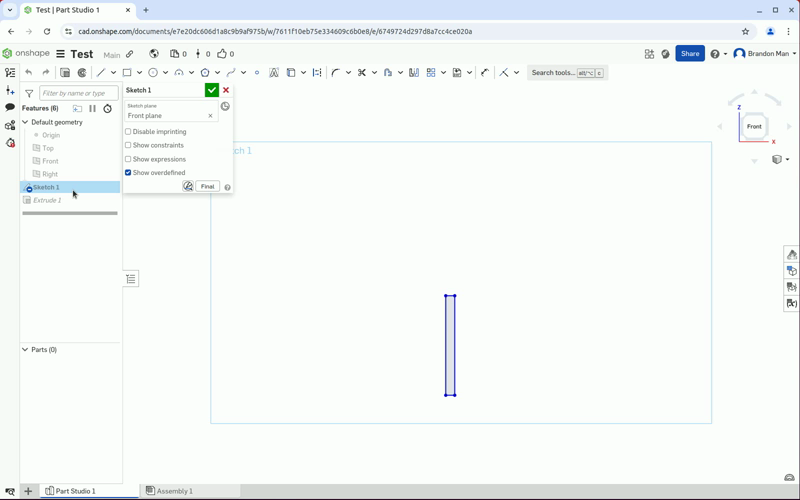
mouse_move(229, 92)
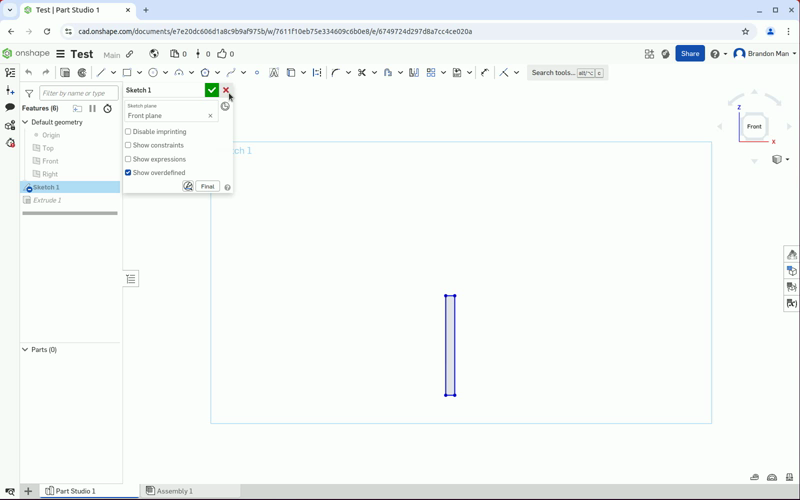
click(229, 92)
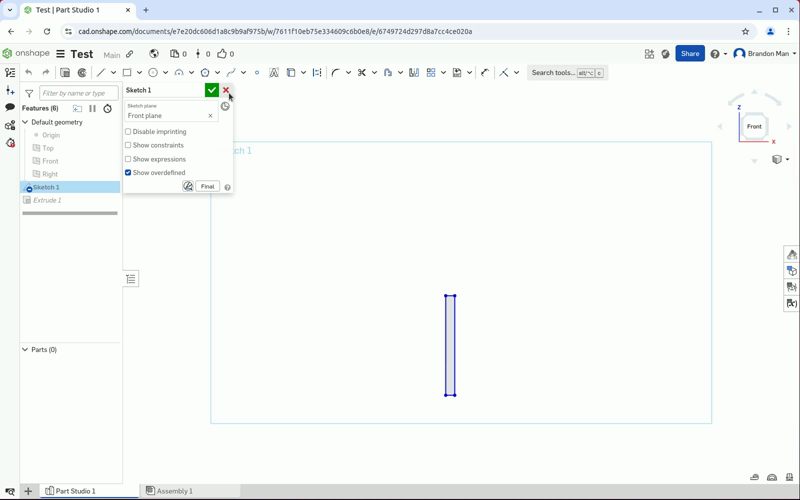
key(shift+s)
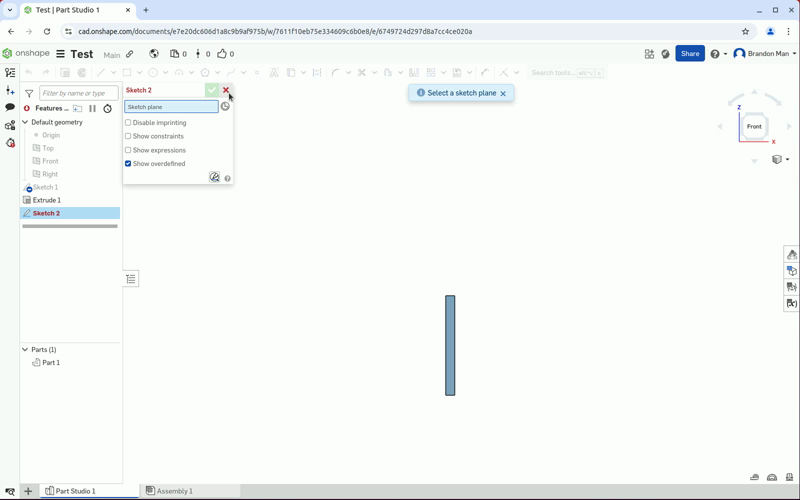
mouse_move(73, 163)
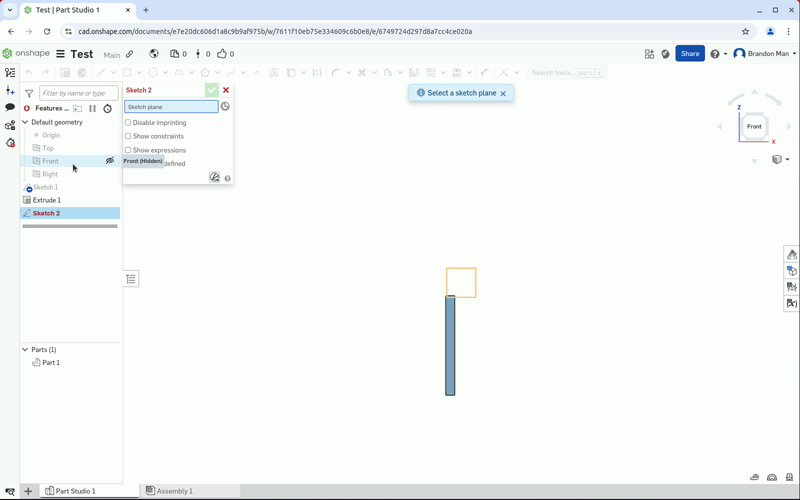
click(73, 163)
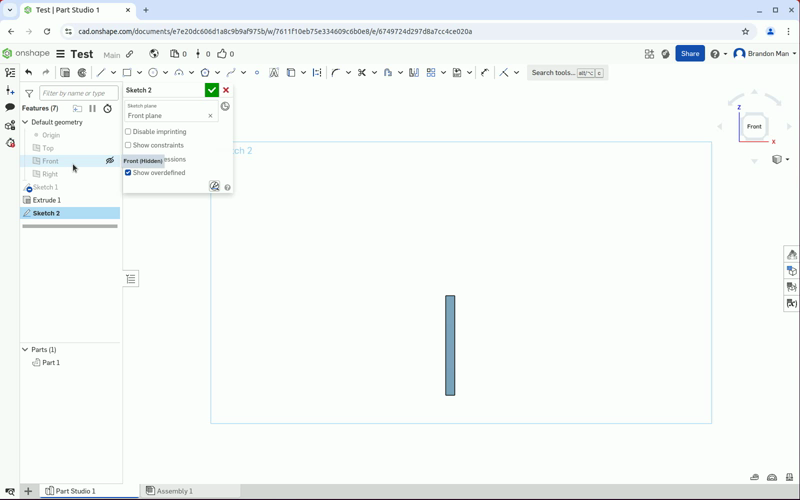
mouse_move(73, 352)
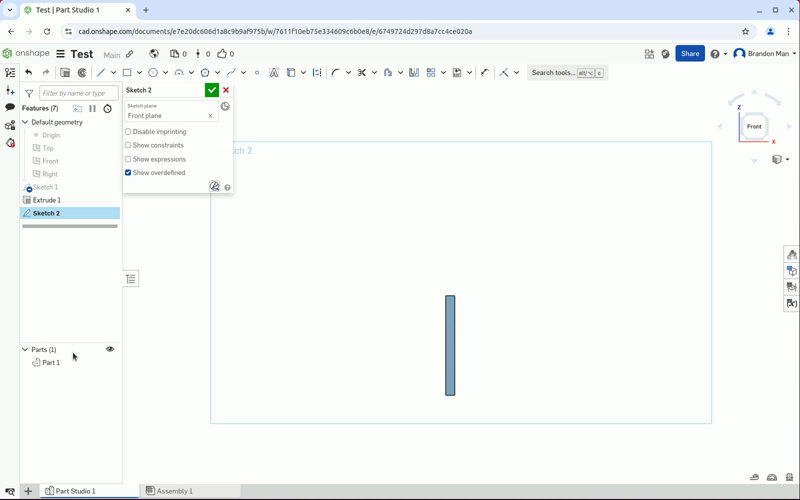
key(y)
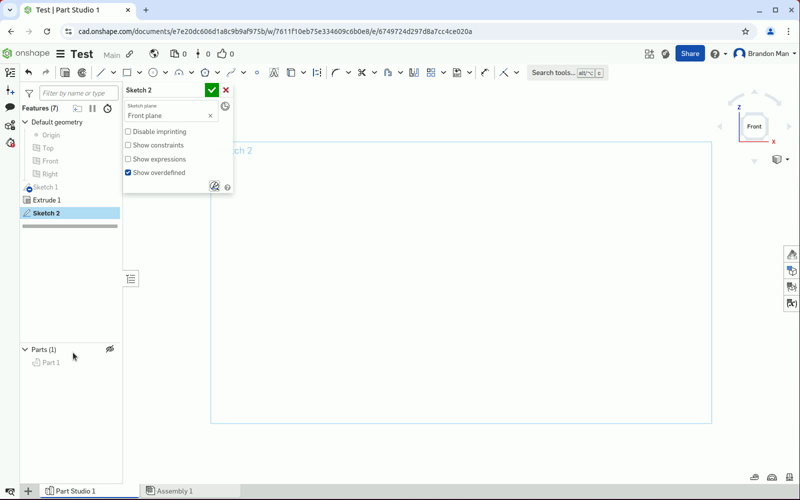
key(l)
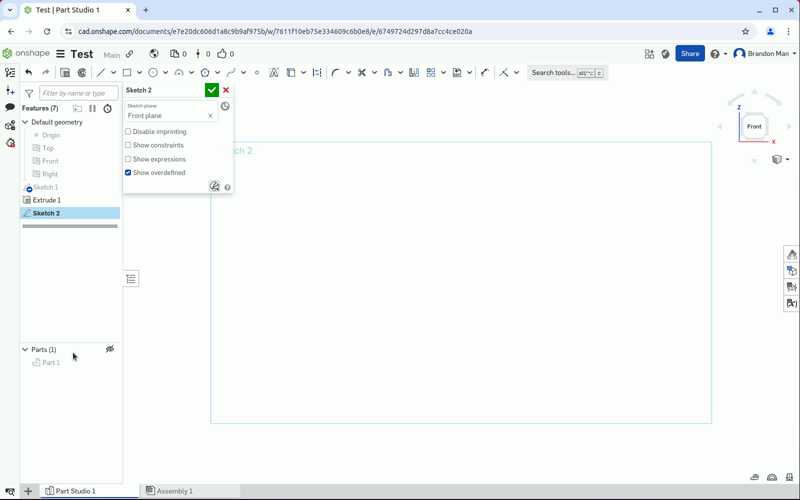
key_down(shift)
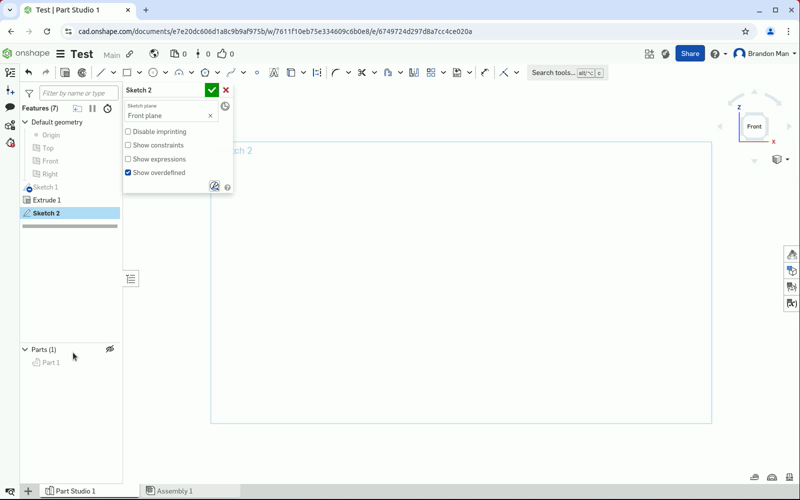
mouse_move(466, 395)
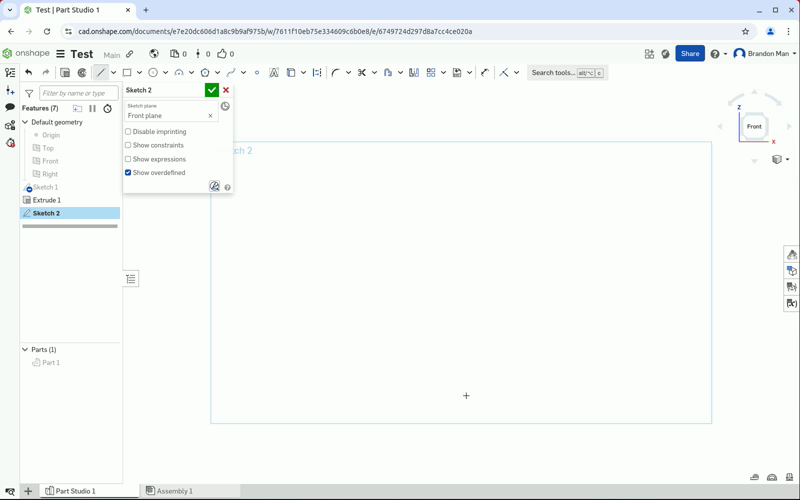
click(466, 395)
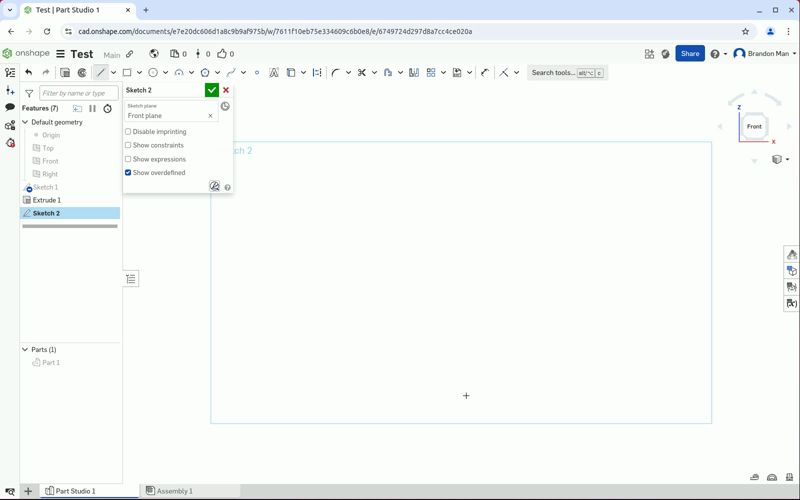
key_up(shift)
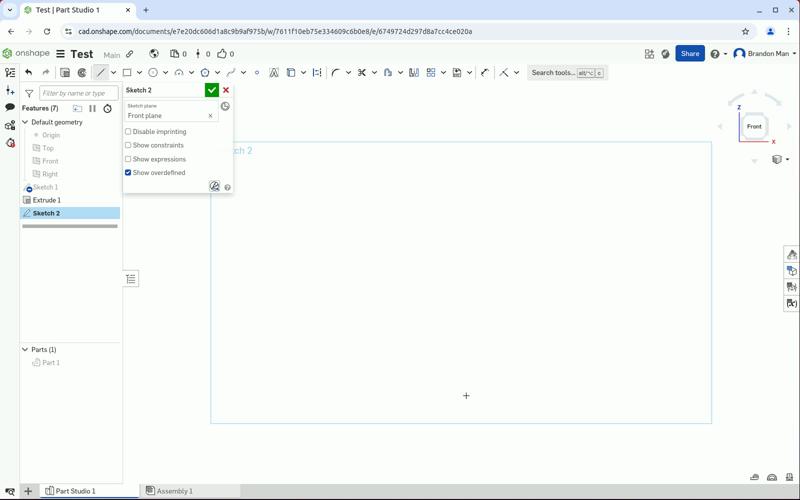
key_down(shift)
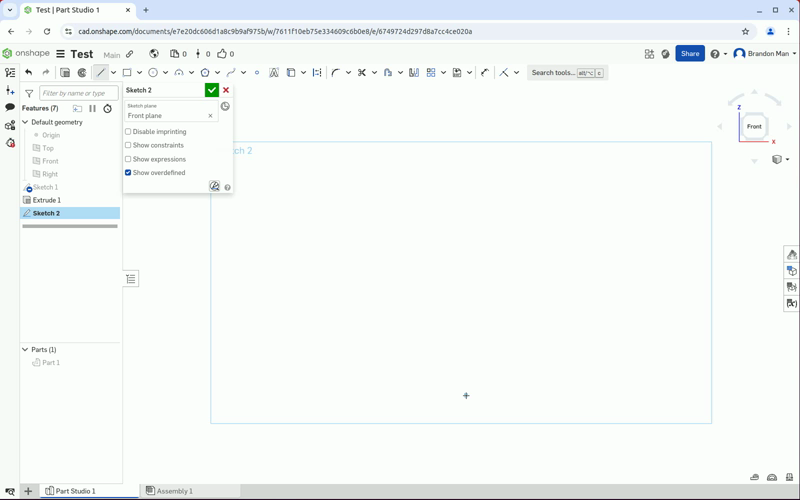
mouse_move(496, 395)
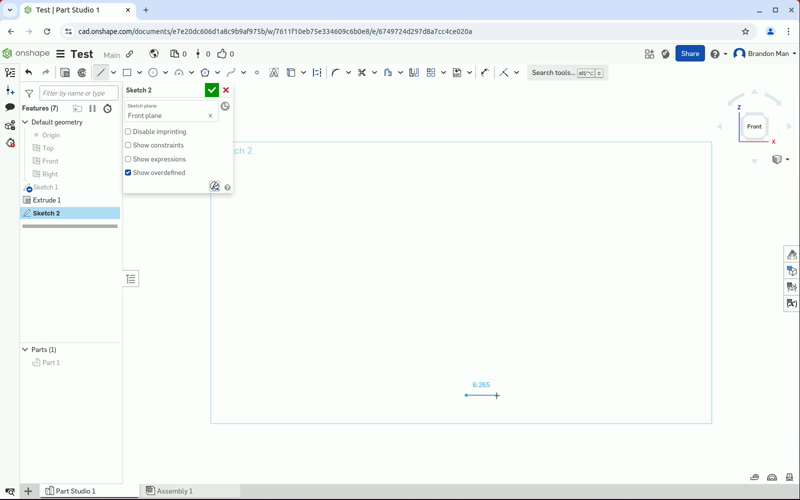
mouse_move(476, 395)
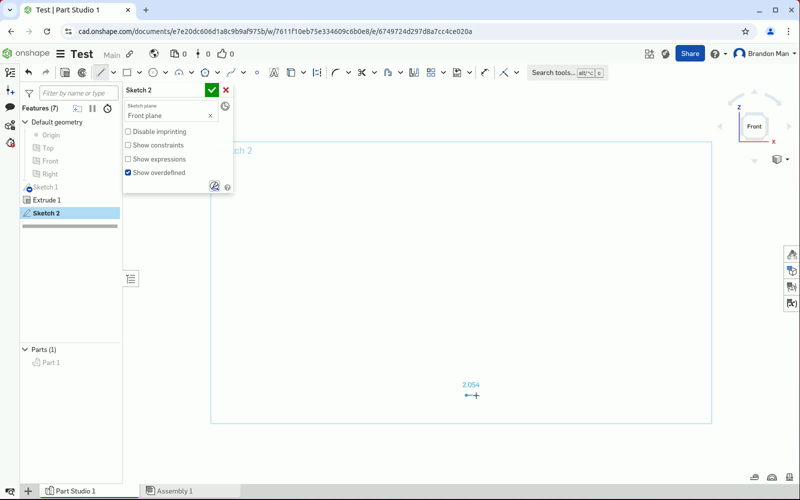
click(476, 395)
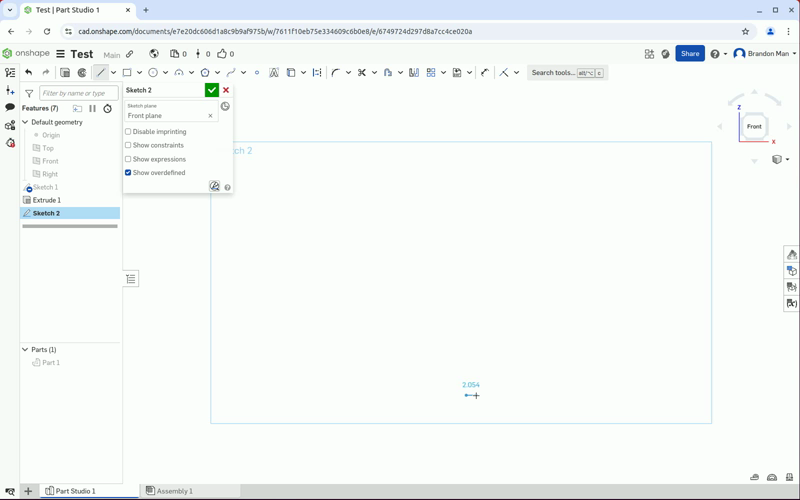
key_up(shift)
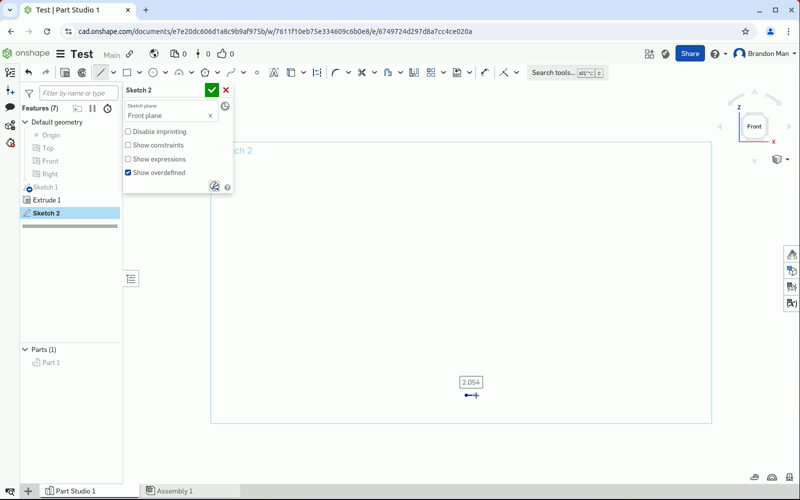
key_down(shift)
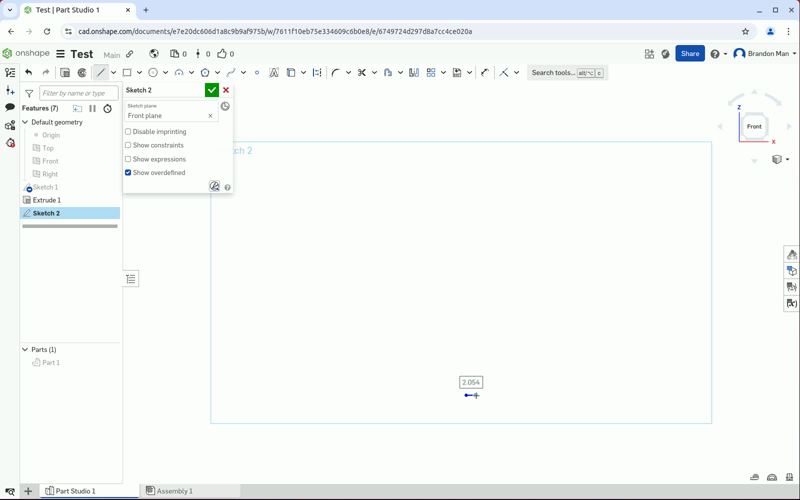
mouse_move(476, 295)
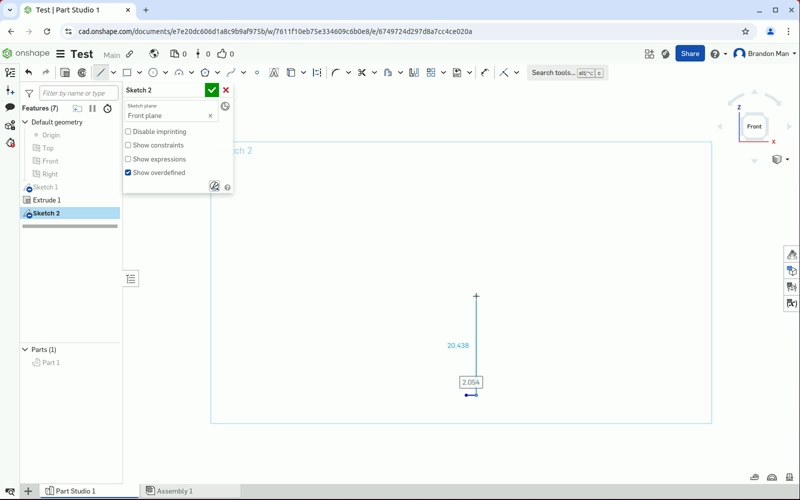
click(476, 295)
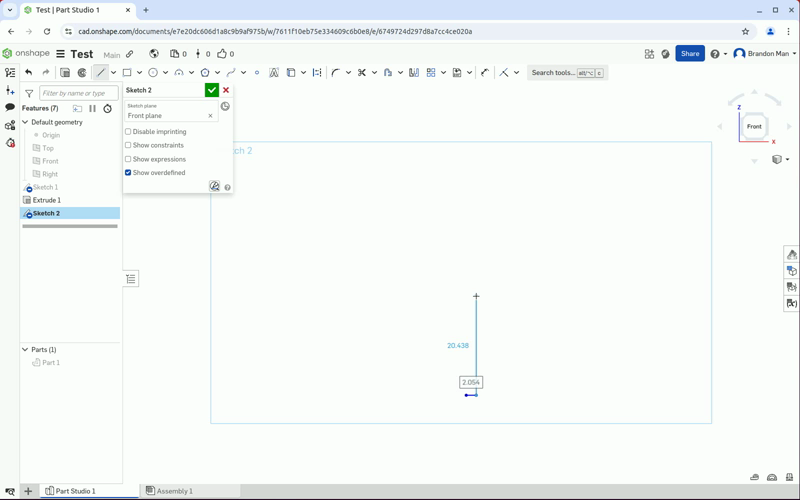
key_up(shift)
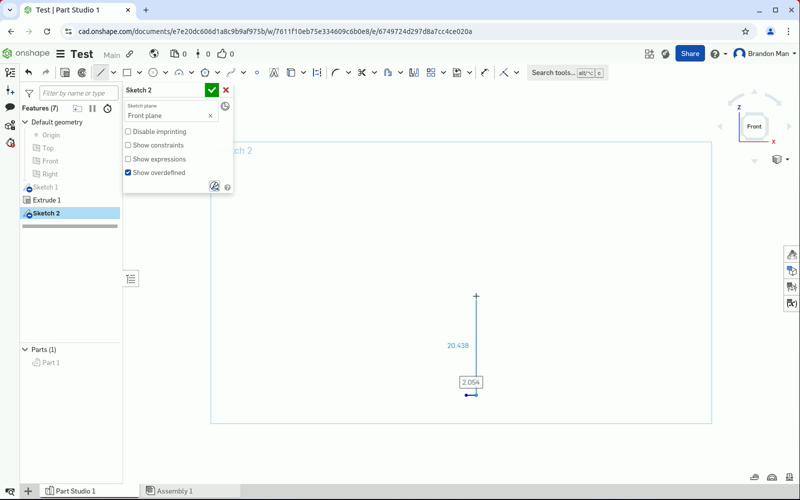
key_down(shift)
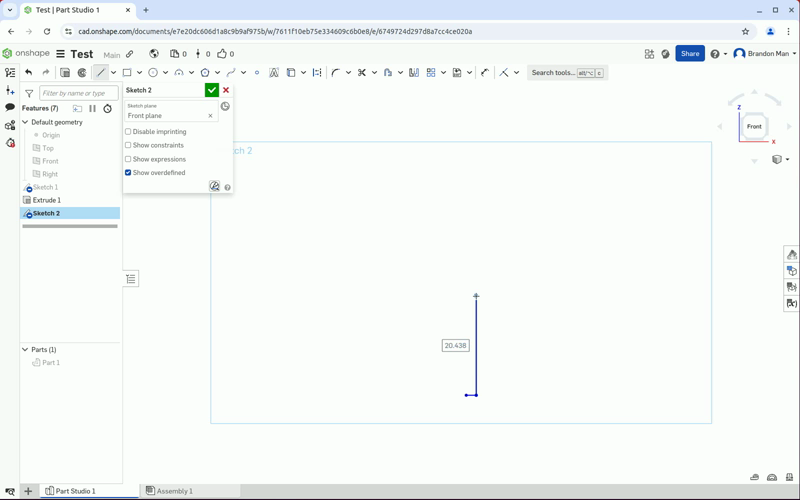
mouse_move(506, 295)
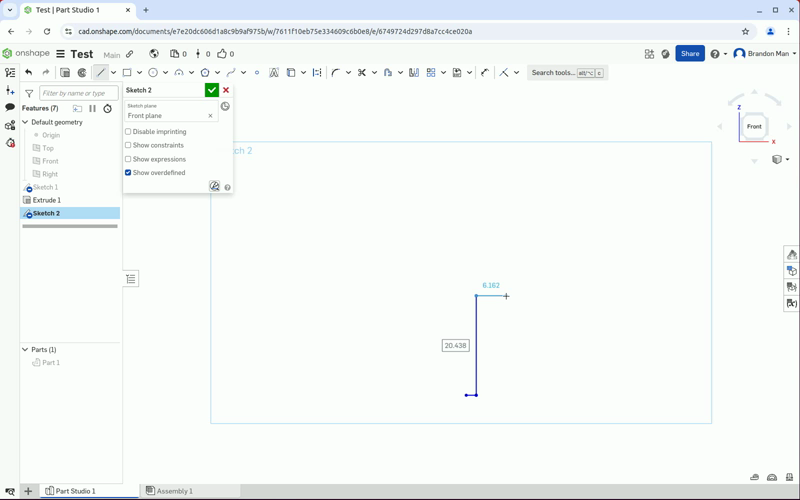
mouse_move(466, 295)
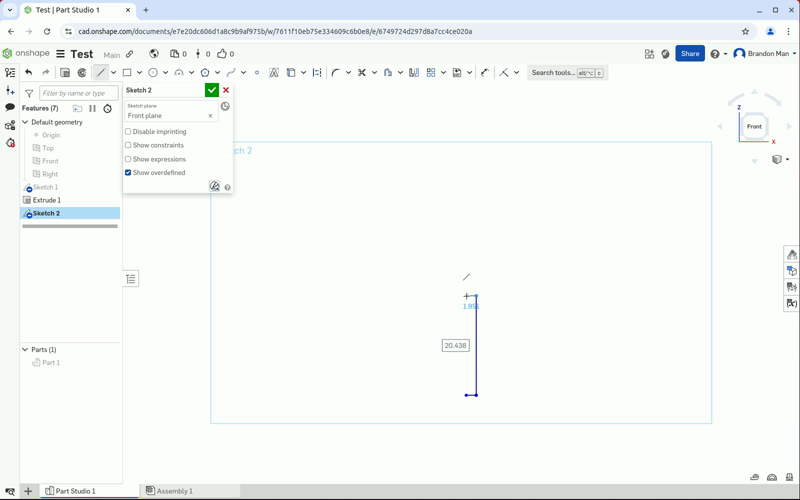
click(466, 295)
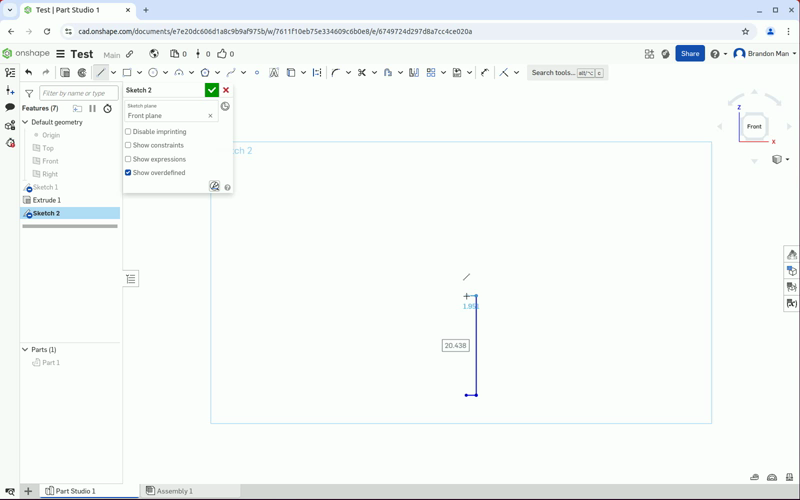
key_up(shift)
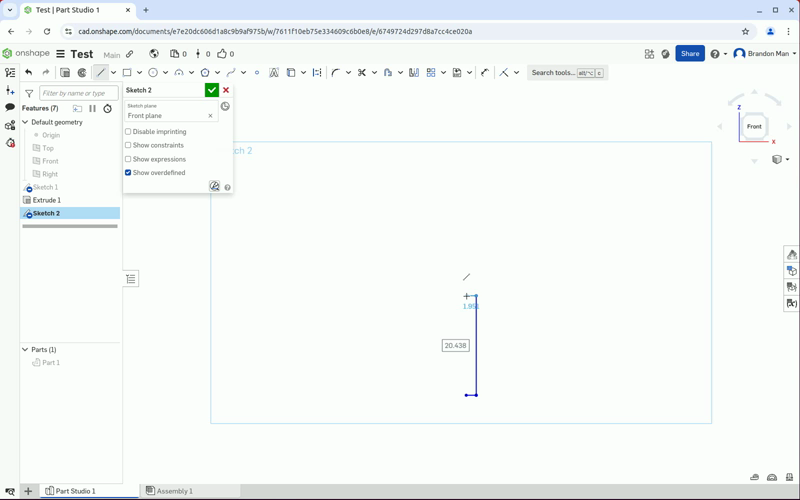
key_down(shift)
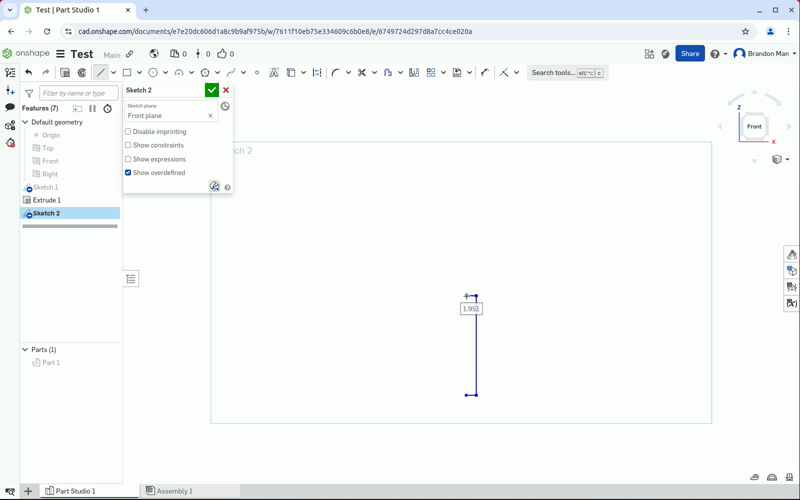
mouse_move(466, 395)
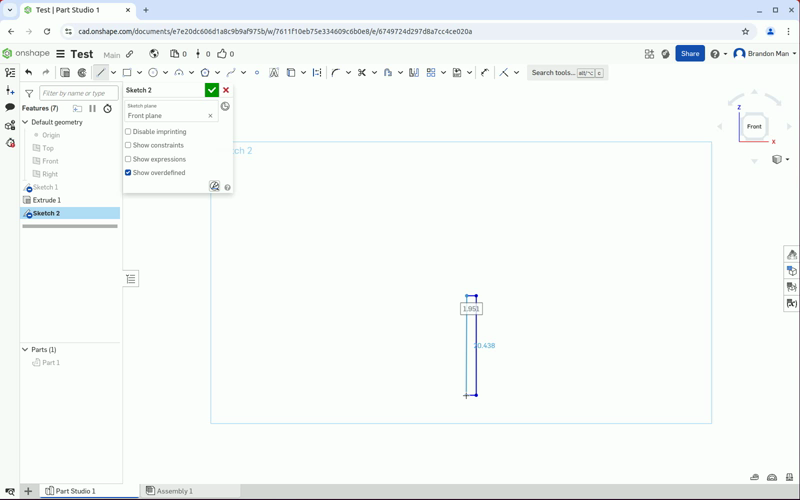
key_up(shift)
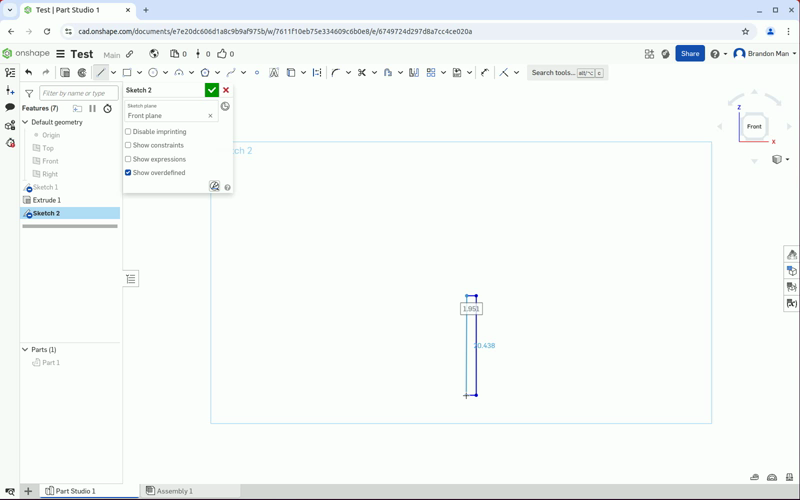
click(466, 395)
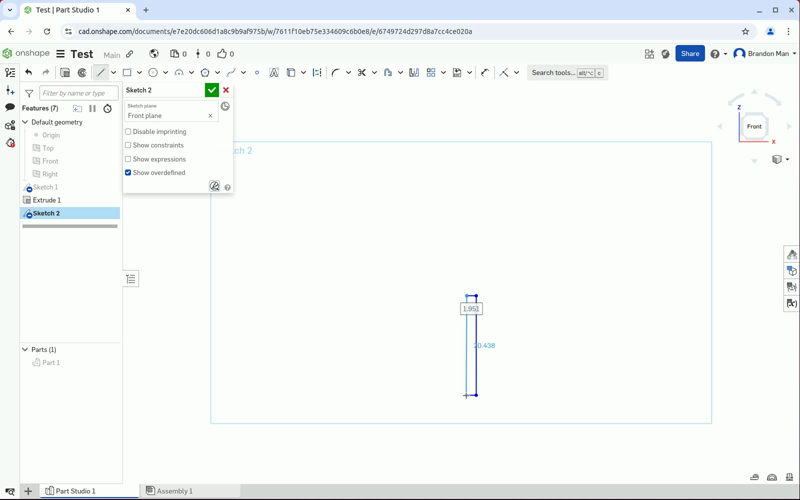
key(esc)
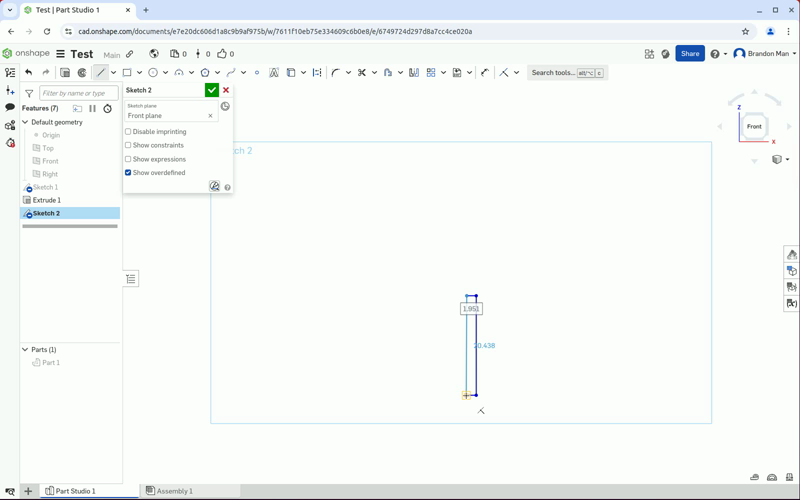
mouse_move(471, 328)
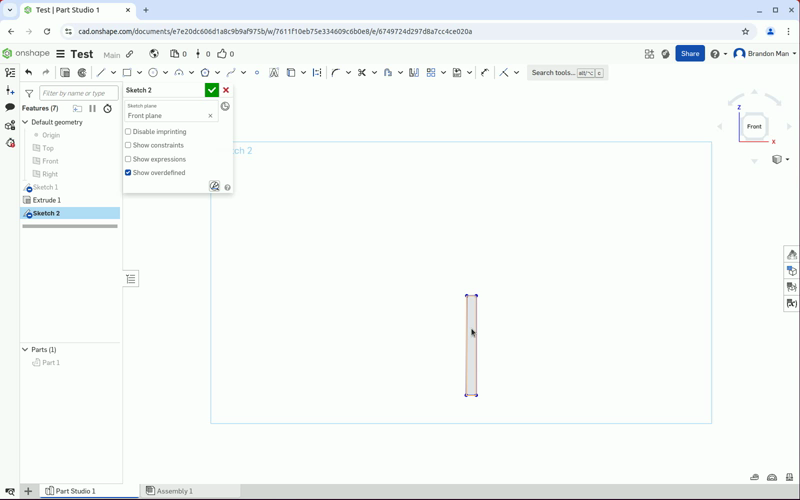
scroll(6)
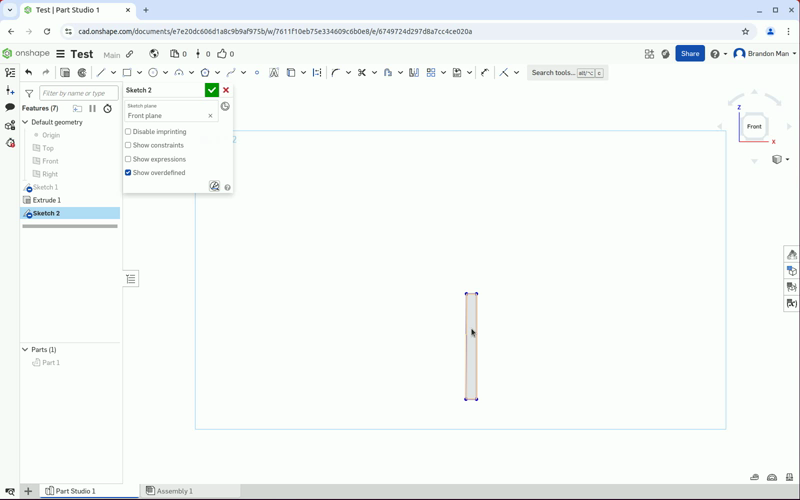
scroll(6)
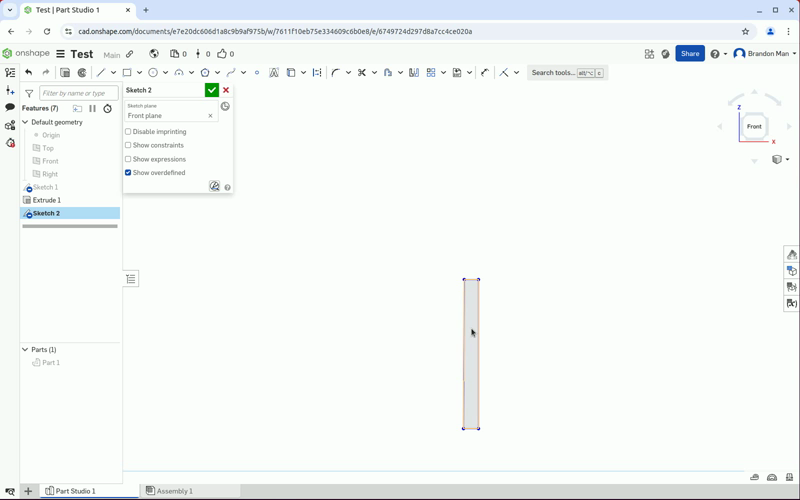
scroll(6)
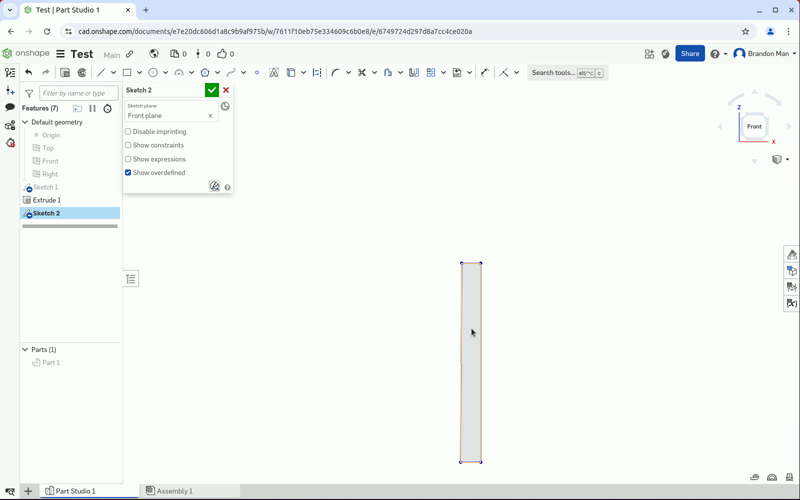
scroll(6)
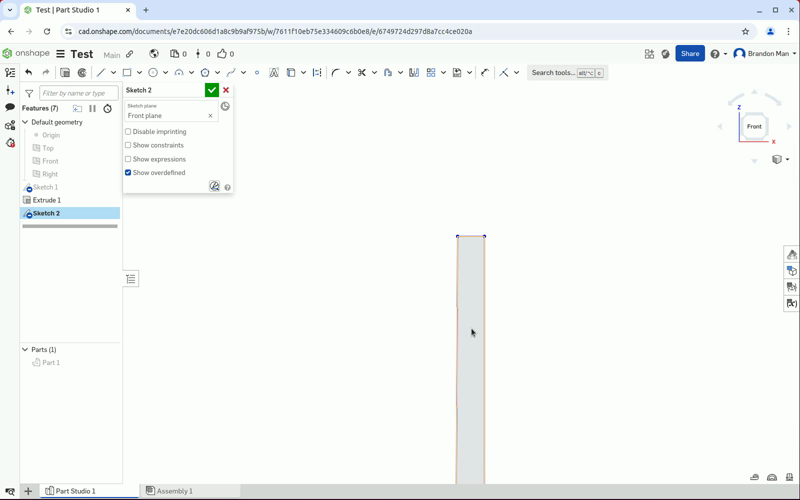
scroll(6)
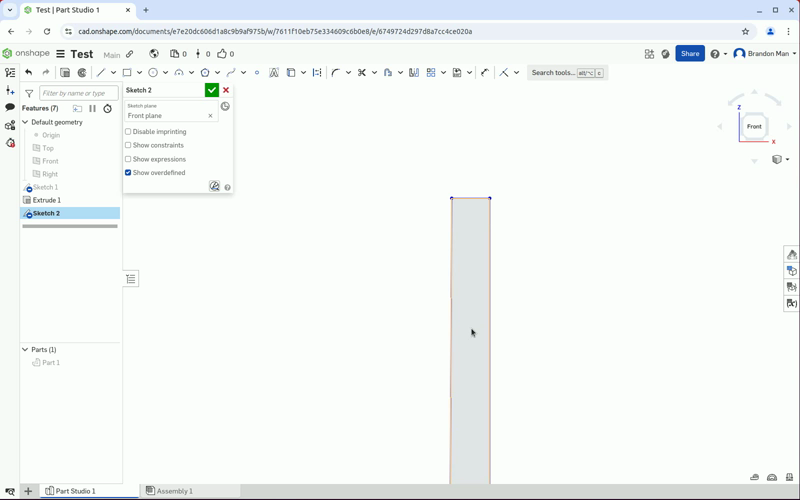
scroll(6)
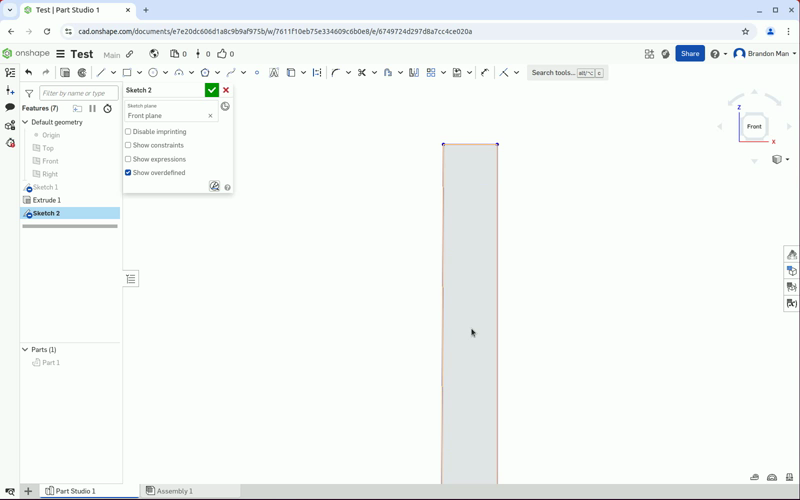
scroll(6)
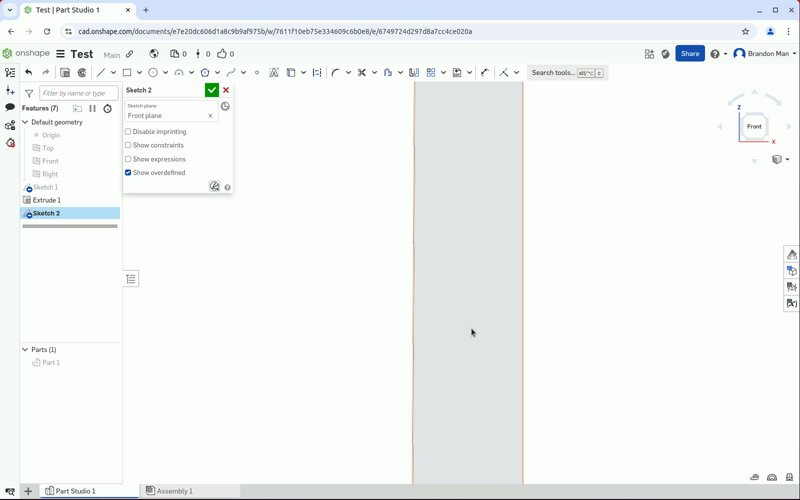
click(471, 328)
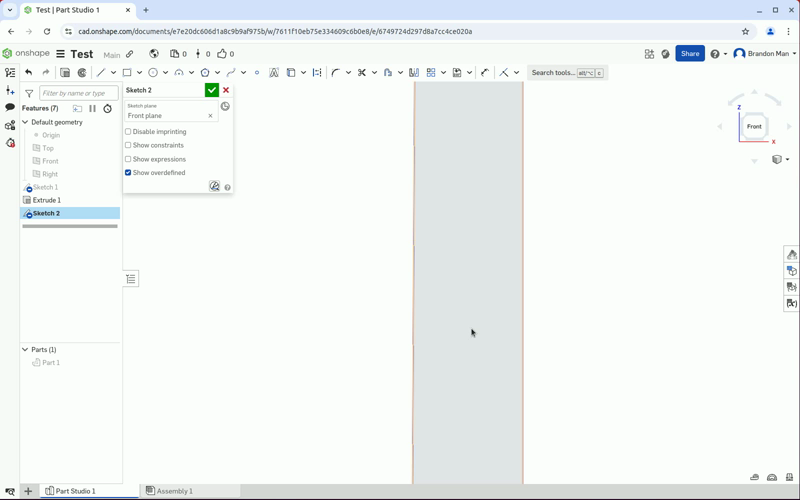
scroll(-6)
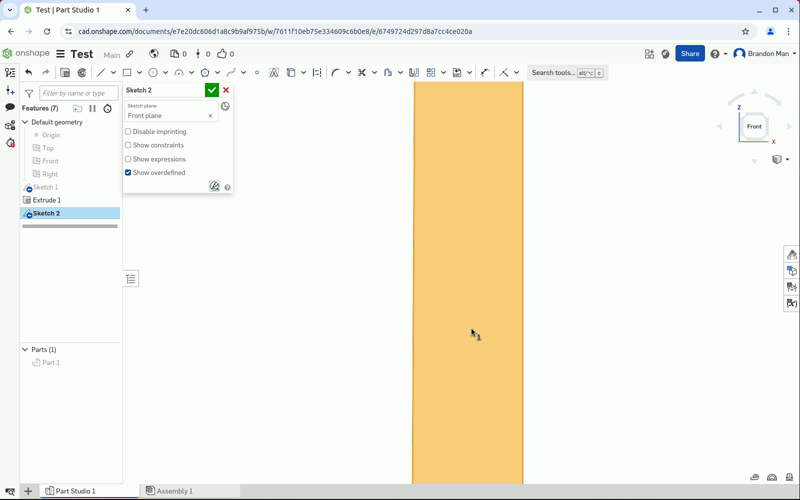
scroll(-6)
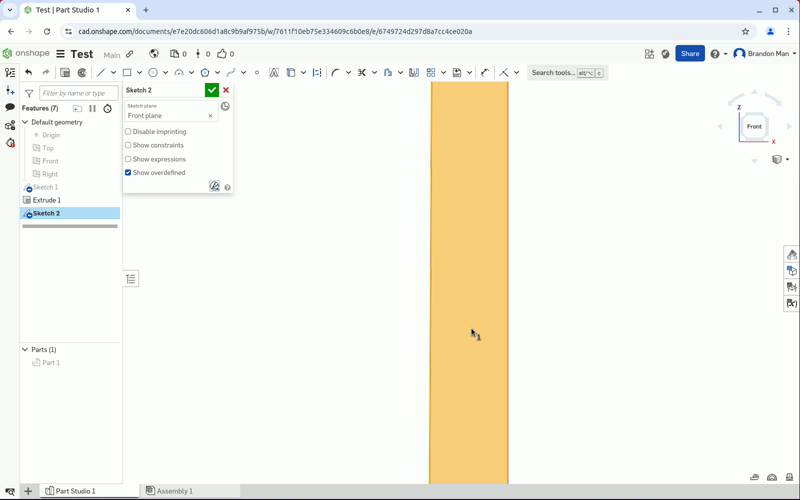
scroll(-6)
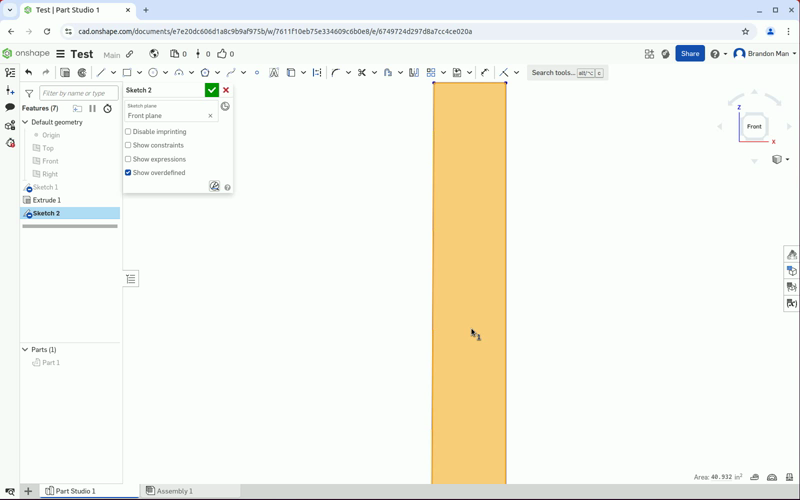
scroll(-6)
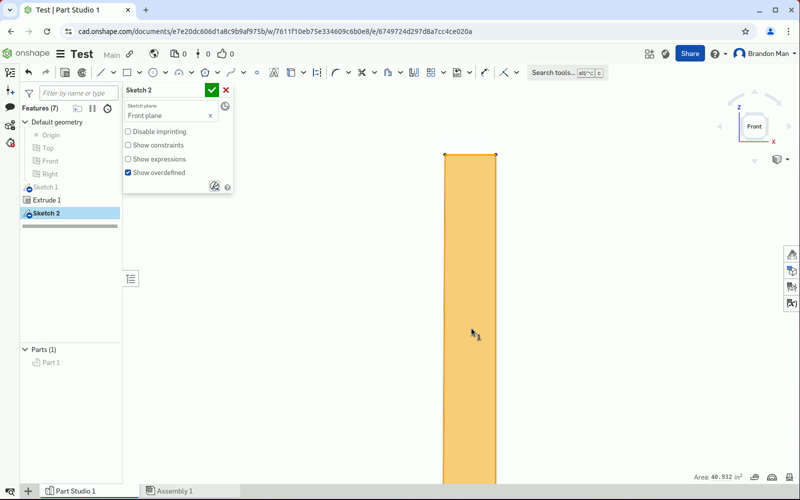
scroll(-6)
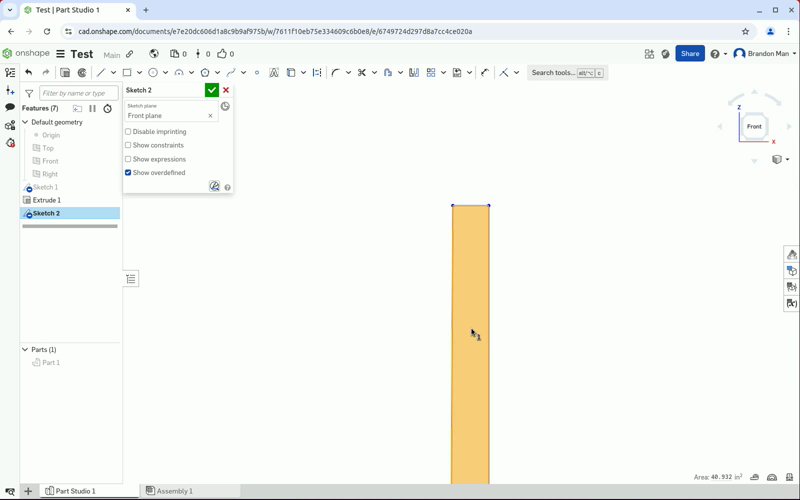
scroll(-6)
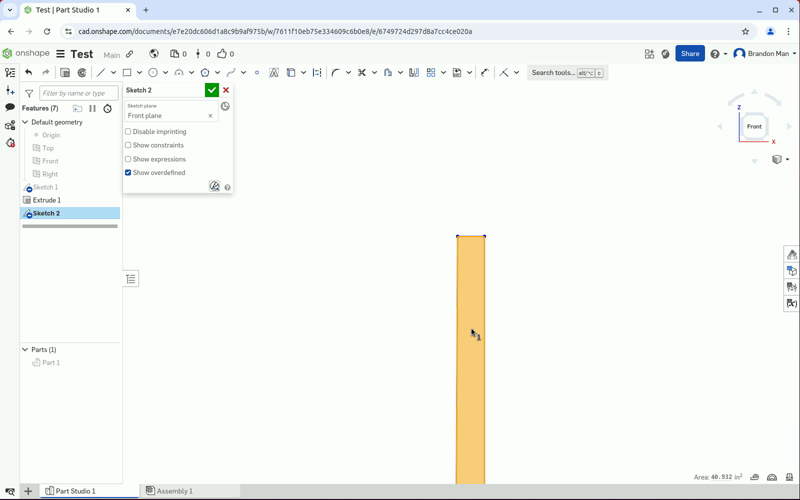
scroll(-6)
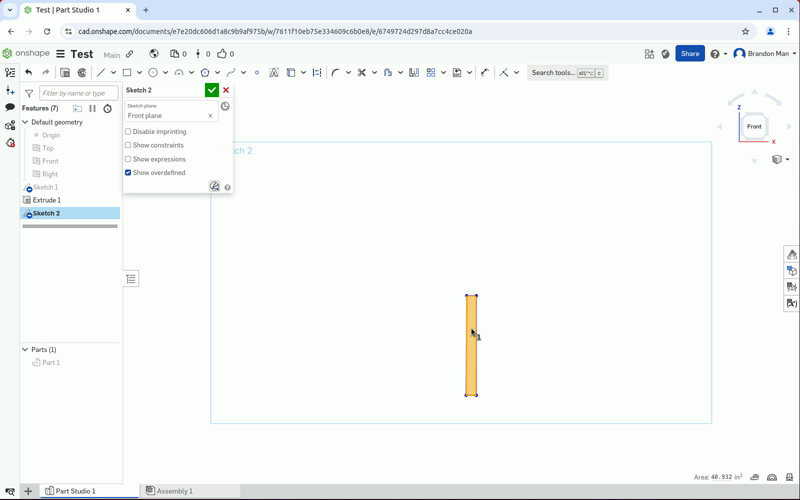
mouse_move(73, 352)
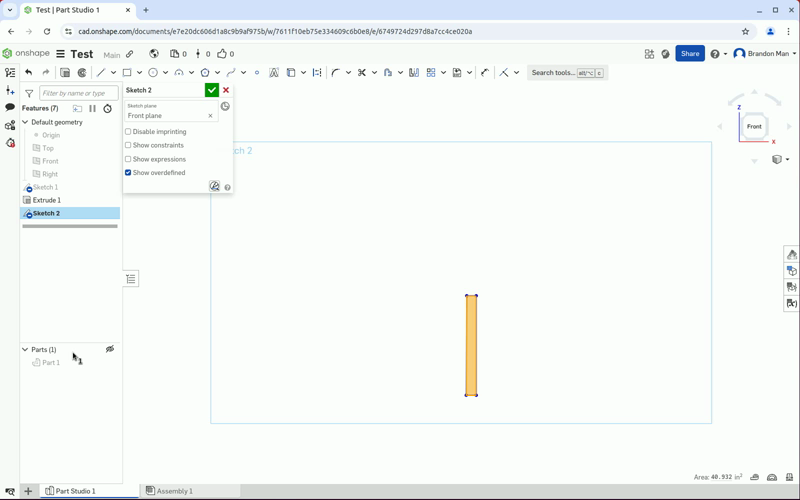
key(shift+y)
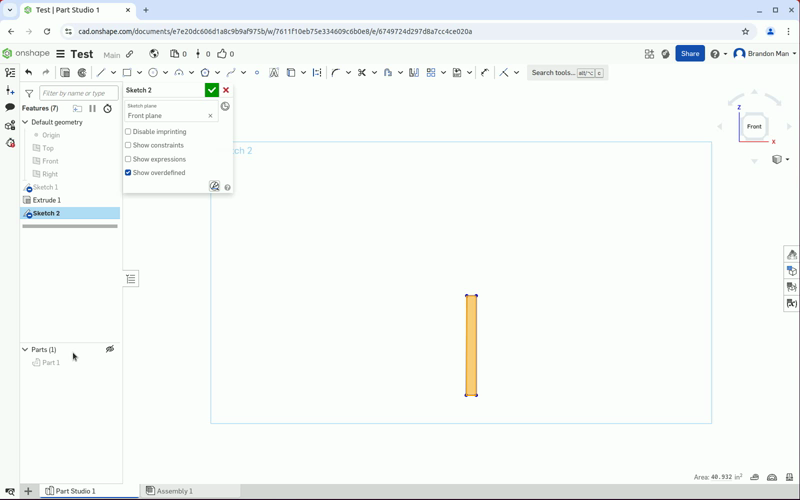
key(shift+e)
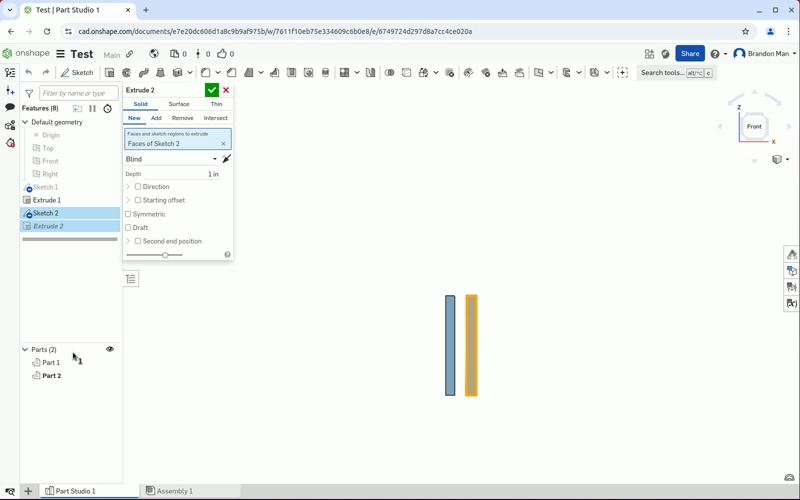
mouse_move(143, 106)
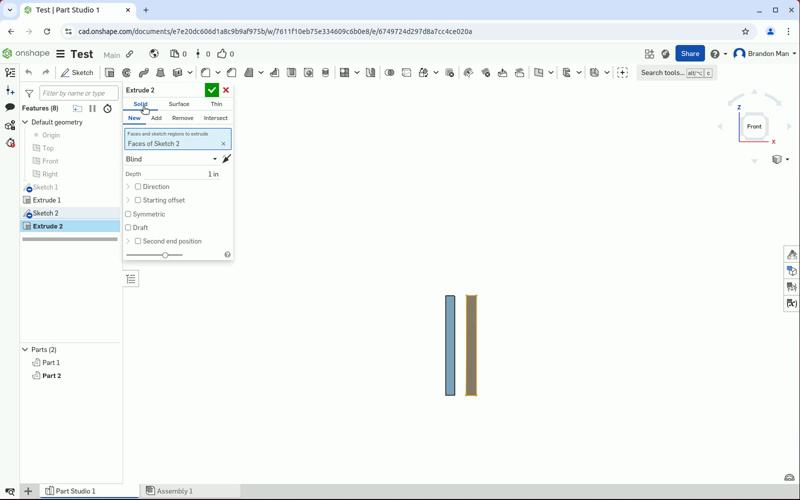
click(143, 106)
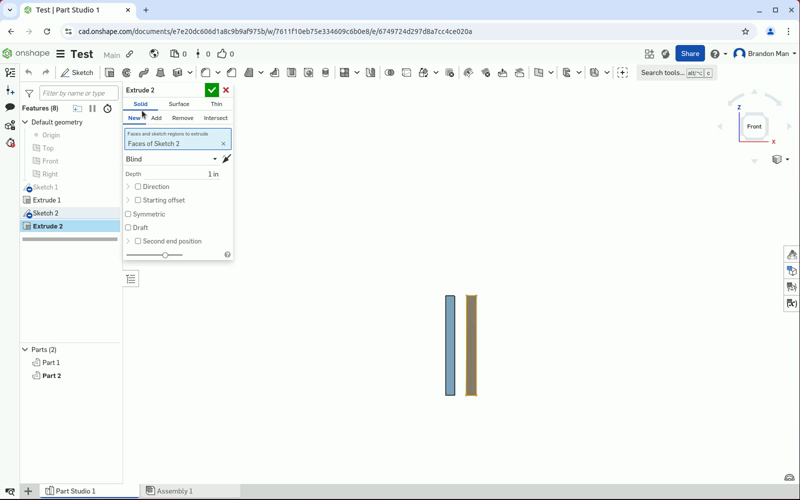
mouse_move(137, 120)
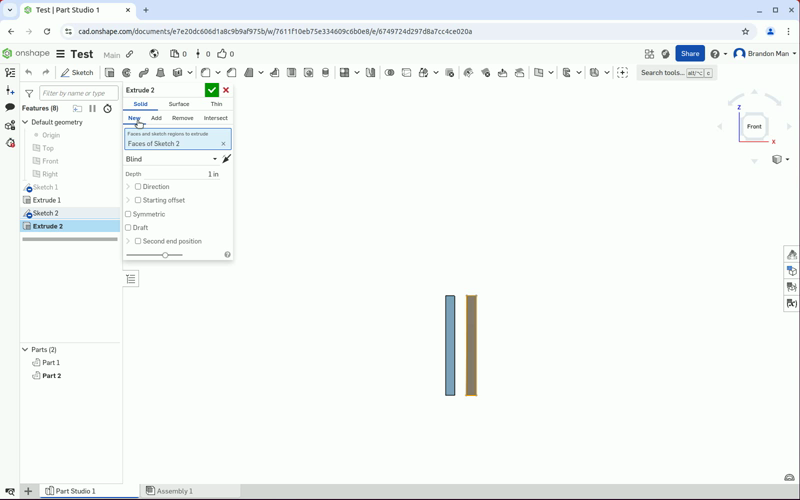
click(137, 120)
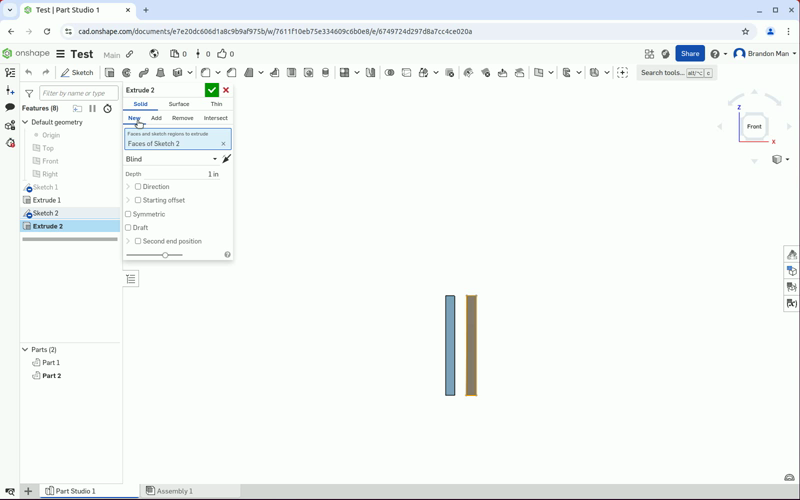
key(tab, 4)
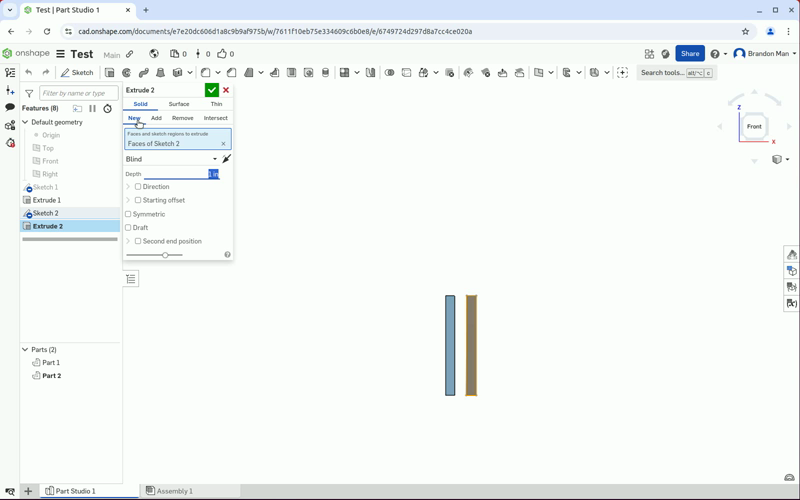
text(0.241)
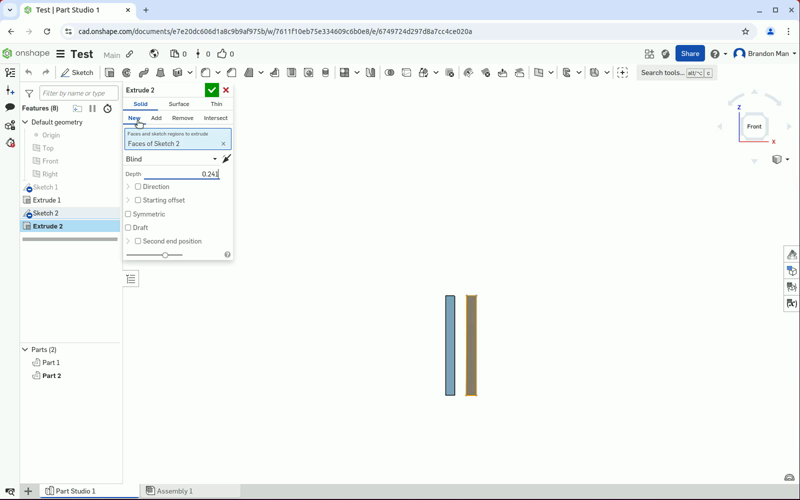
key(enter)
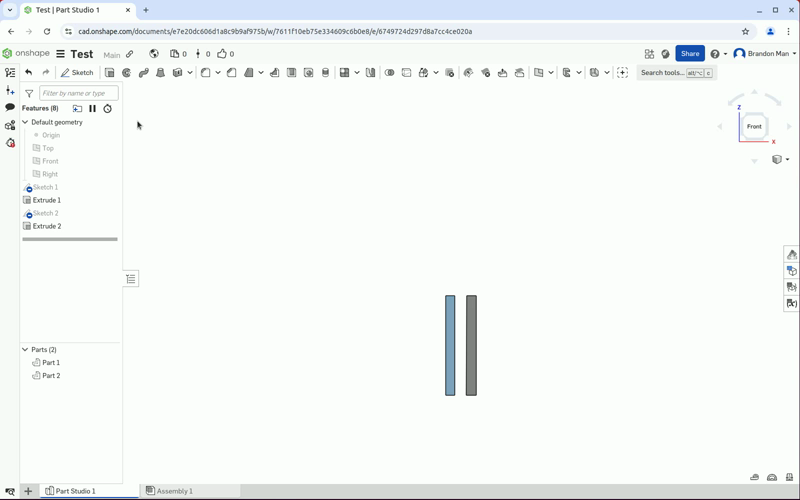
key(shift+h)
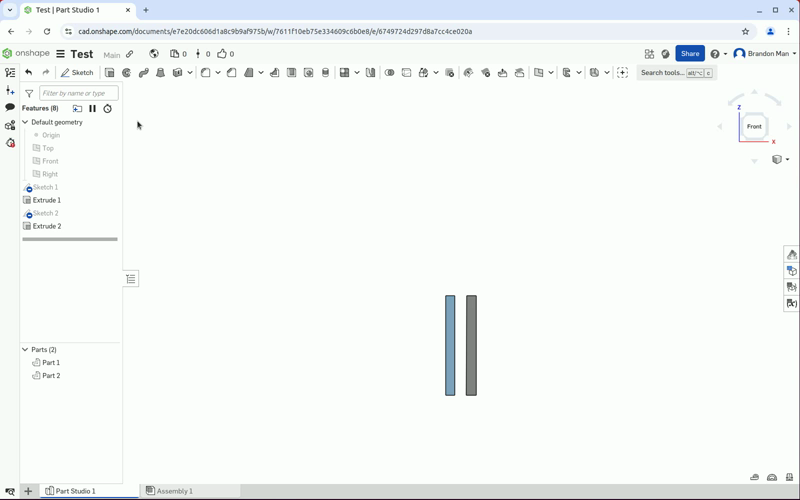
key(shift+h)
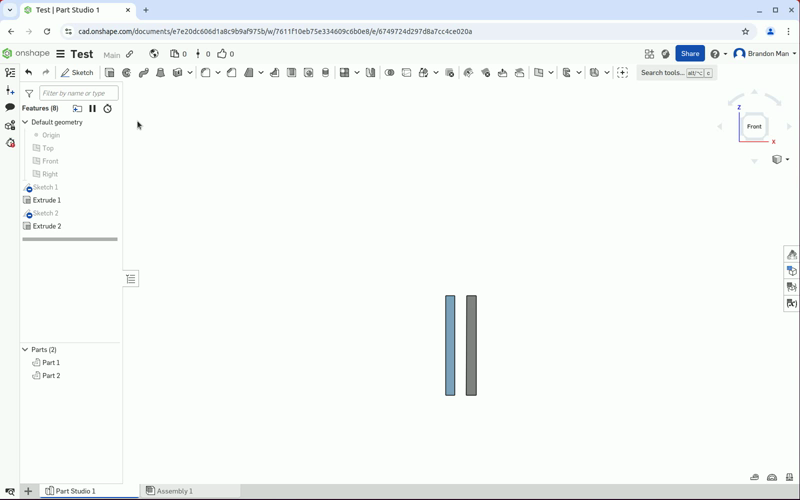
mouse_move(73, 189)
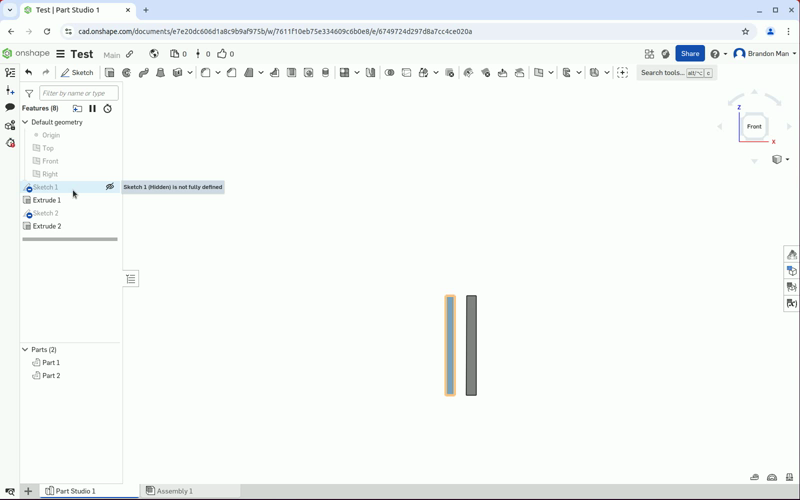
click(73, 189)
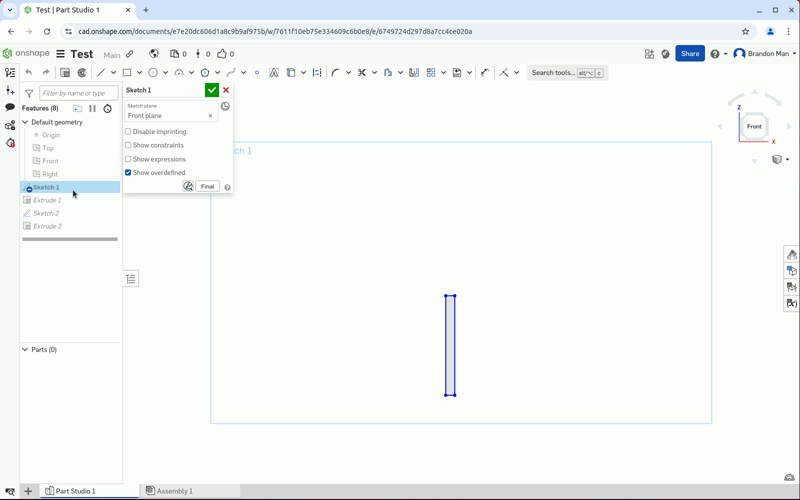
mouse_move(229, 92)
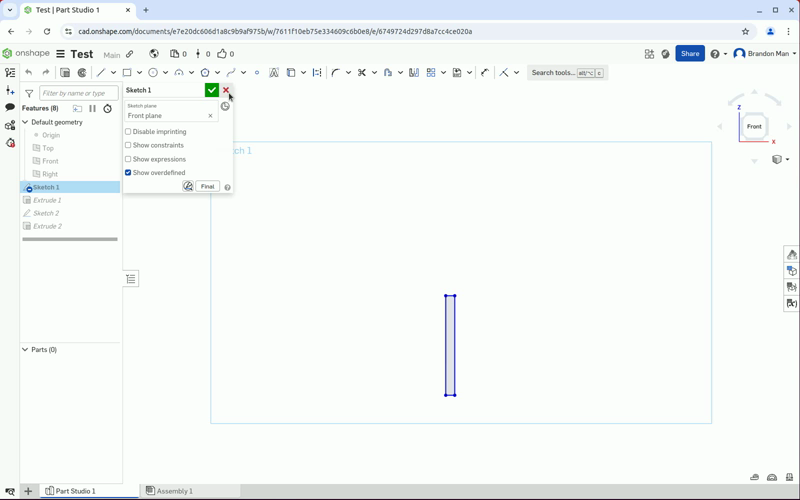
click(229, 92)
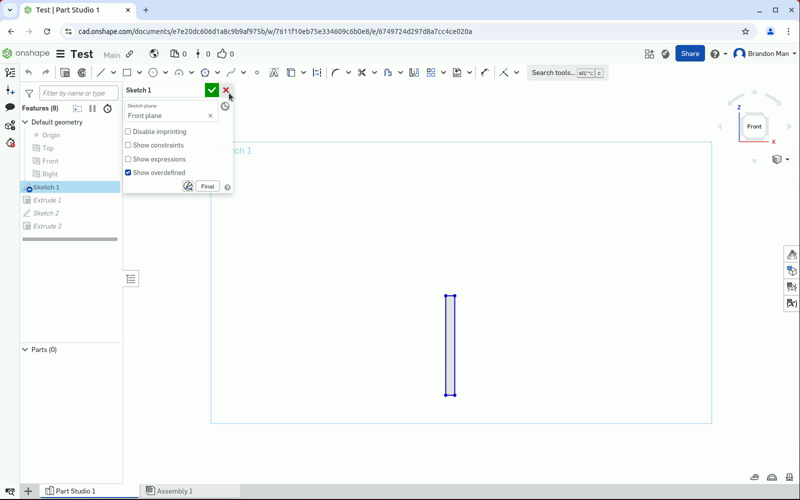
key(shift+s)
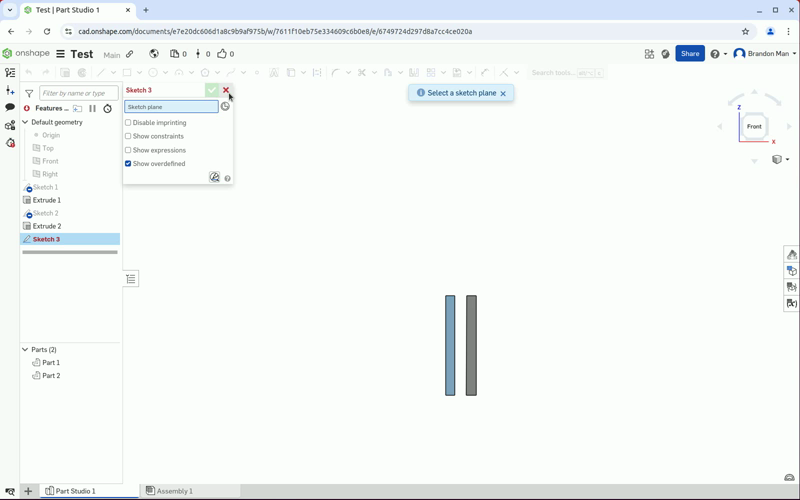
mouse_move(73, 163)
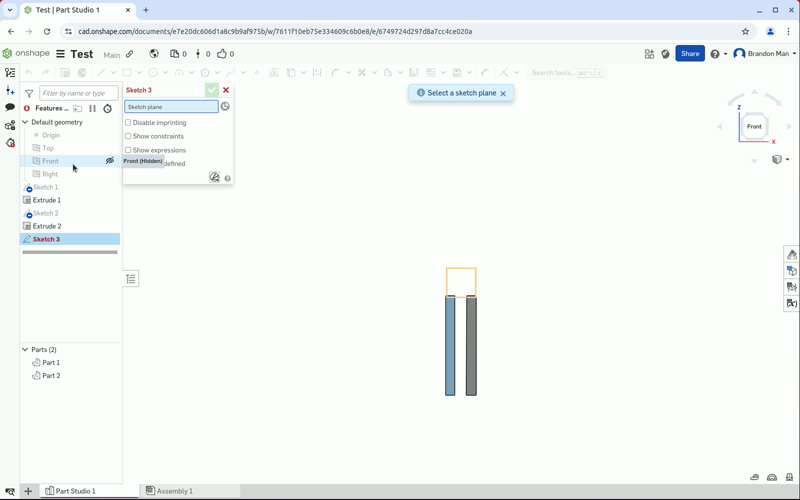
click(73, 163)
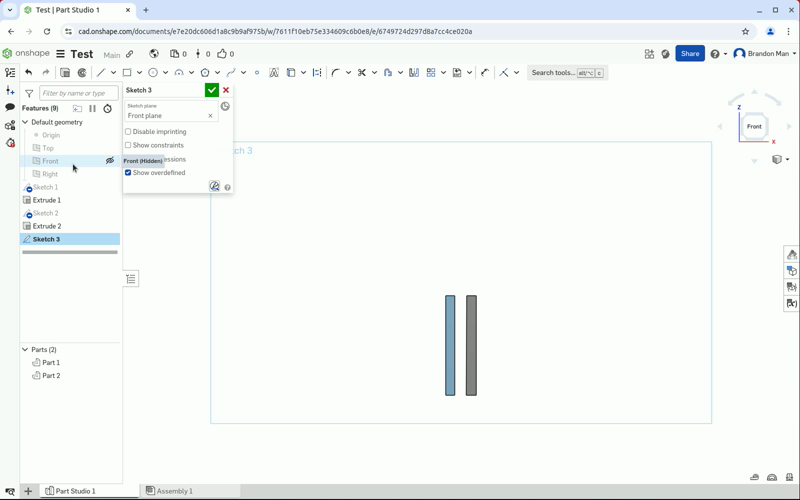
mouse_move(73, 352)
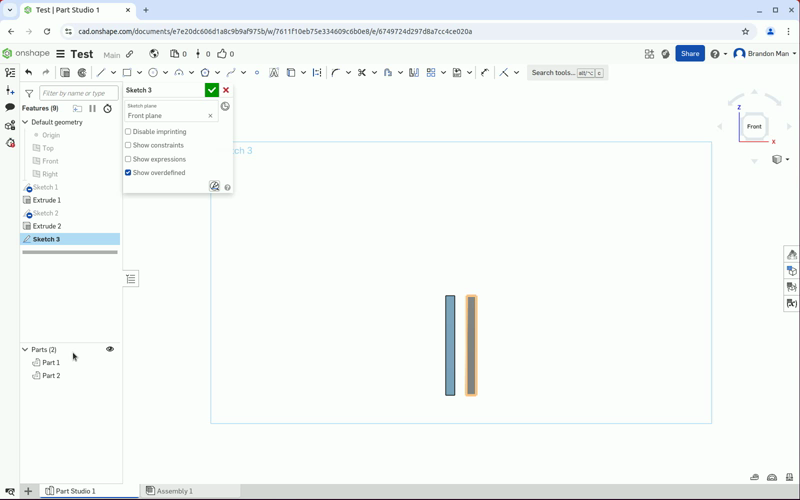
key(y)
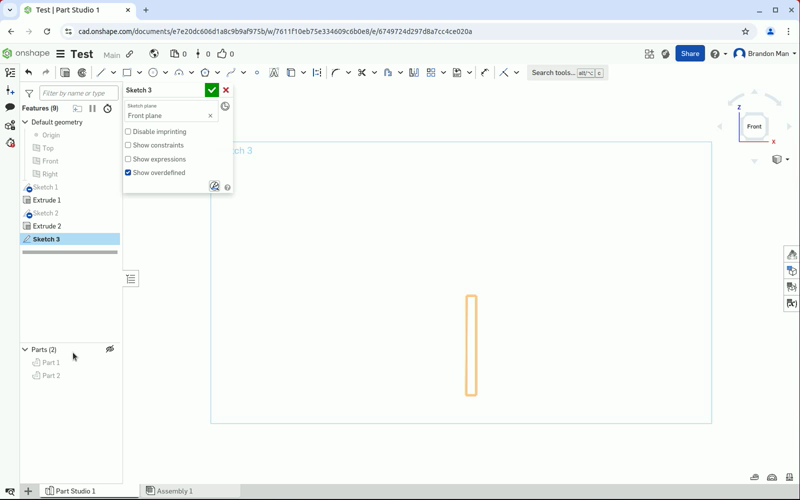
key(l)
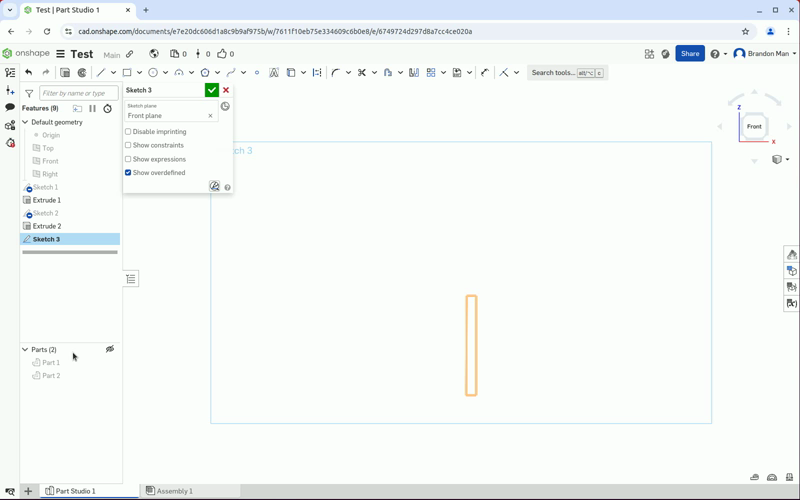
key_down(shift)
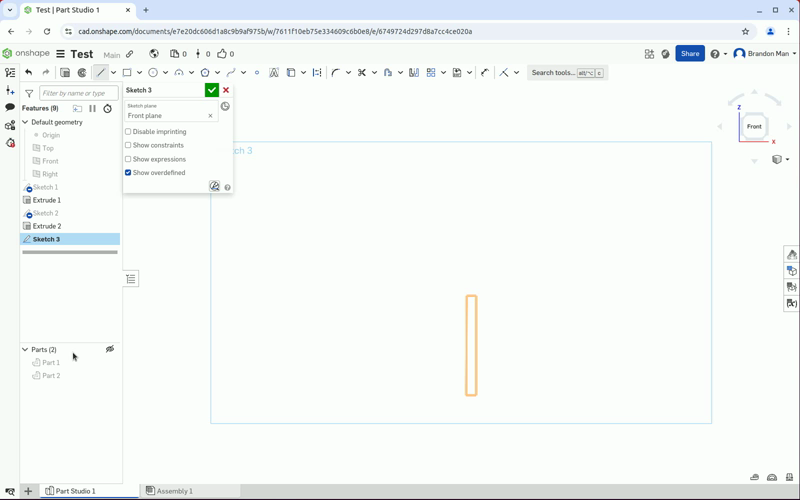
mouse_move(445, 295)
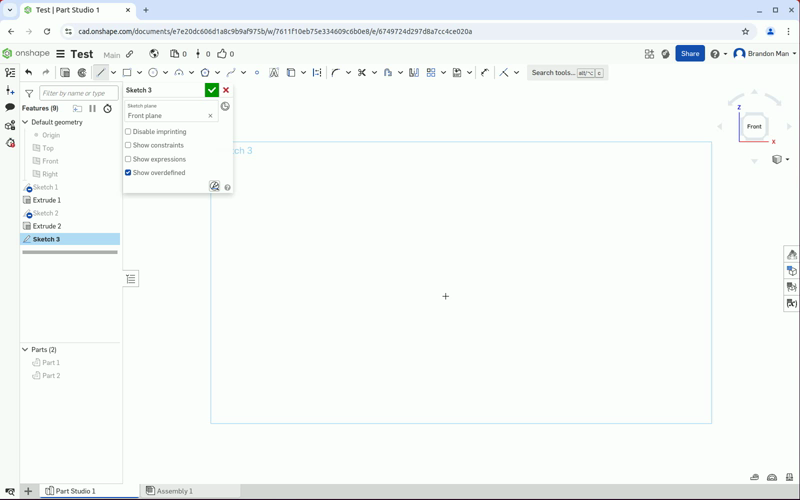
click(445, 295)
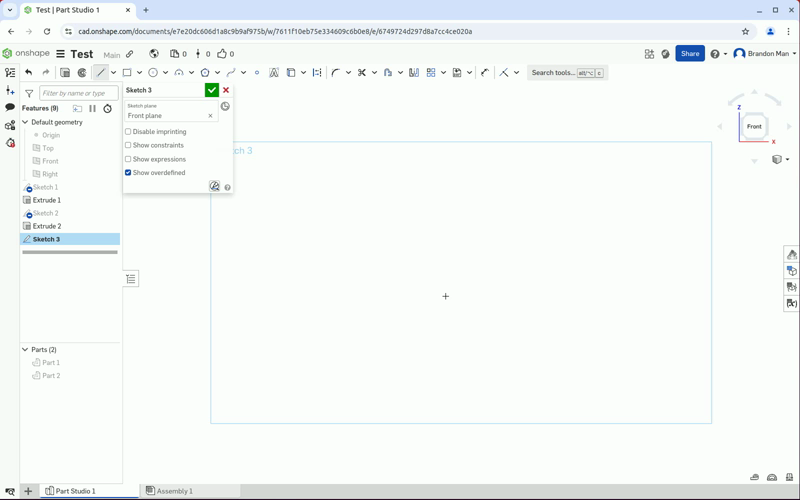
key_up(shift)
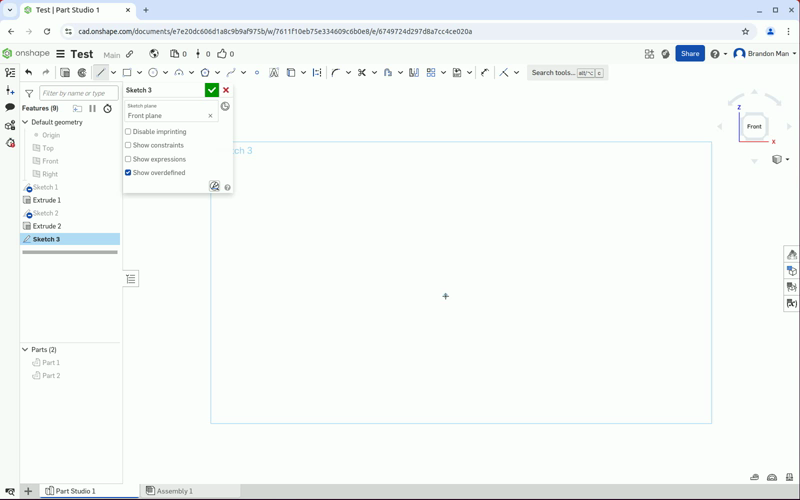
key_down(shift)
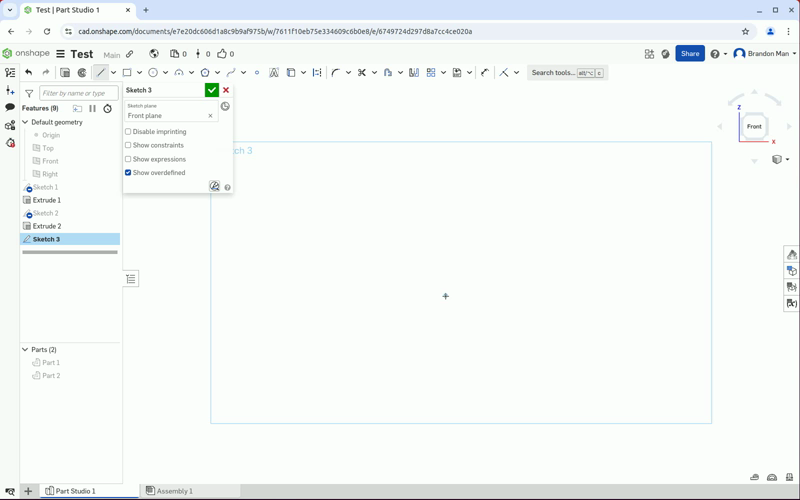
mouse_move(475, 295)
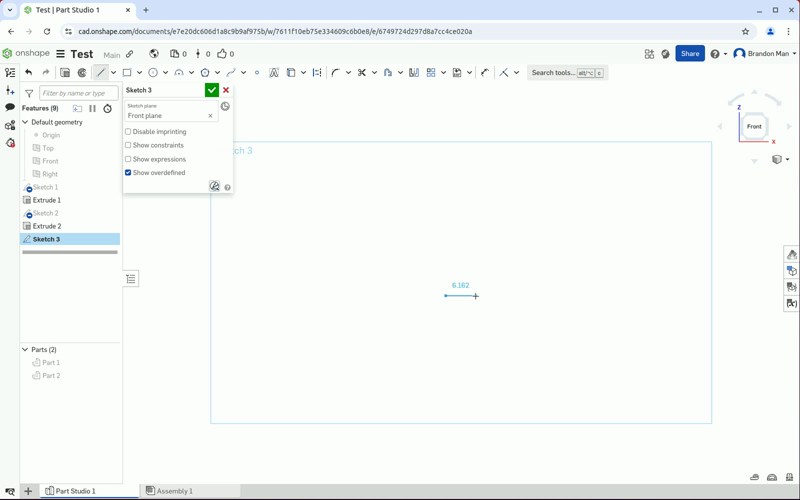
mouse_move(455, 295)
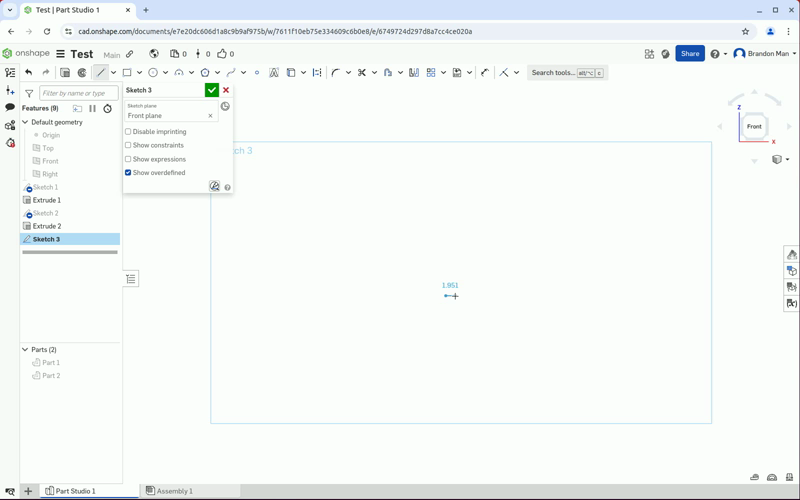
click(455, 295)
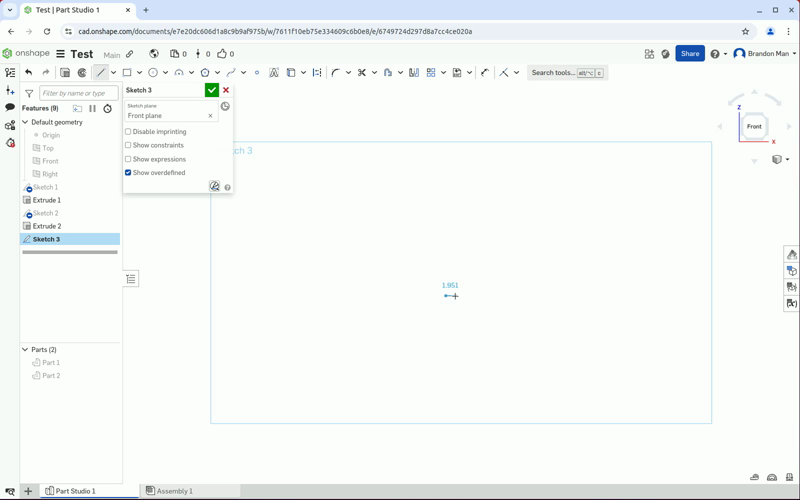
key_up(shift)
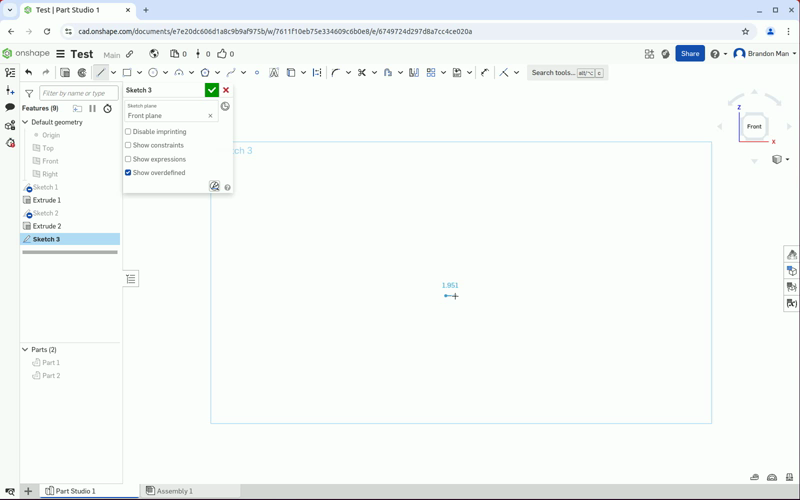
key_down(shift)
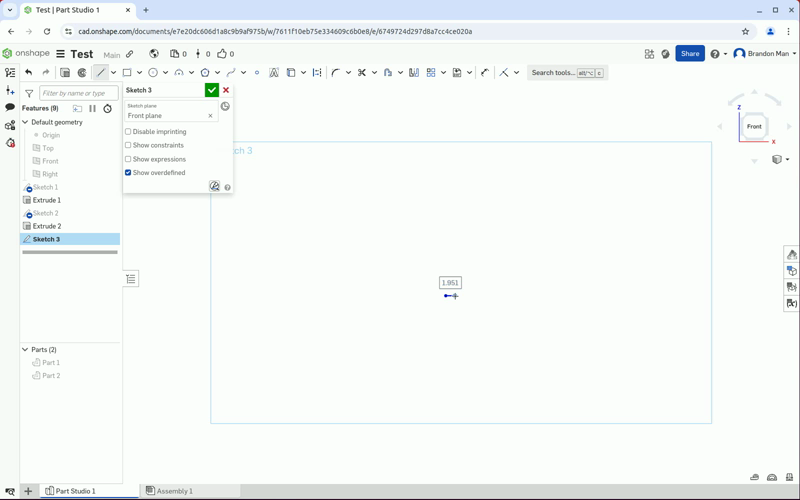
mouse_move(485, 295)
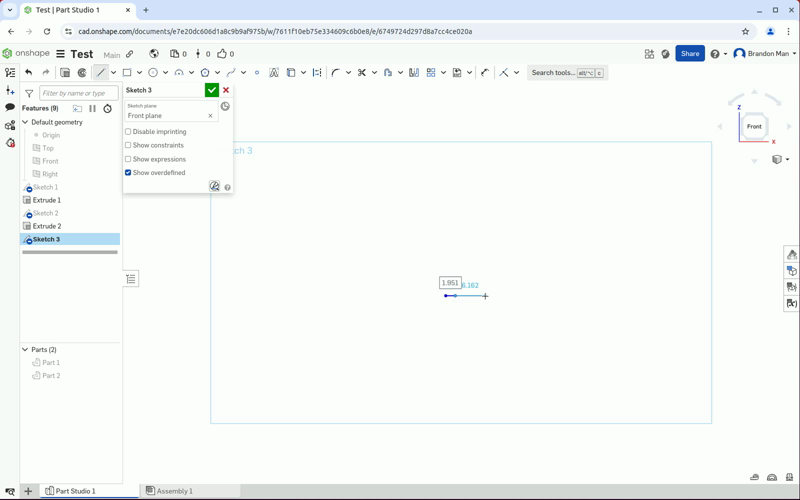
mouse_move(466, 295)
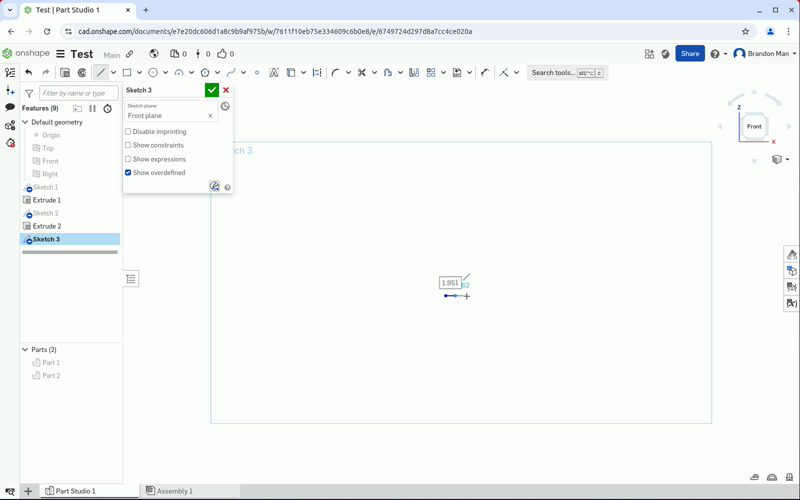
click(466, 295)
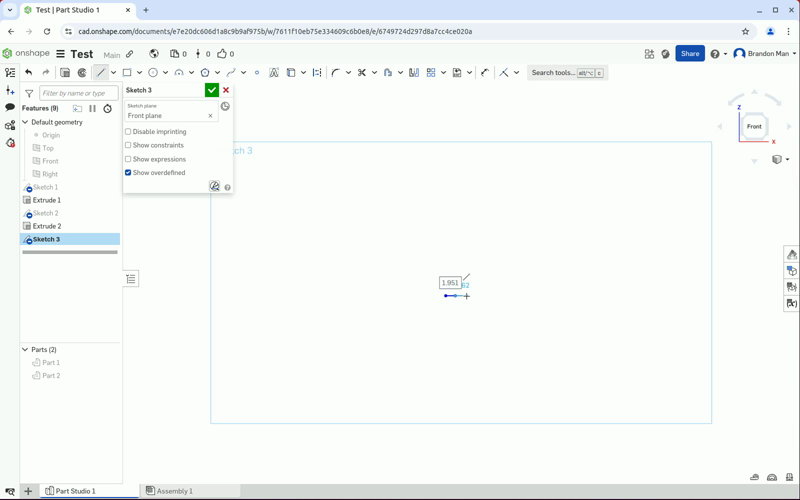
key_up(shift)
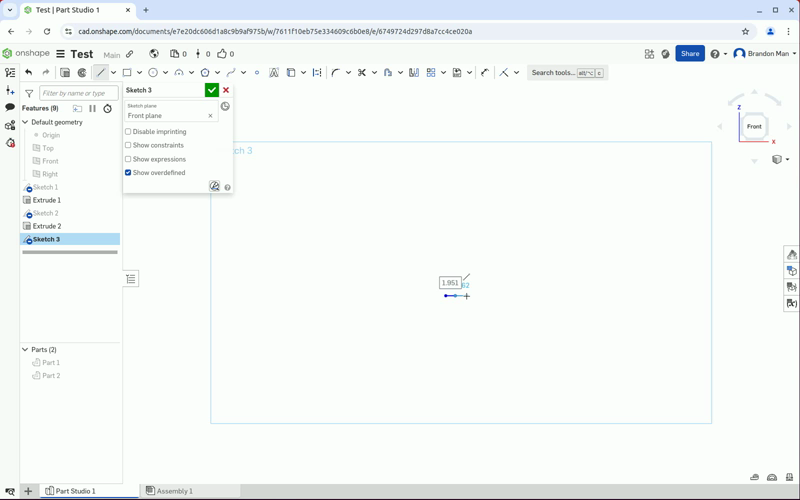
key_down(shift)
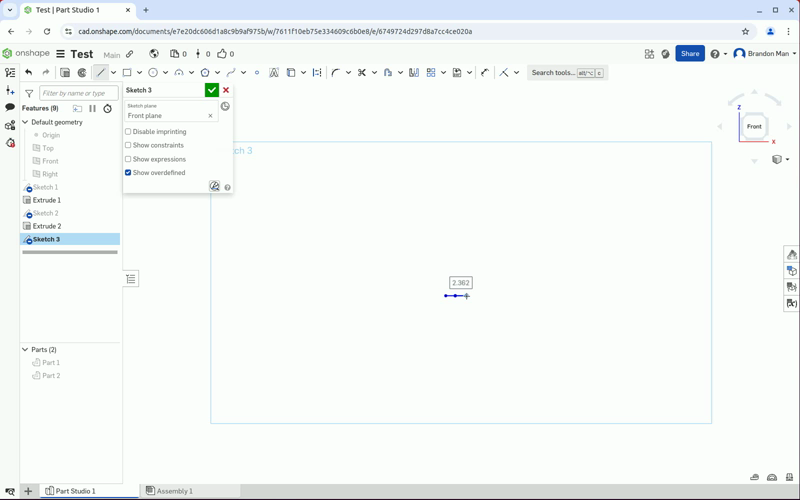
mouse_move(496, 295)
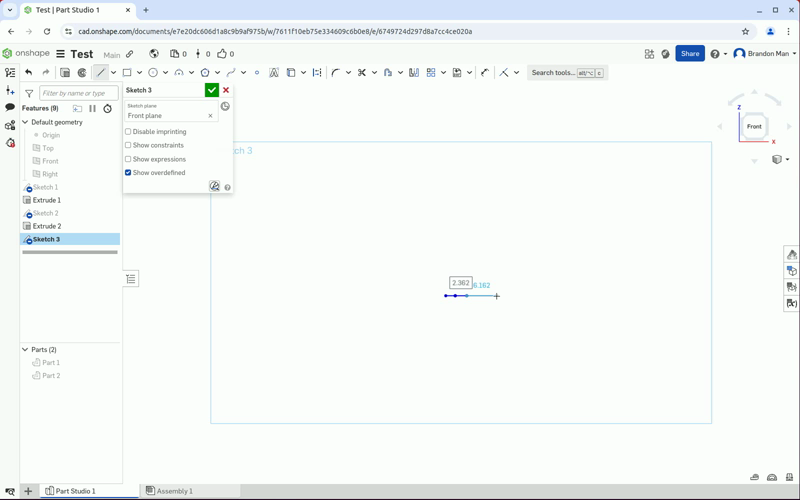
mouse_move(476, 295)
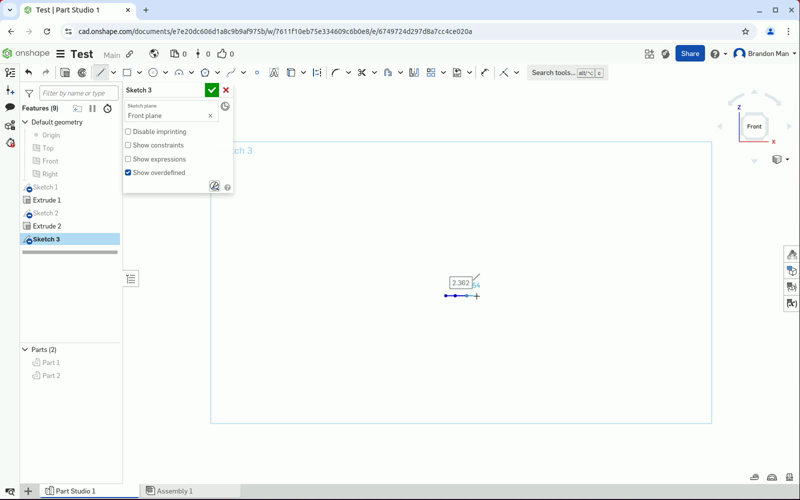
click(476, 295)
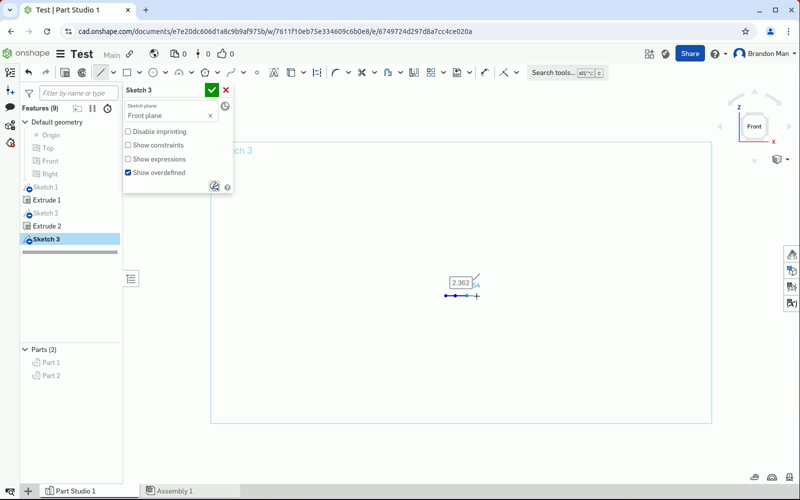
key_up(shift)
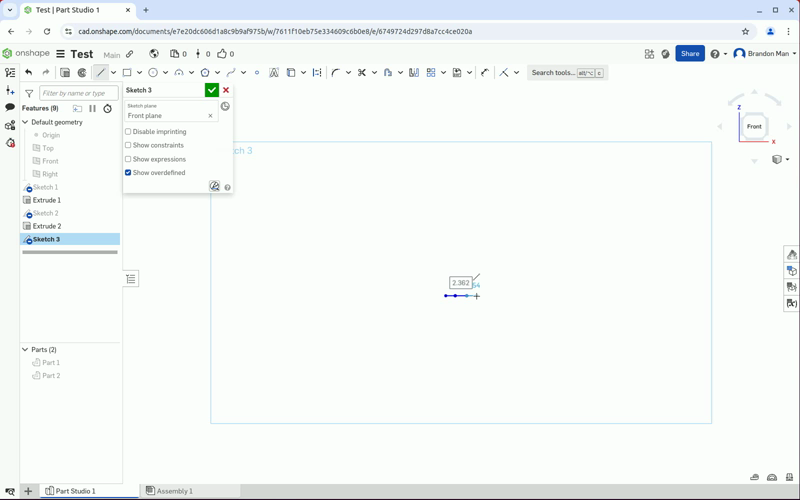
key_down(shift)
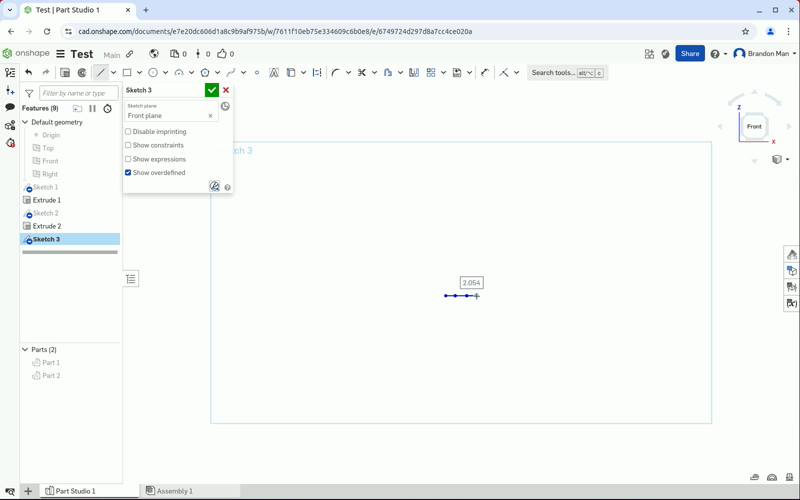
mouse_move(506, 295)
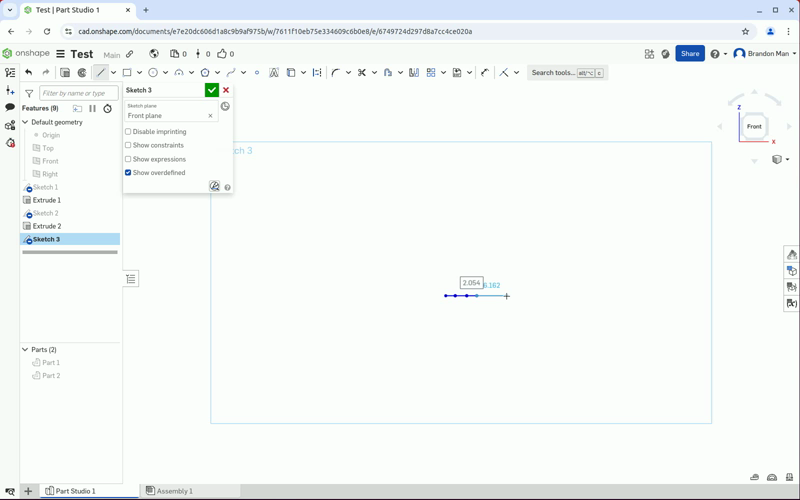
mouse_move(476, 269)
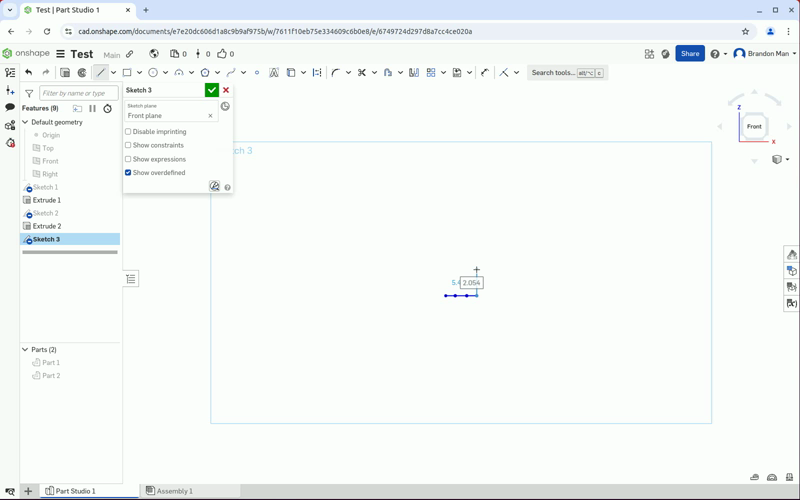
click(476, 269)
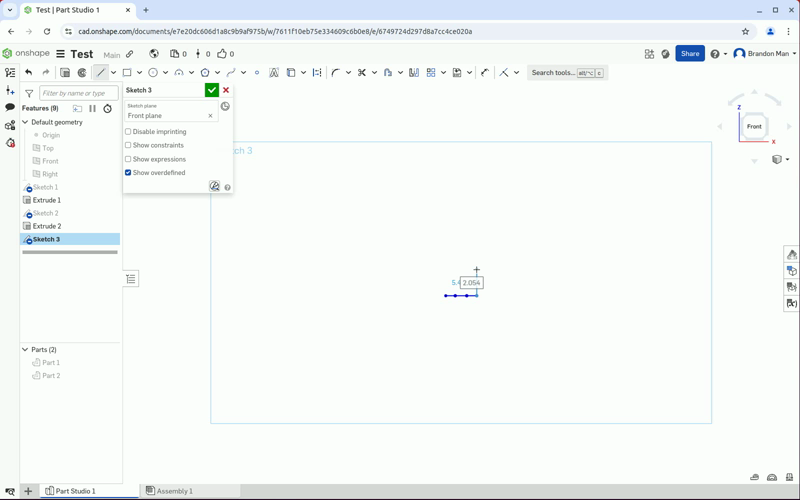
key_up(shift)
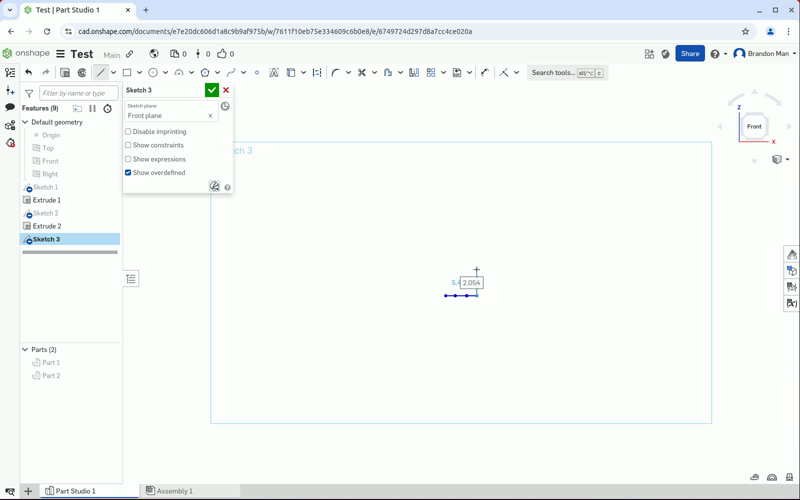
key_down(shift)
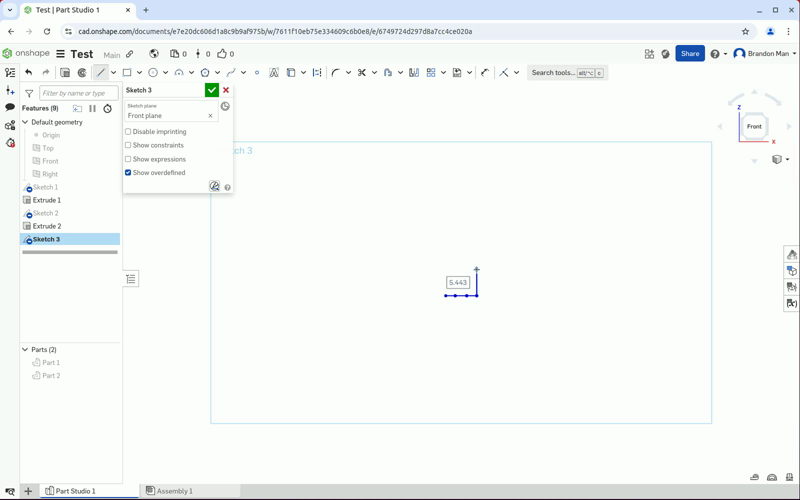
mouse_move(506, 269)
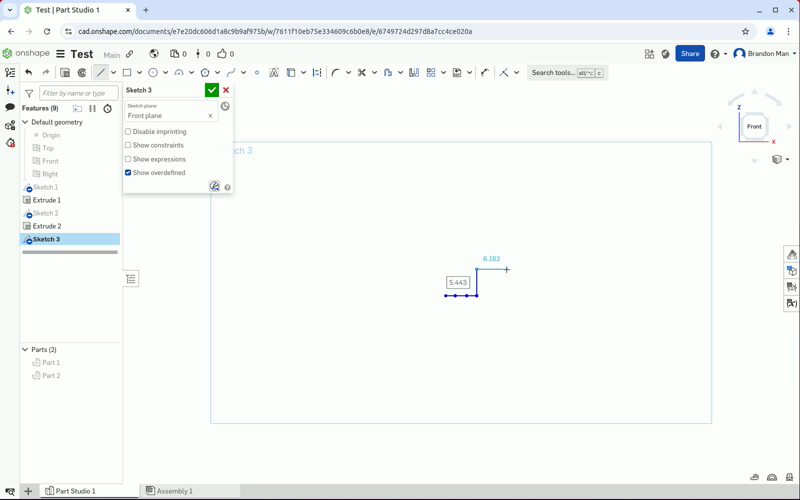
mouse_move(445, 269)
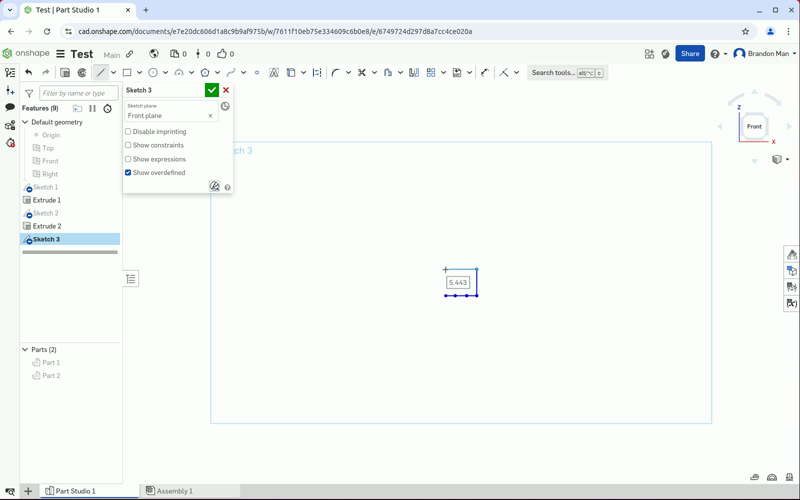
click(445, 269)
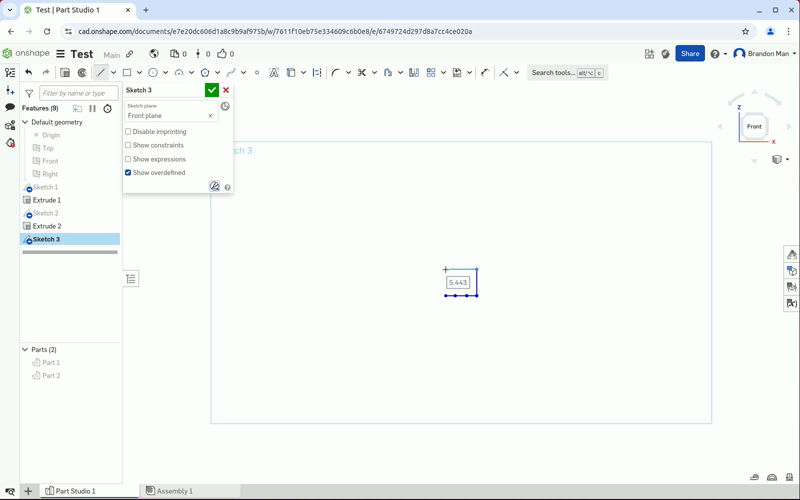
key_up(shift)
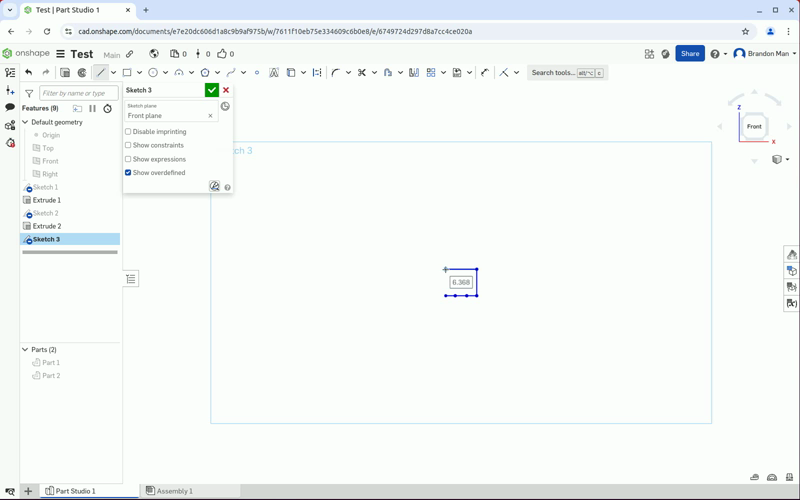
mouse_move(475, 269)
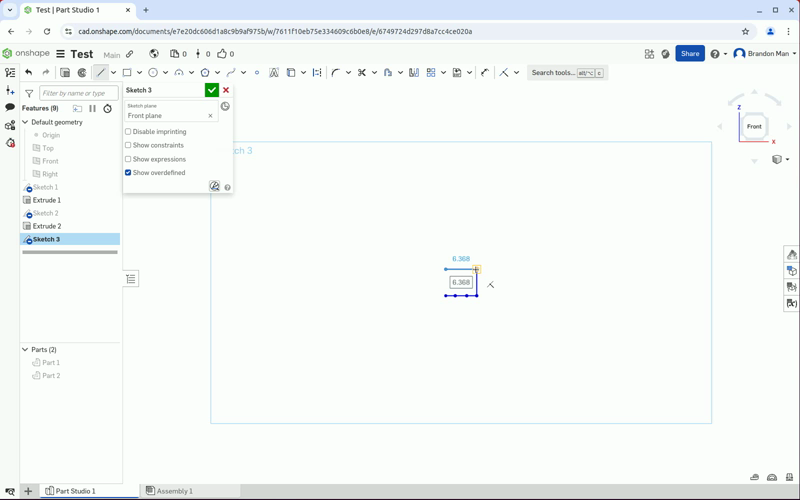
key_down(shift)
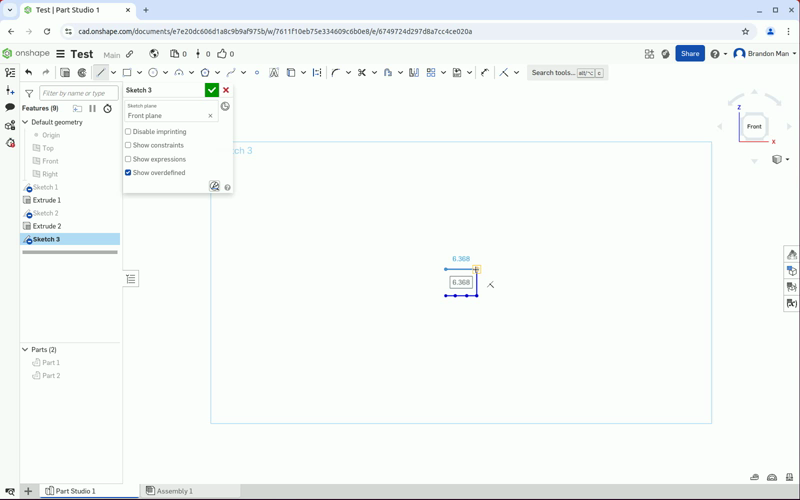
mouse_move(445, 295)
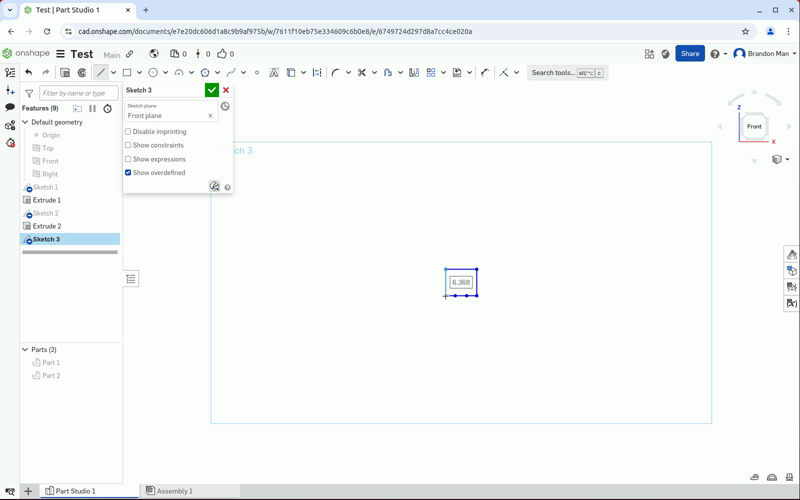
key_up(shift)
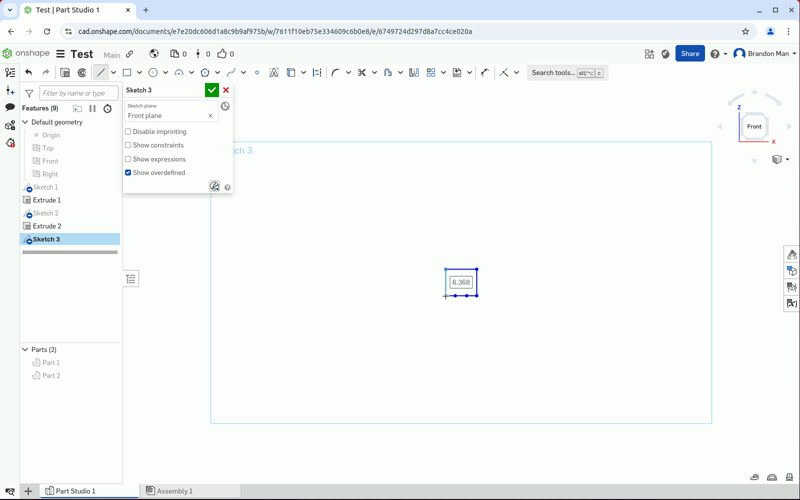
click(445, 295)
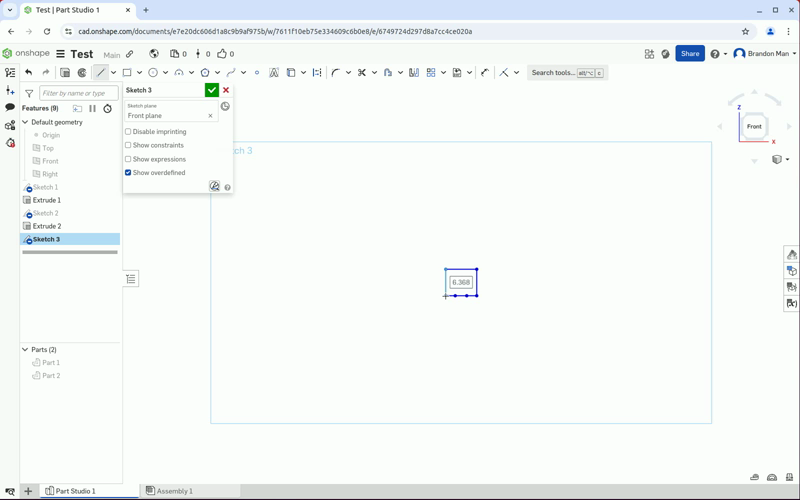
key(esc)
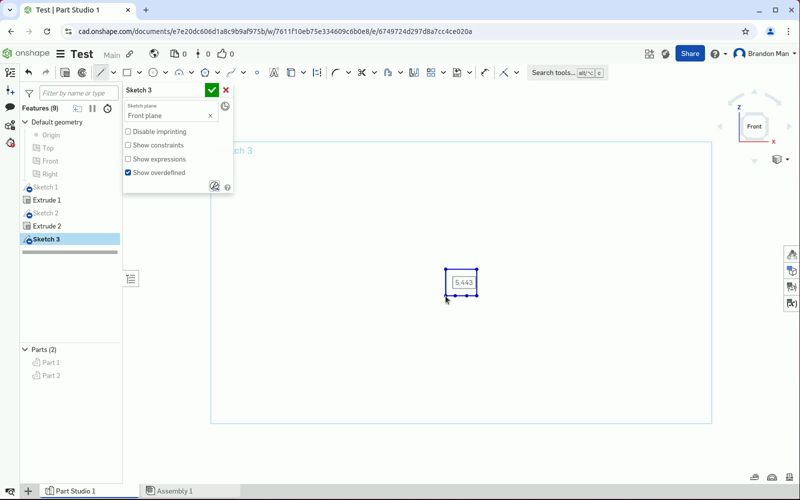
mouse_move(452, 275)
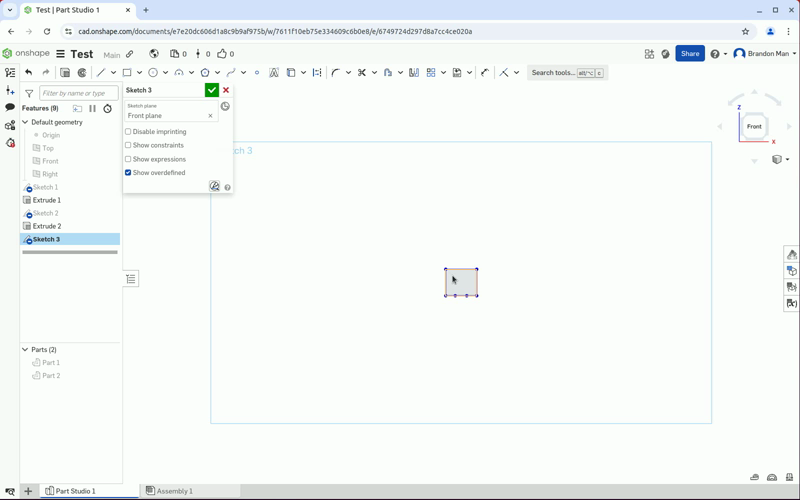
scroll(6)
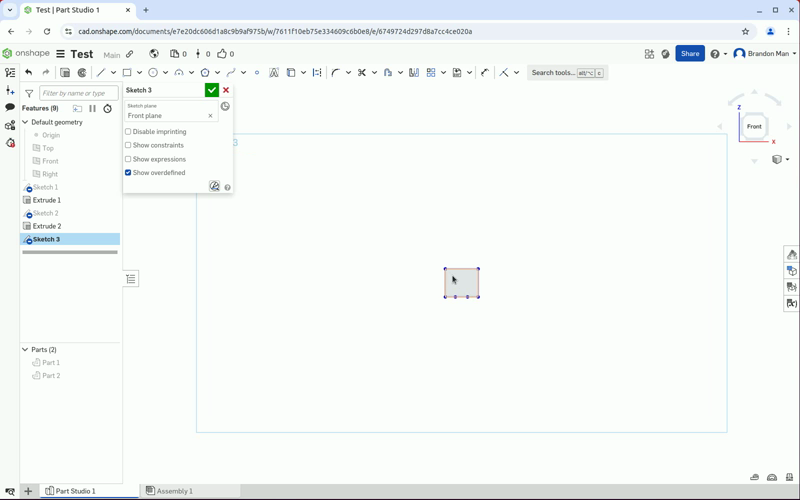
scroll(6)
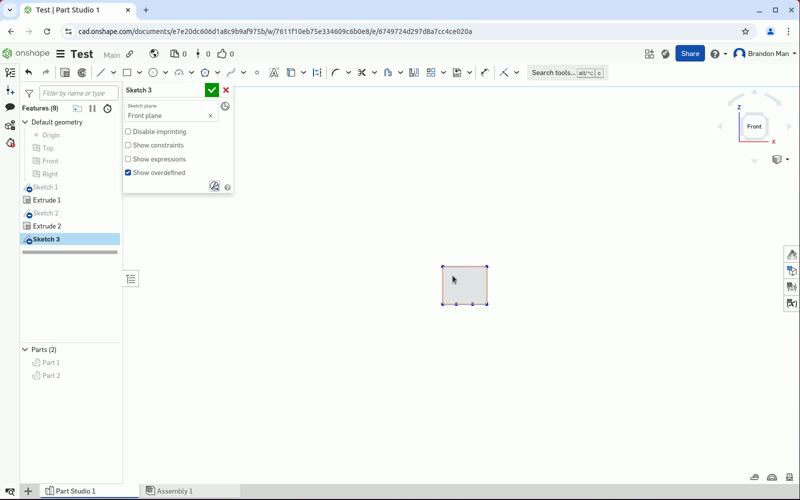
scroll(6)
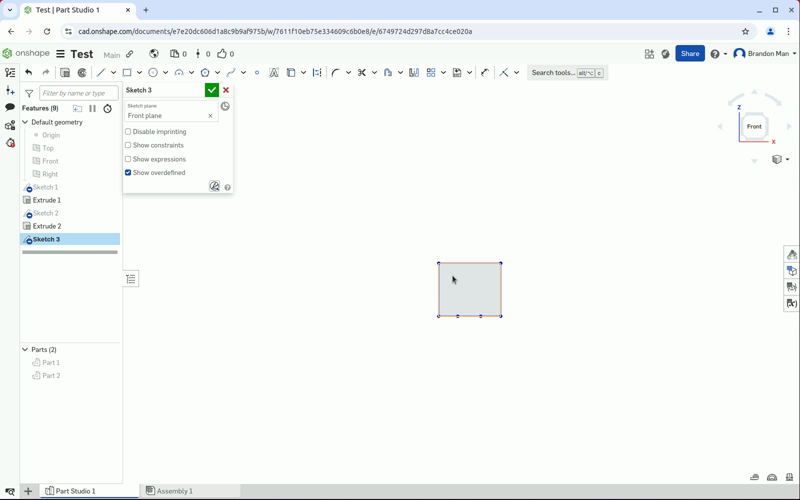
scroll(6)
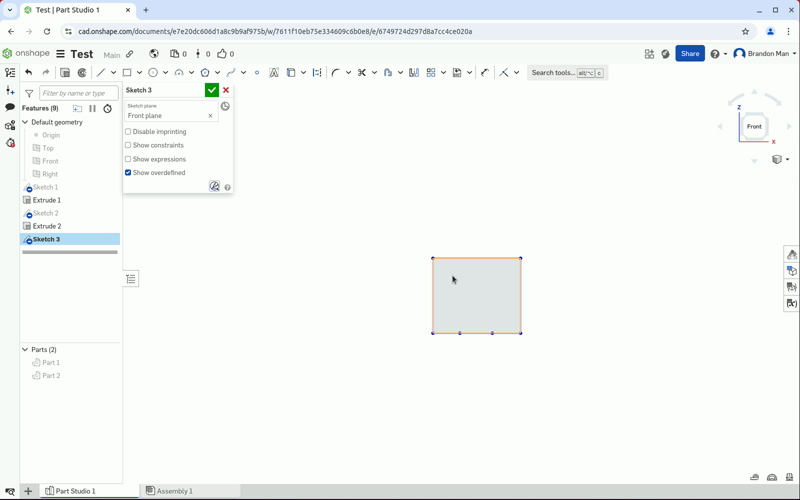
scroll(6)
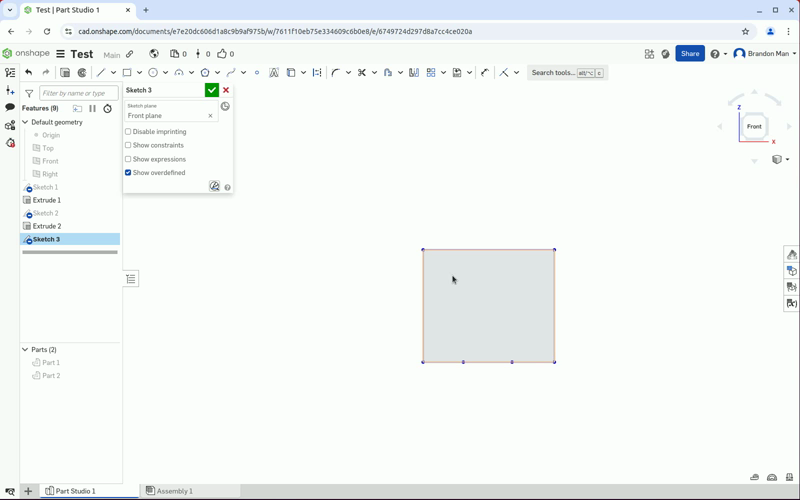
scroll(6)
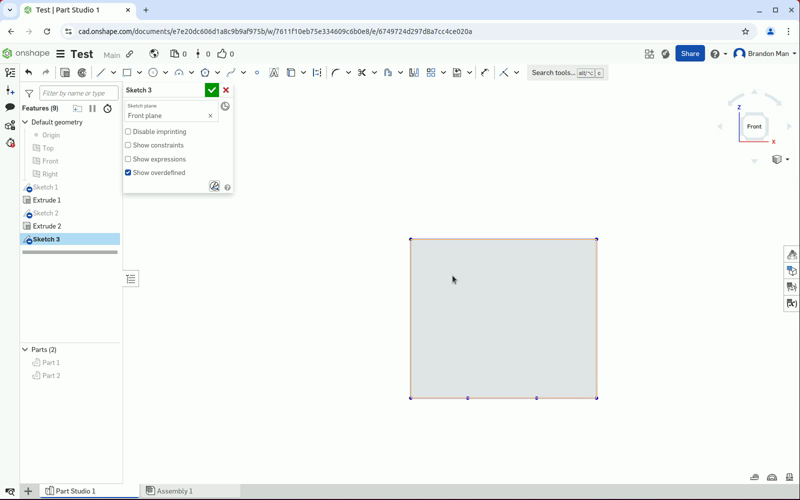
scroll(6)
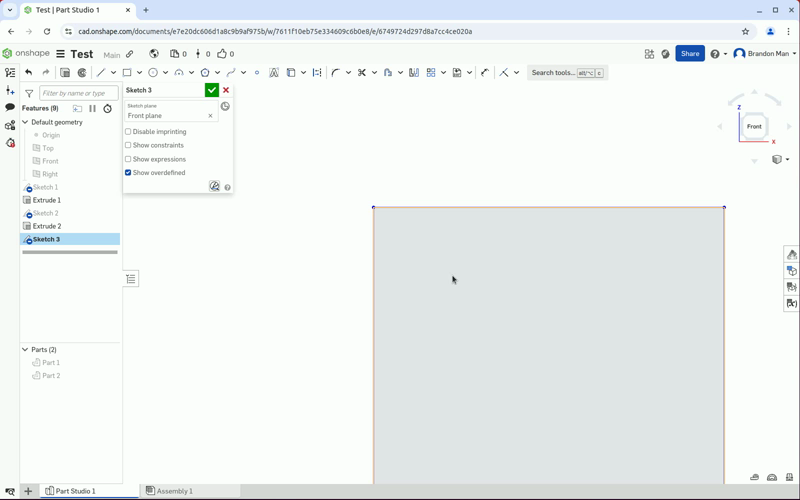
click(452, 275)
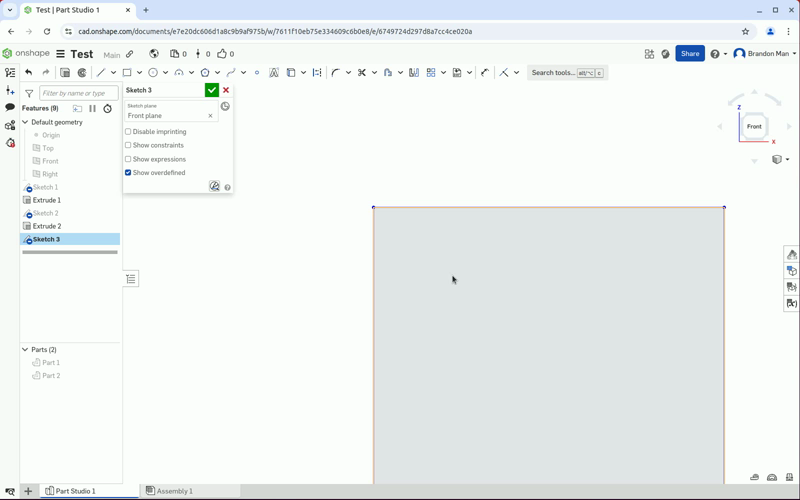
scroll(-6)
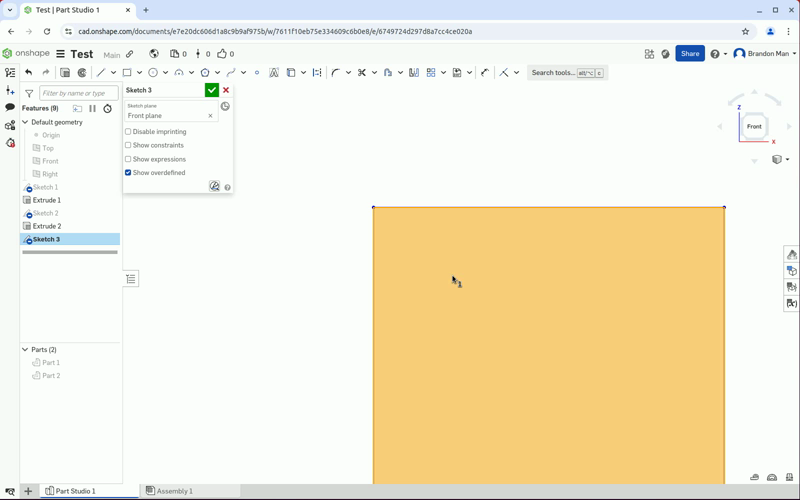
scroll(-6)
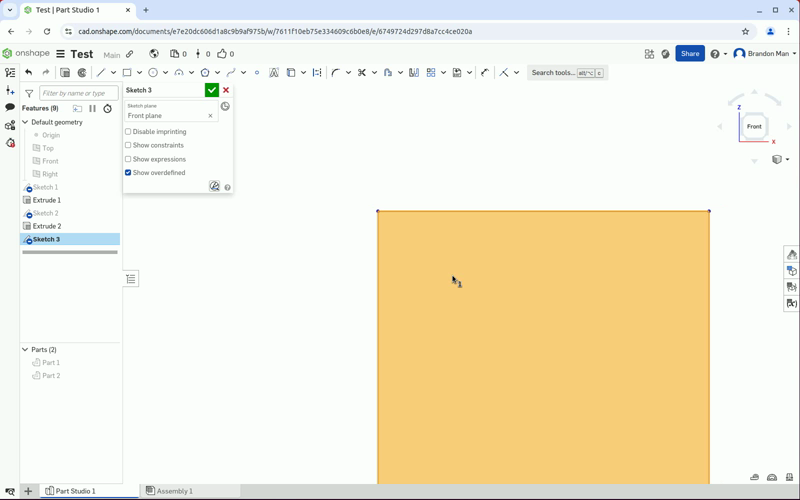
scroll(-6)
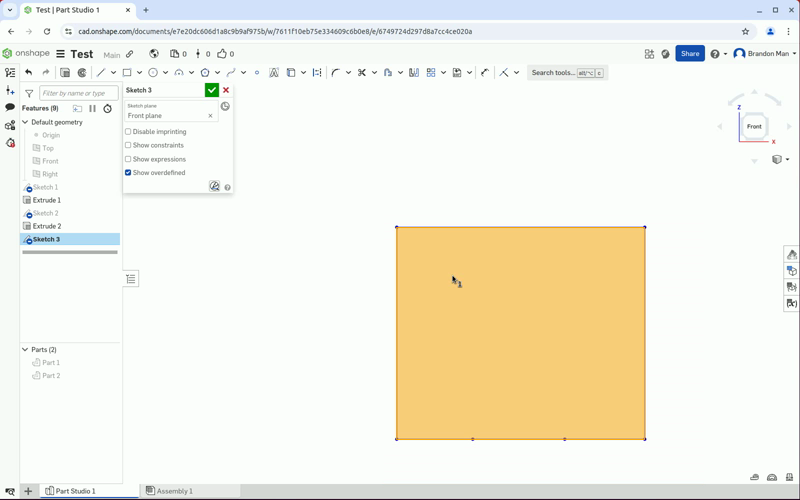
scroll(-6)
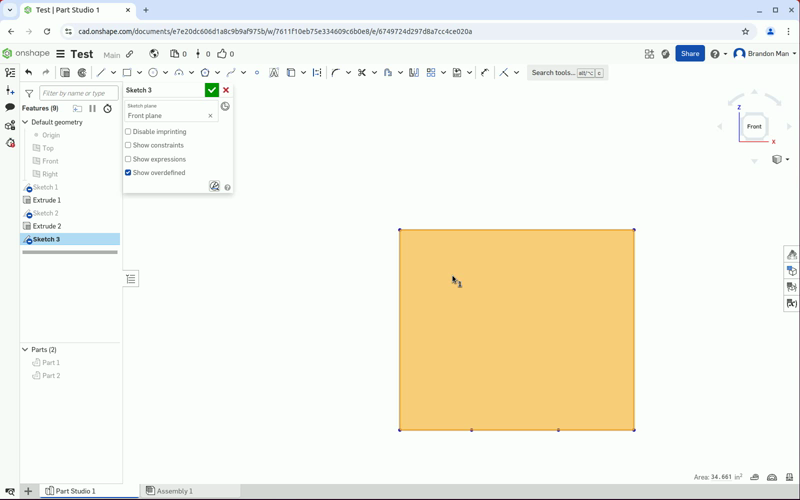
scroll(-6)
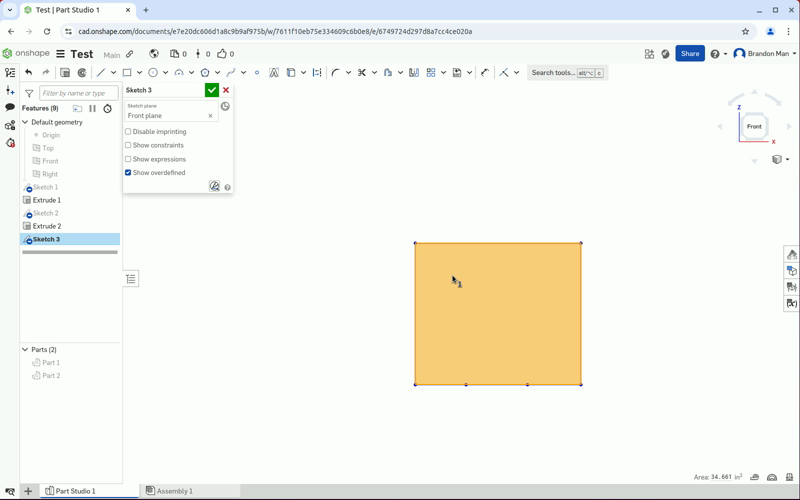
scroll(-6)
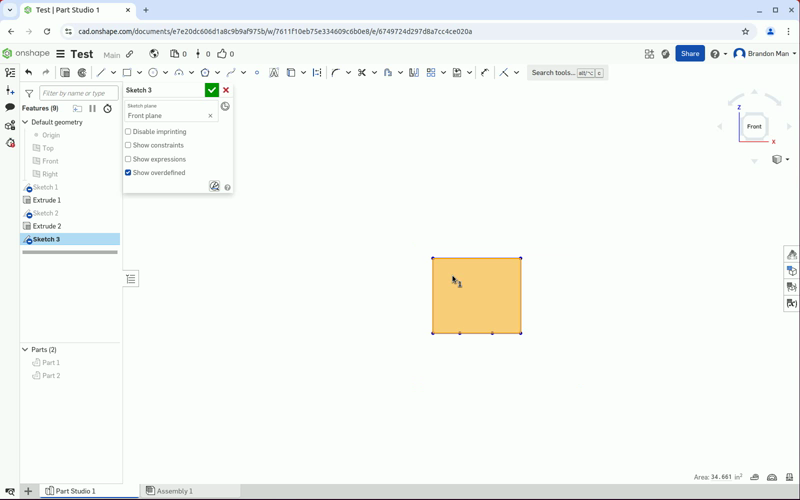
scroll(-6)
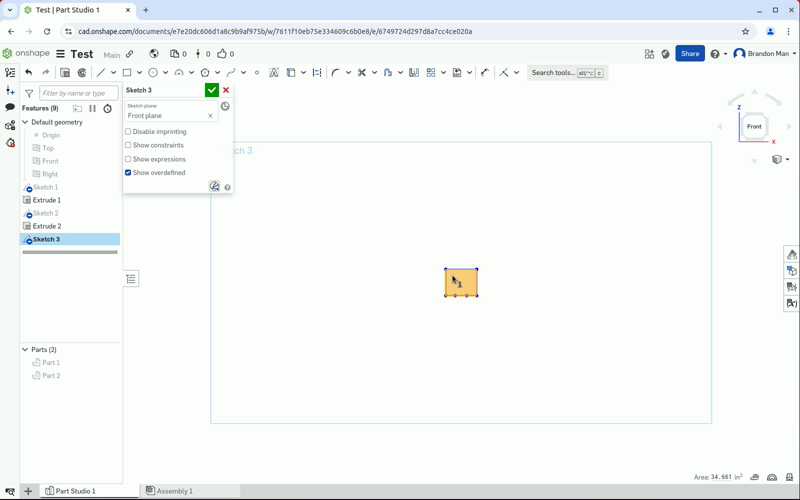
mouse_move(73, 352)
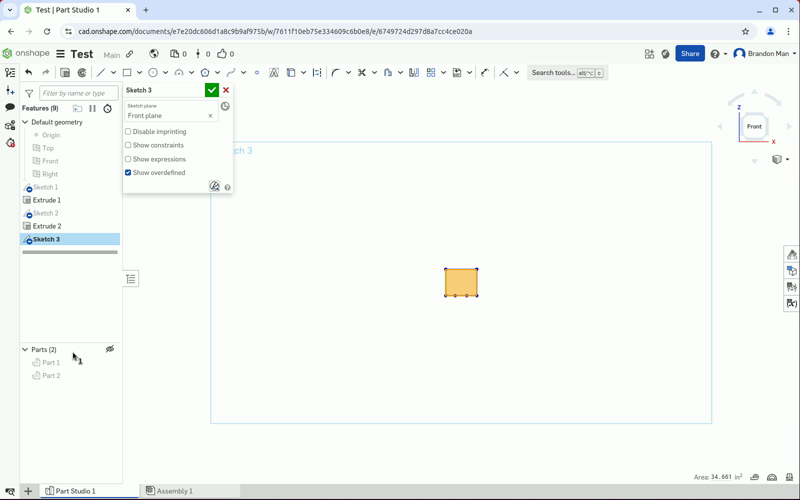
key(shift+y)
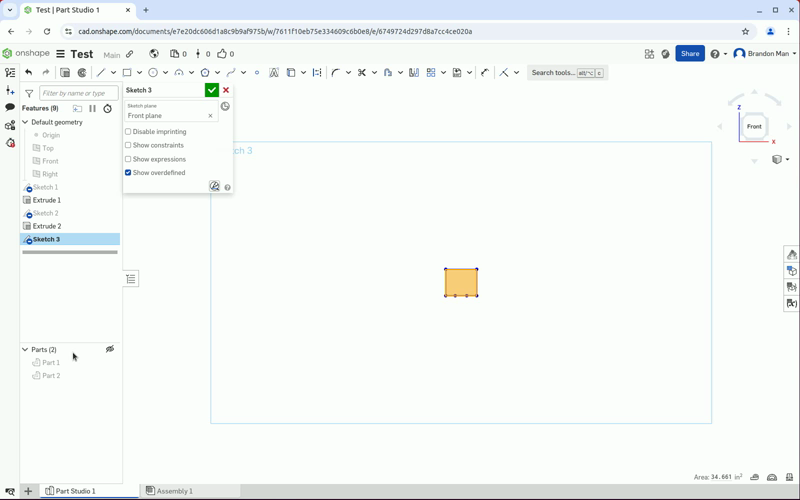
key(shift+e)
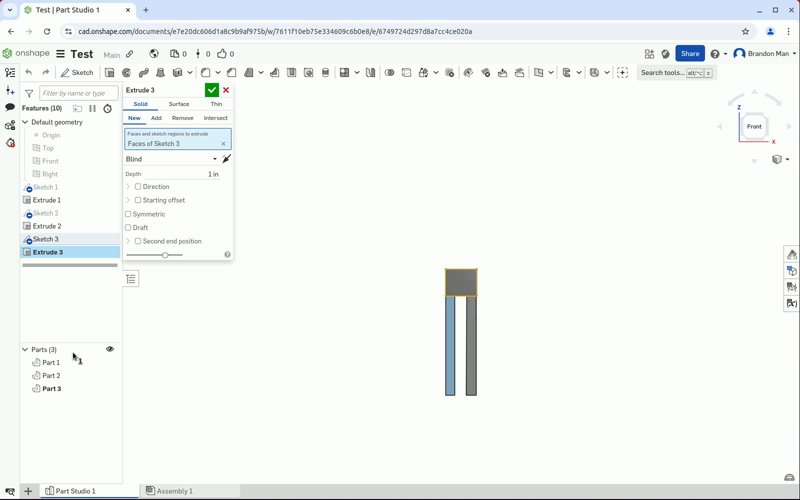
mouse_move(143, 106)
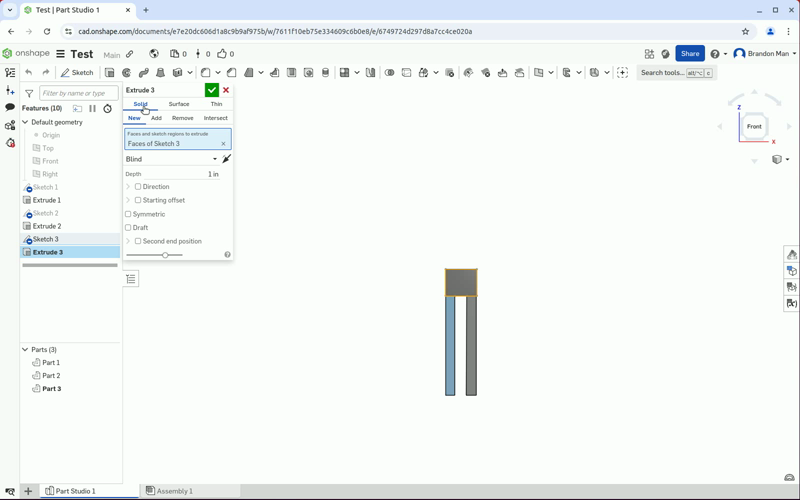
click(143, 106)
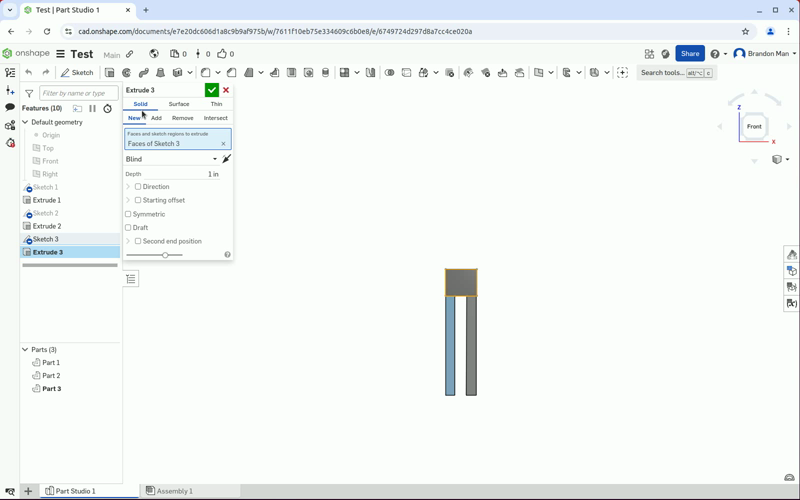
mouse_move(137, 120)
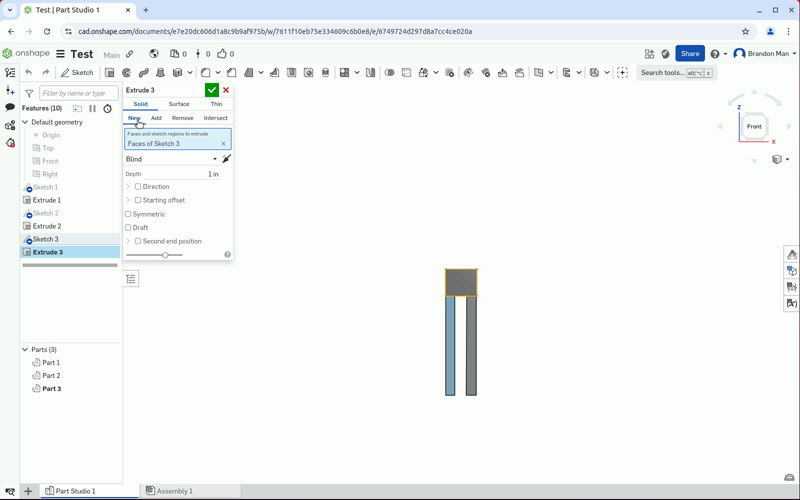
click(137, 120)
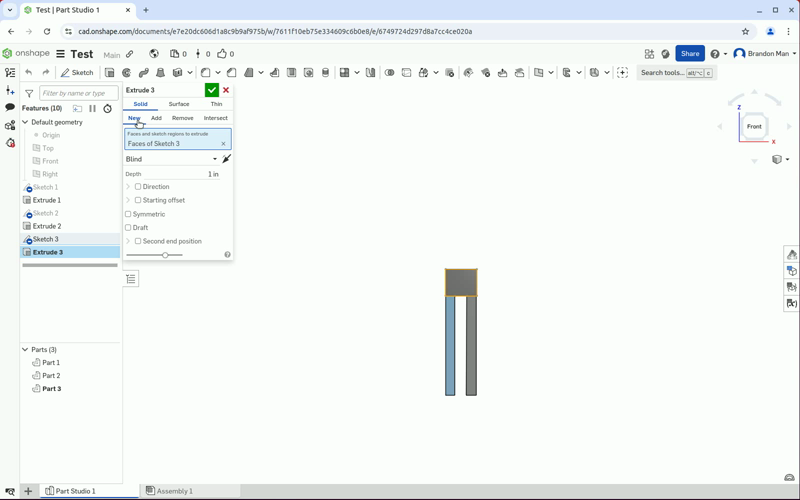
key(tab, 4)
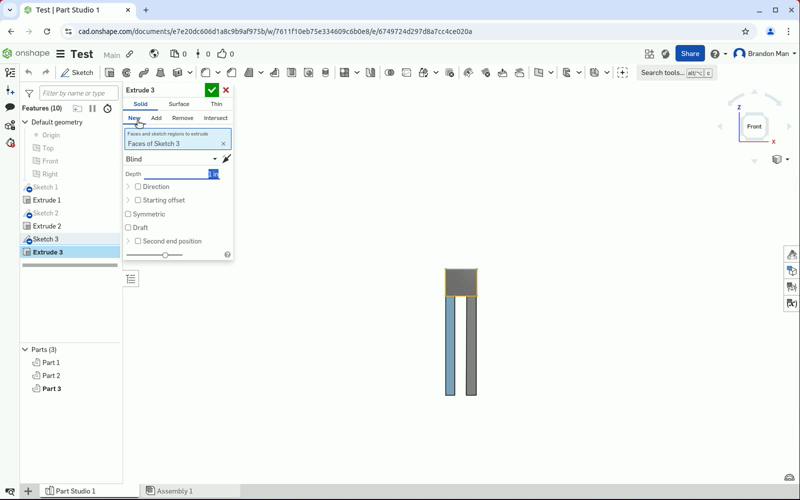
text(0.241)
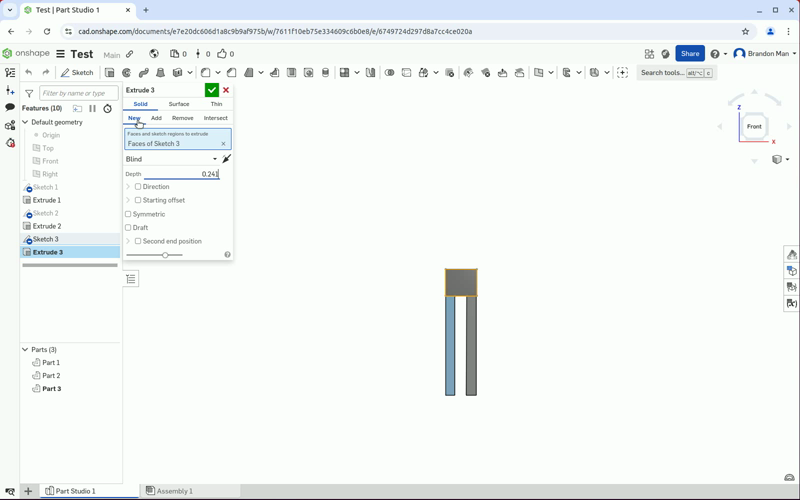
key(enter)
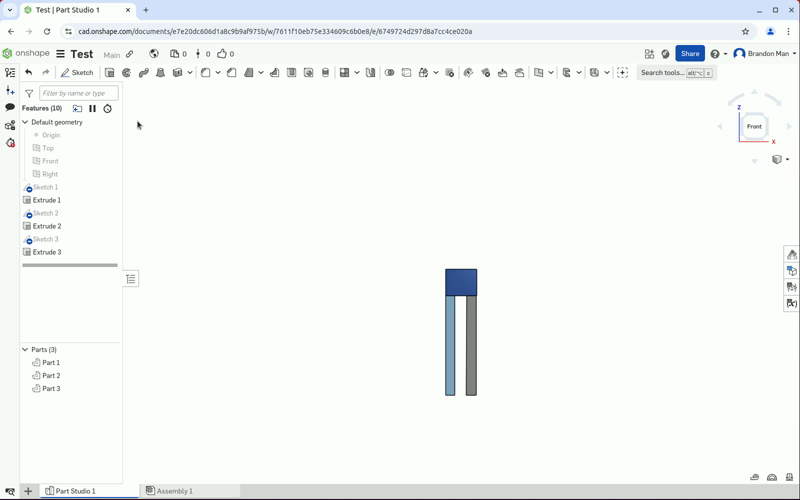
key(shift+h)
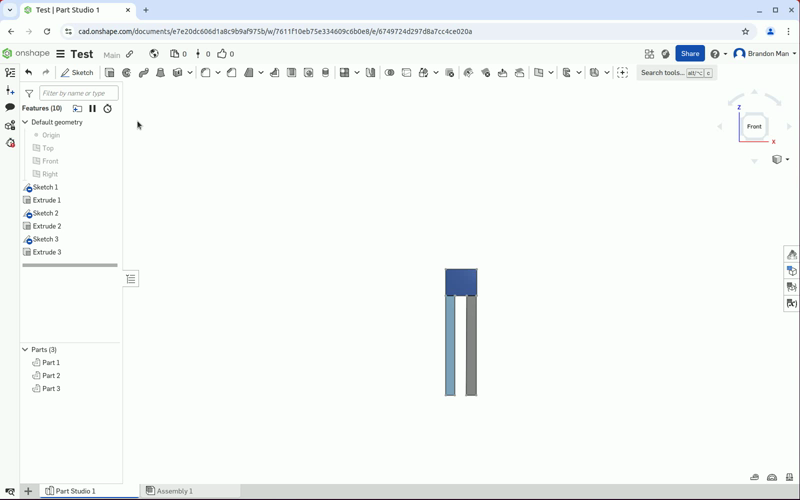
key(shift+h)
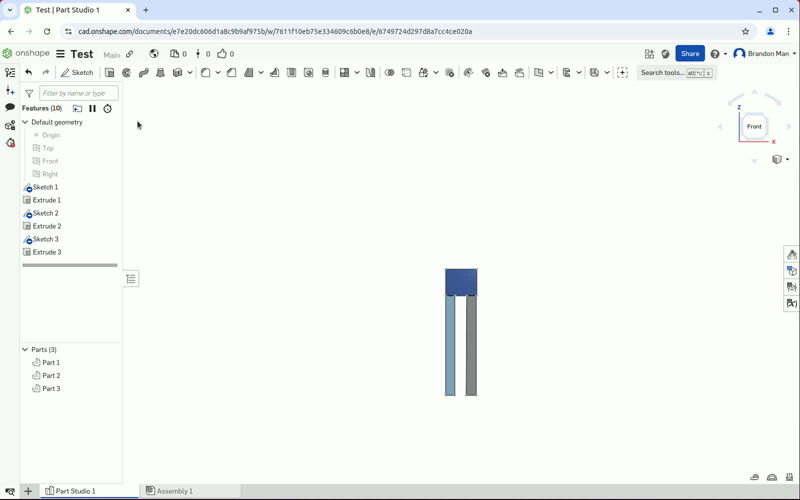
key(shift+7)
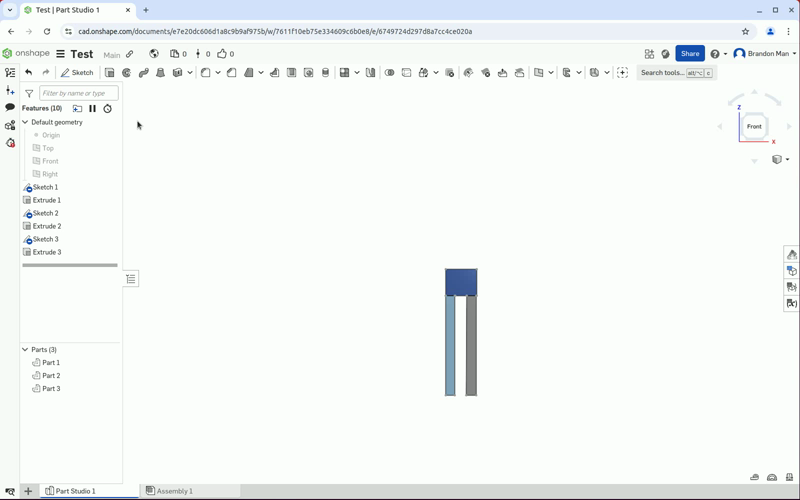
key(left, 2)
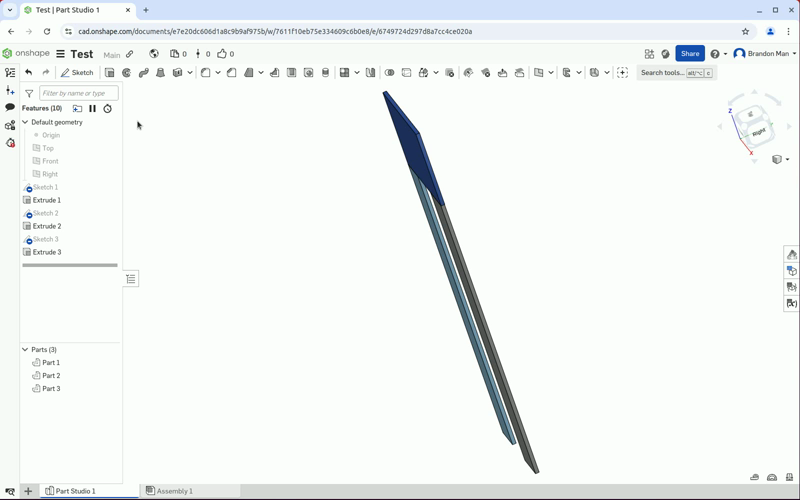
key(down, 2)
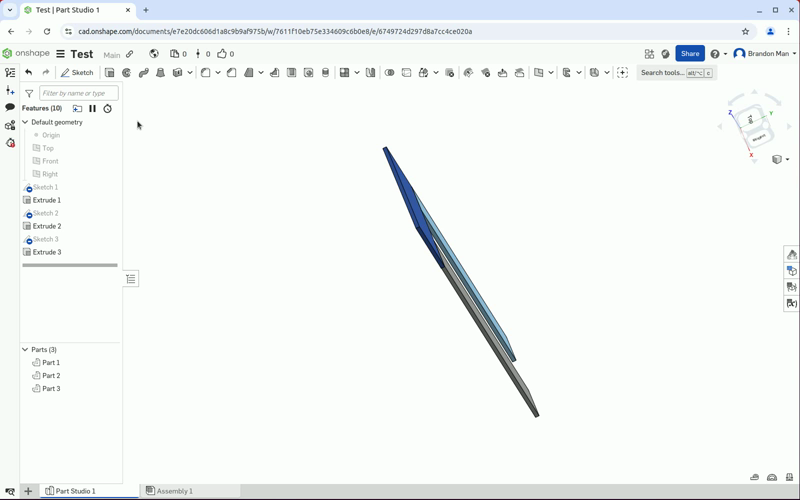
key(up, 2)
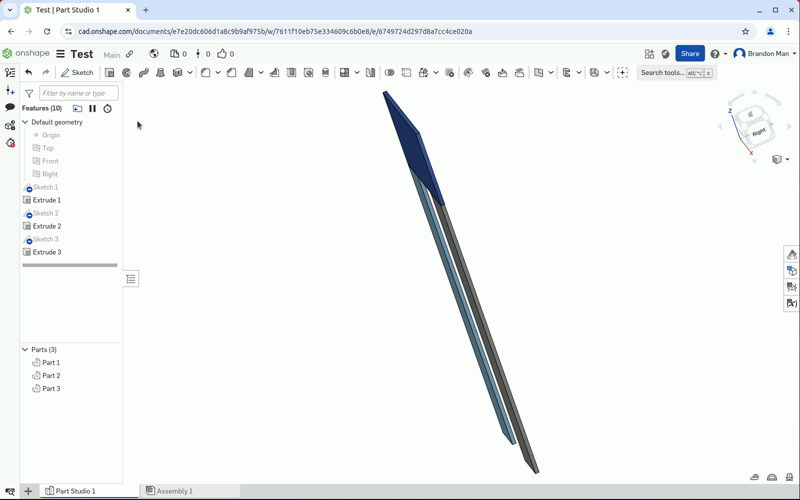
key(right, 2)
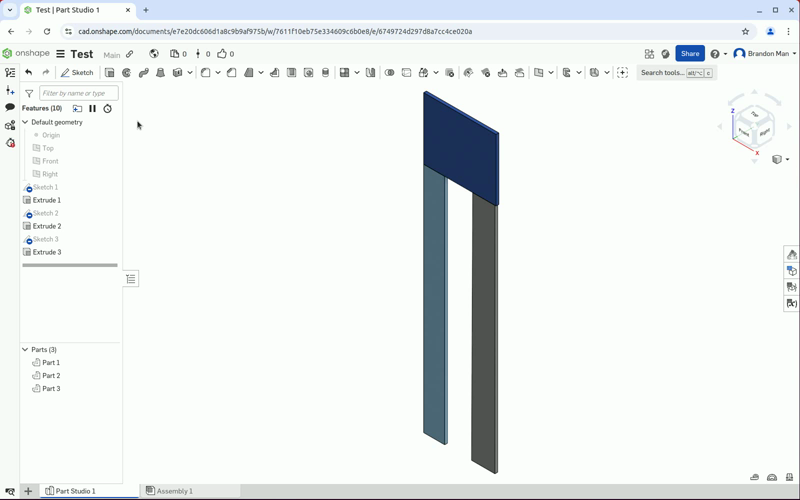
mouse_move(73, 189)
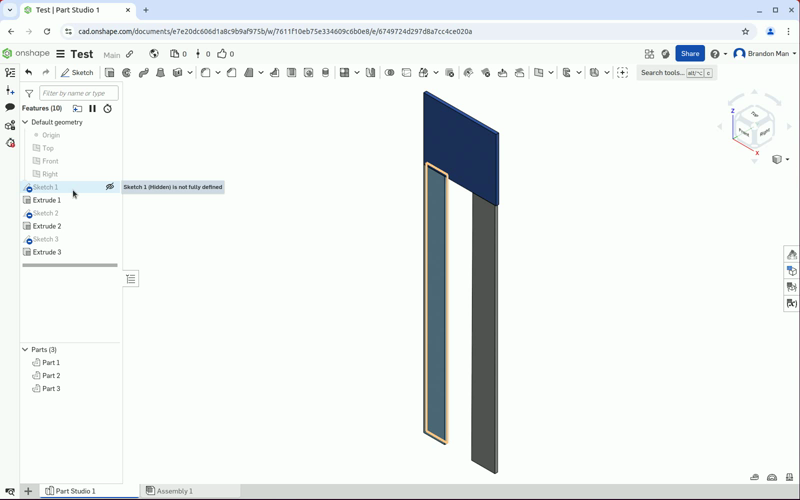
click(73, 189)